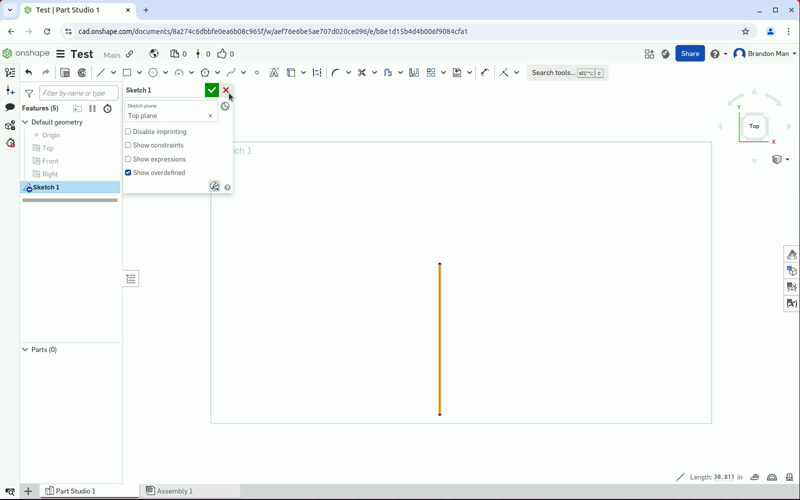
key(shift+h)
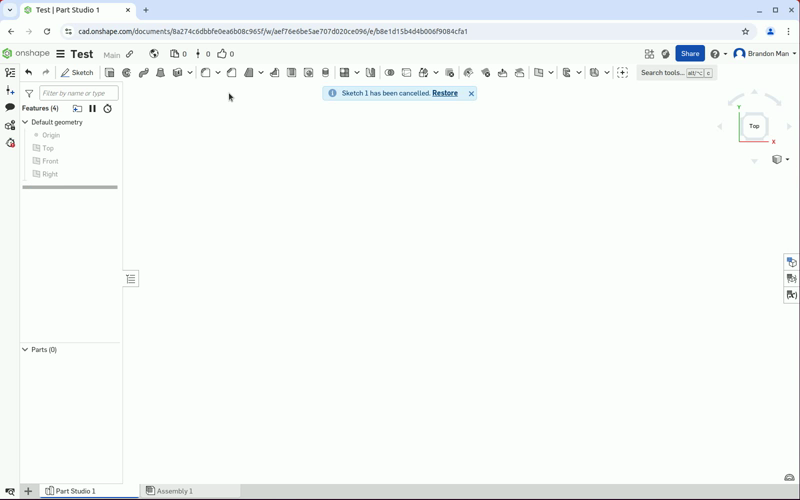
mouse_move(73, 352)
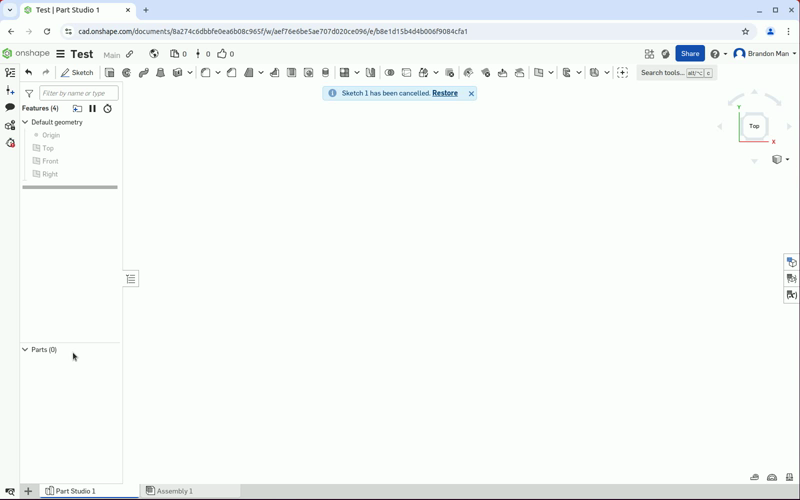
key(y)
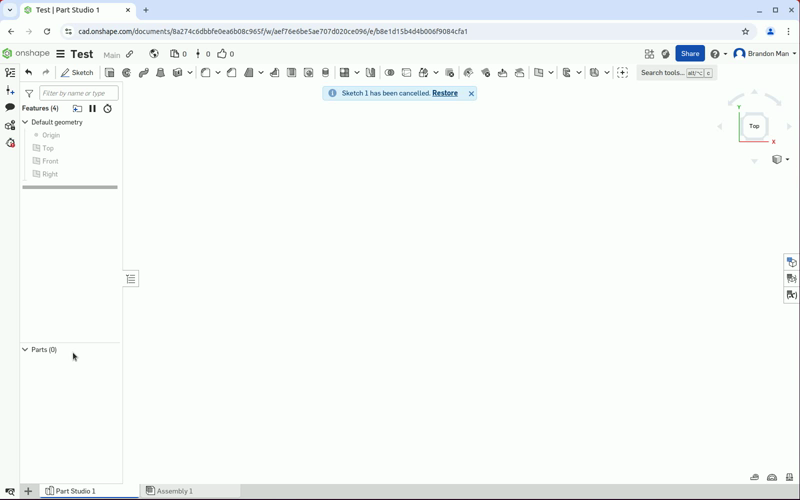
key(shift+p)
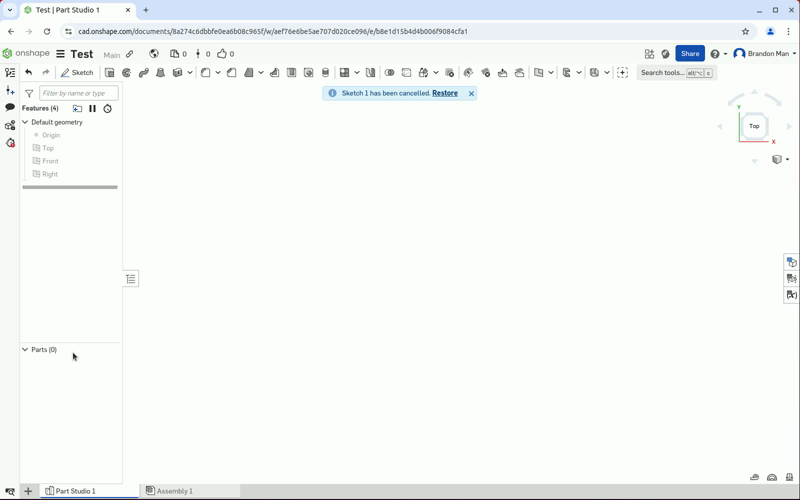
key(space)
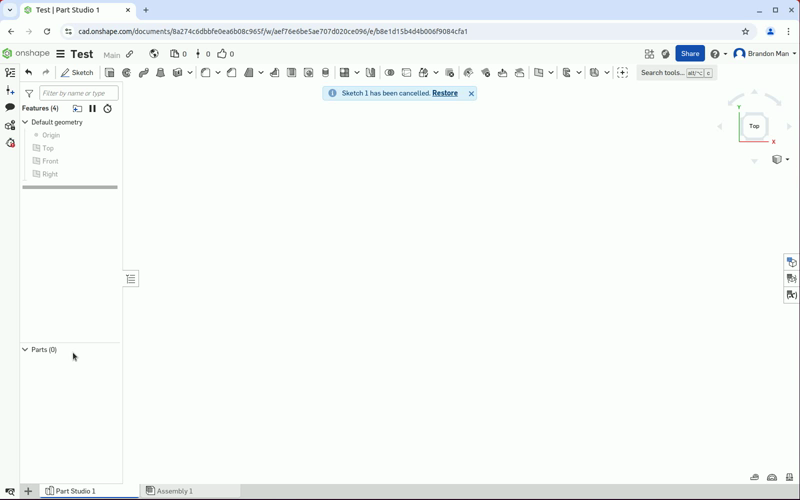
key_down(shift)
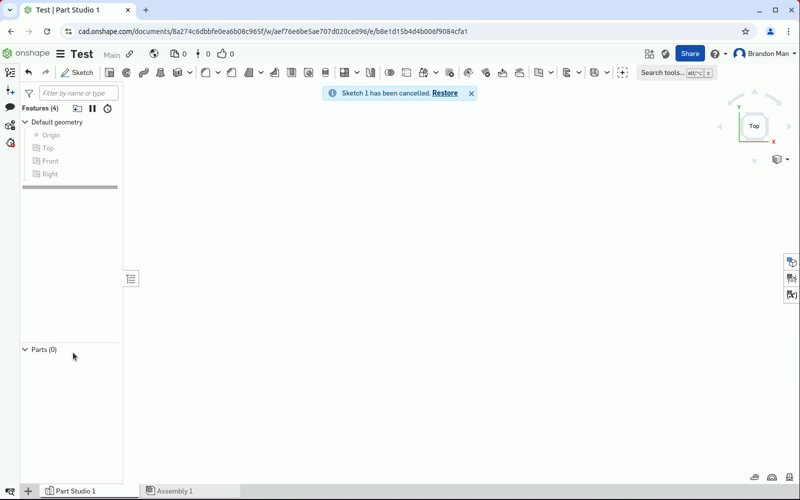
key(up)
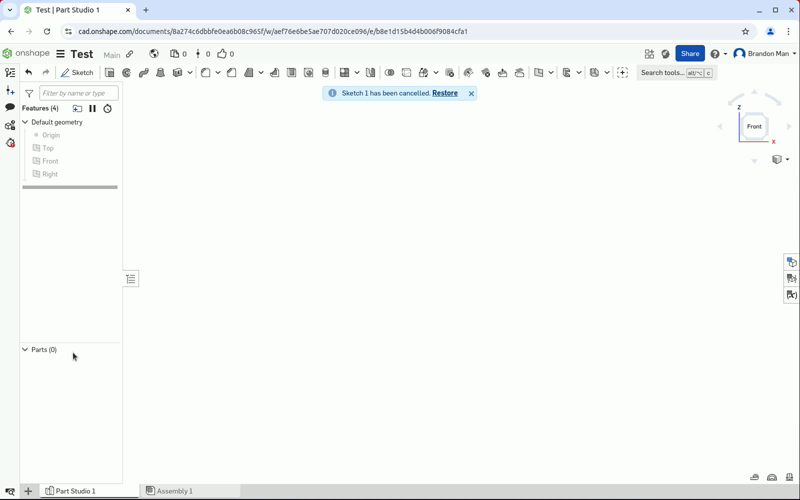
key_up(shift)
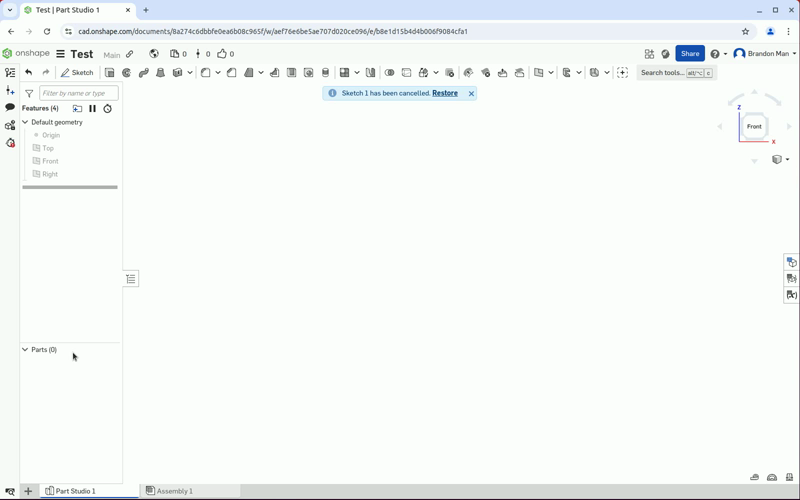
mouse_move(73, 352)
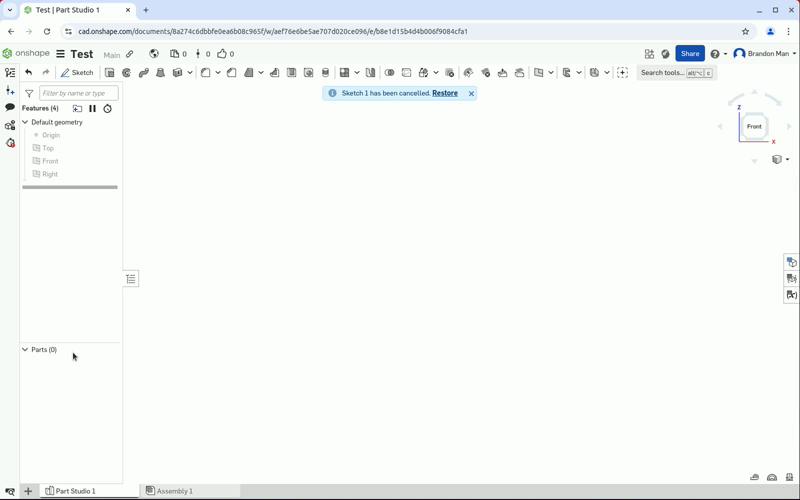
key(shift+y)
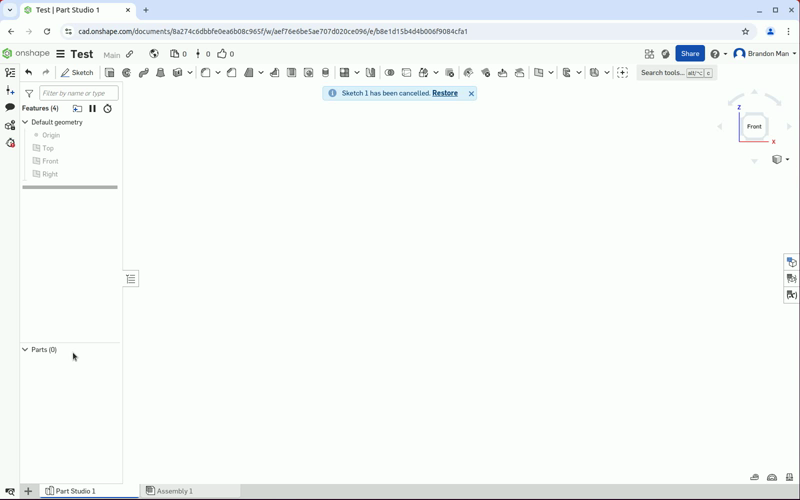
key(shift+s)
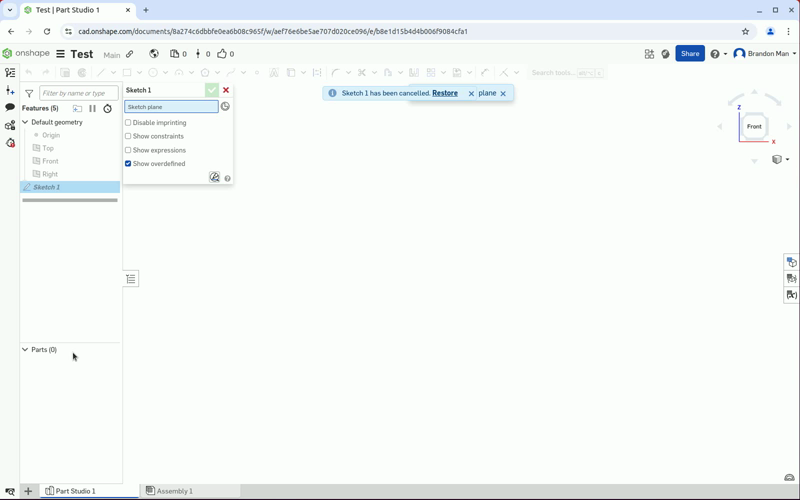
mouse_move(73, 163)
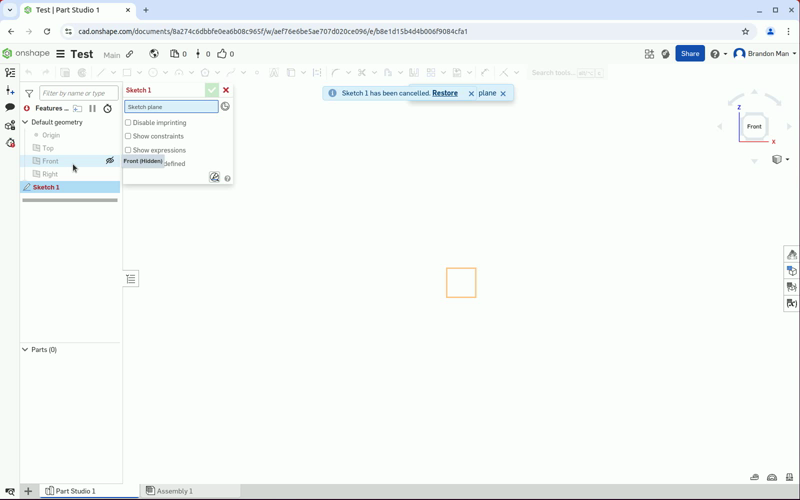
click(73, 163)
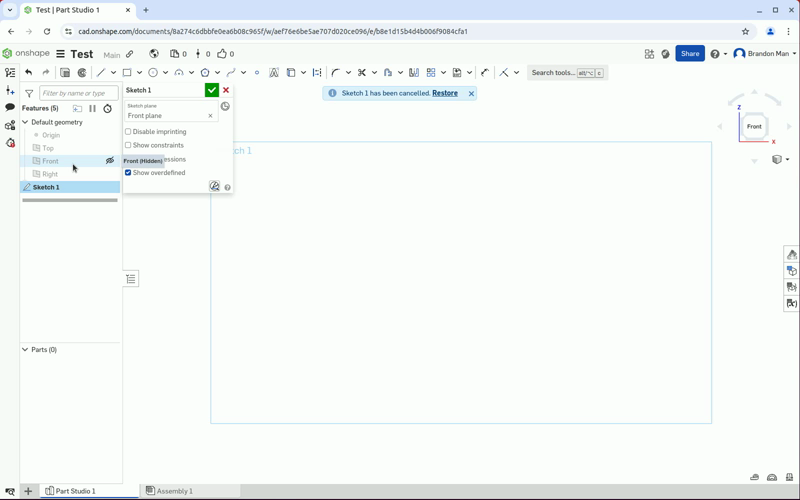
mouse_move(73, 352)
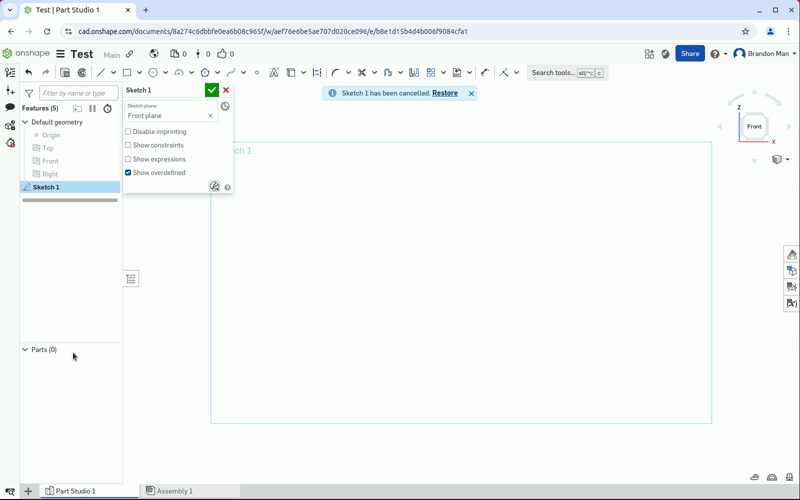
key(y)
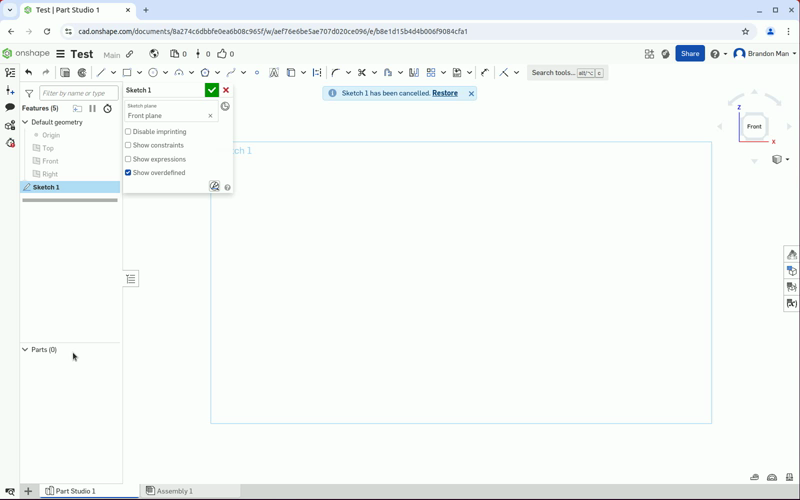
key(l)
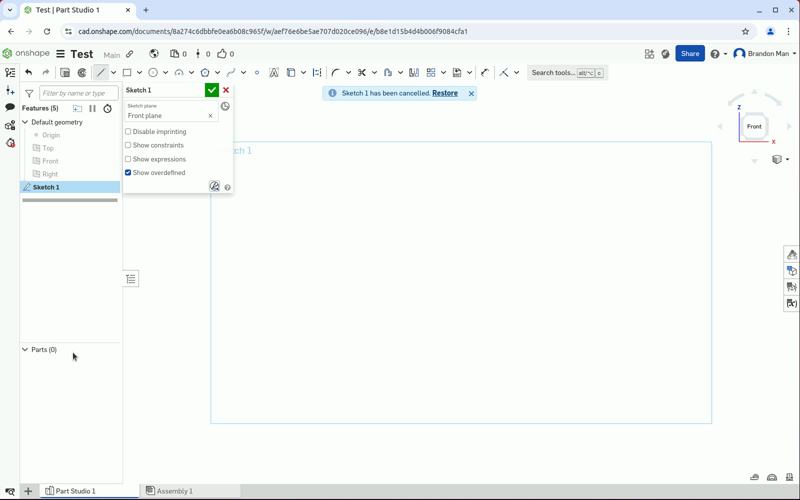
key_down(shift)
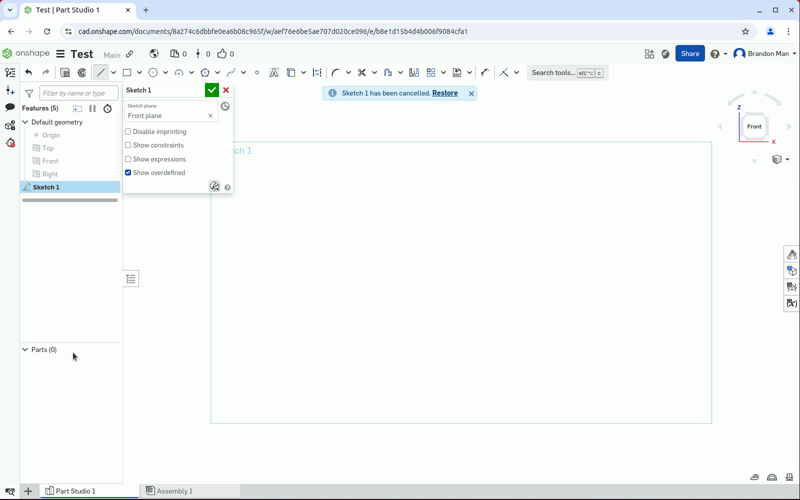
mouse_move(460, 279)
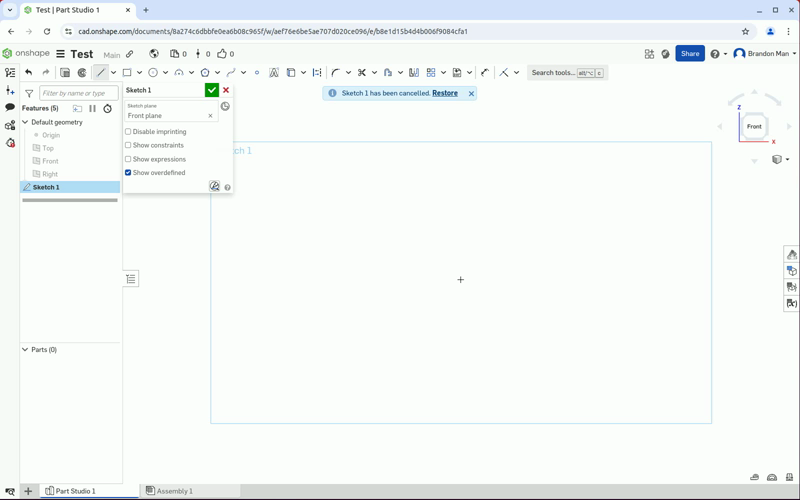
click(460, 279)
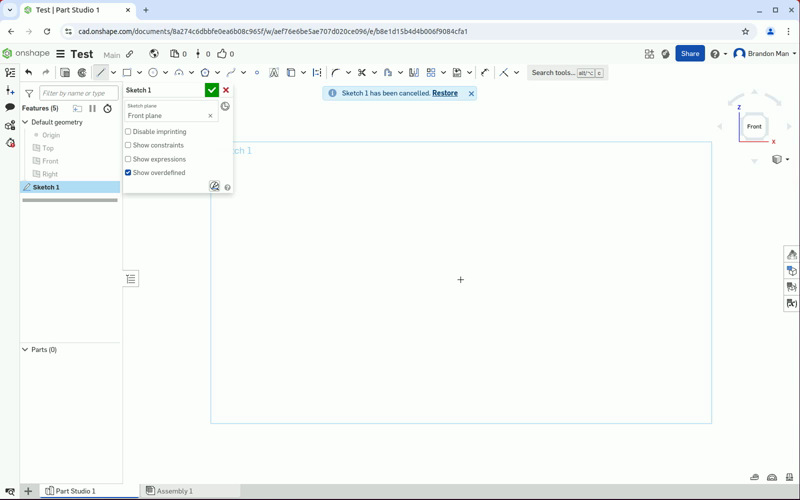
key_up(shift)
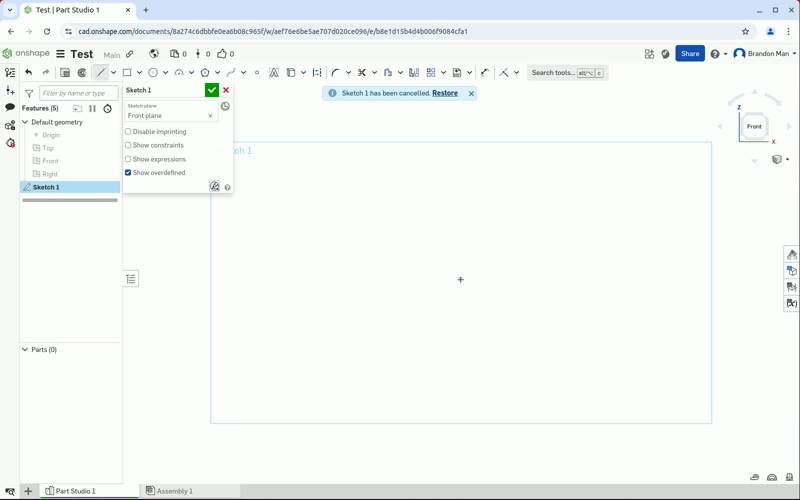
key_down(shift)
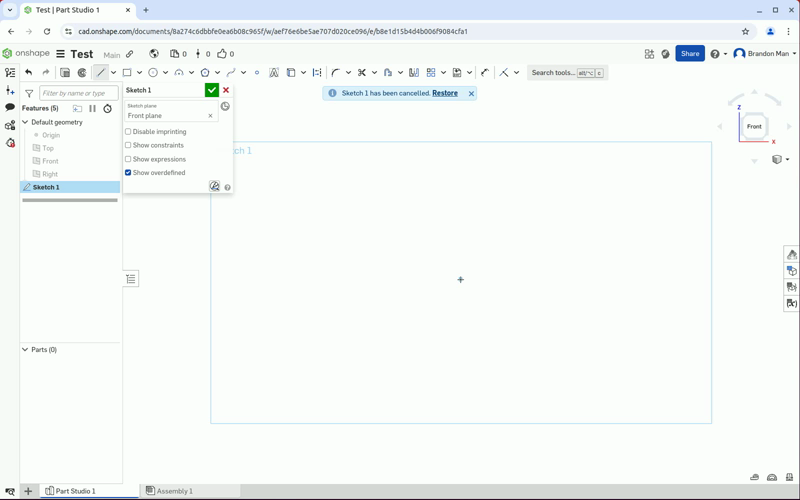
mouse_move(490, 279)
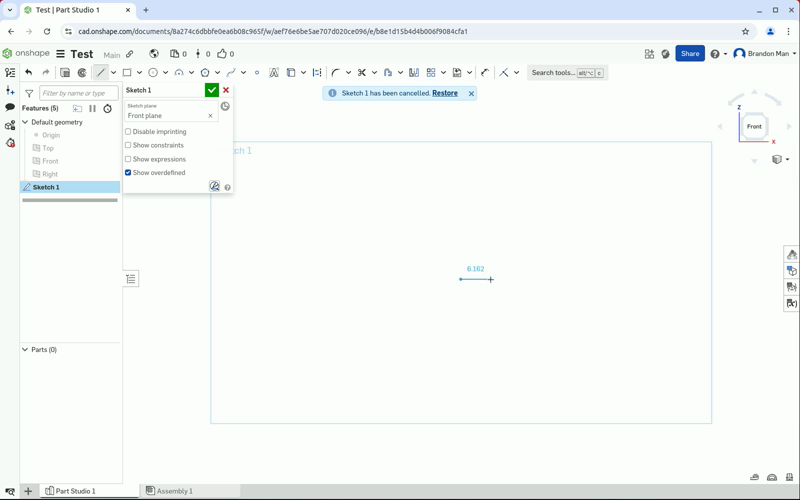
mouse_move(496, 279)
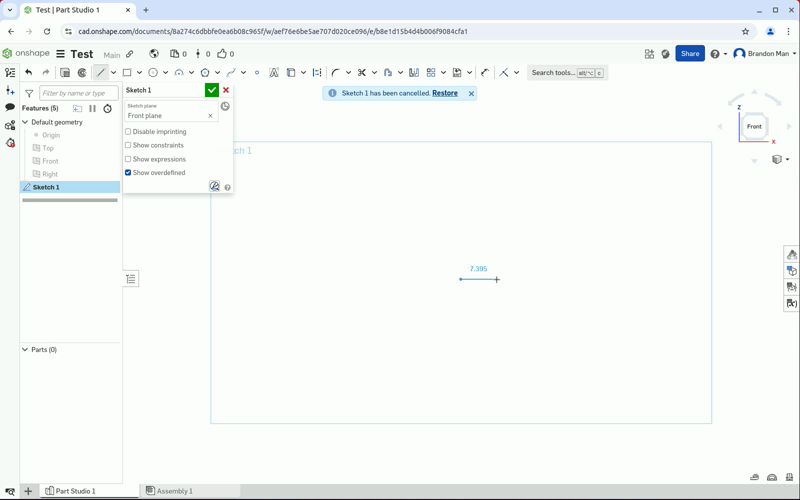
click(496, 279)
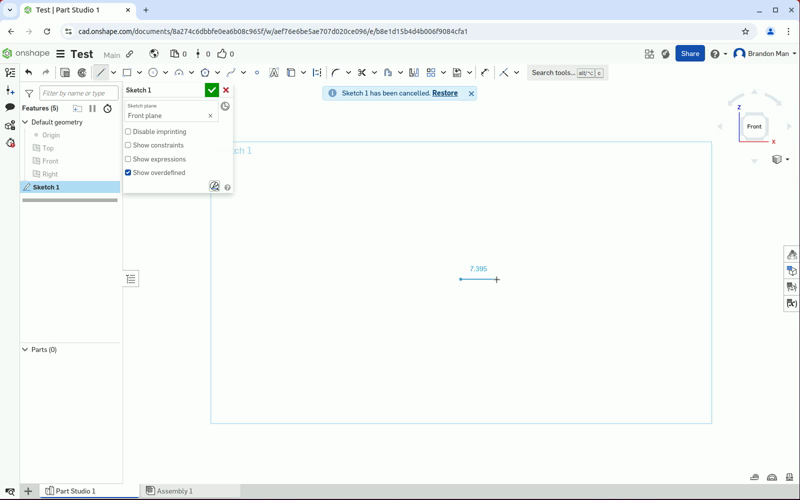
key_up(shift)
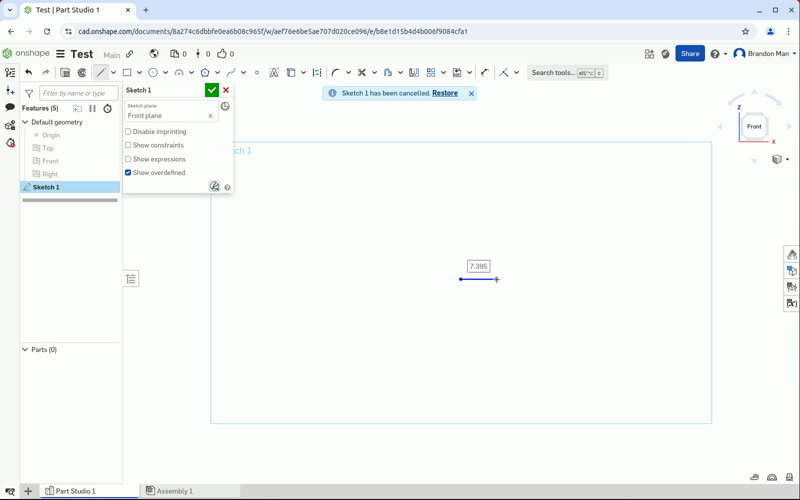
key(esc)
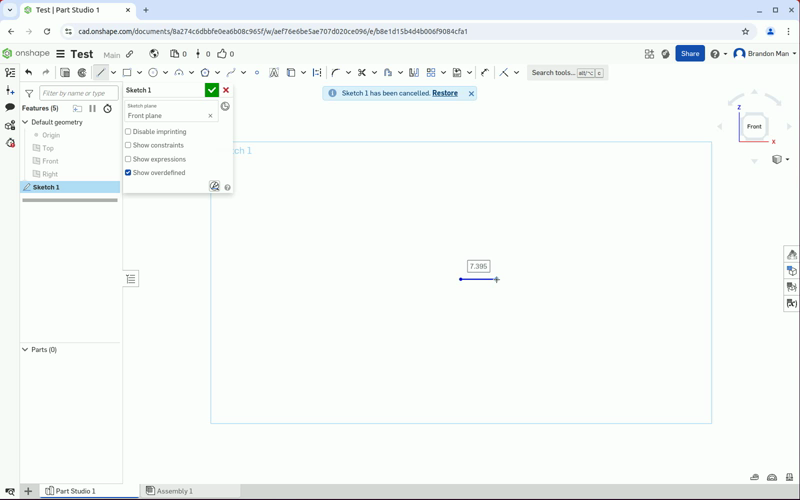
key(a)
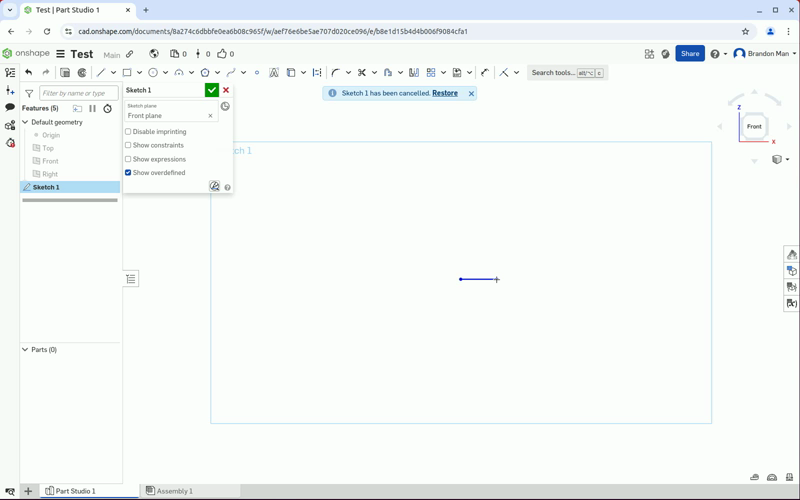
mouse_move(496, 279)
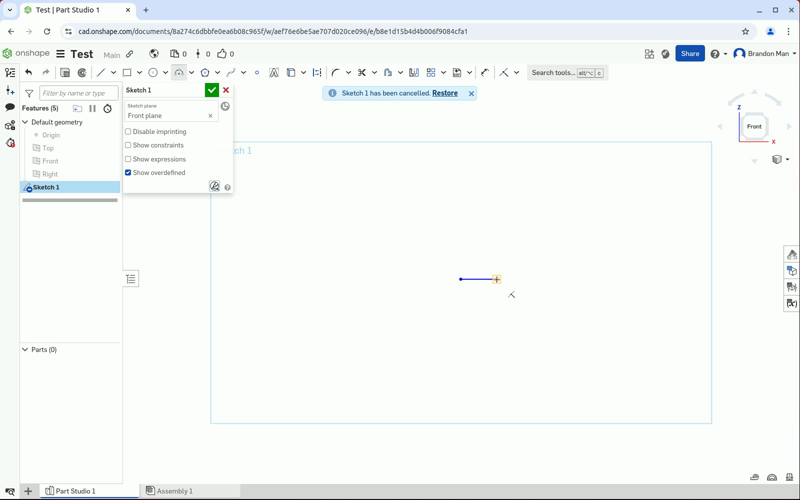
click(496, 279)
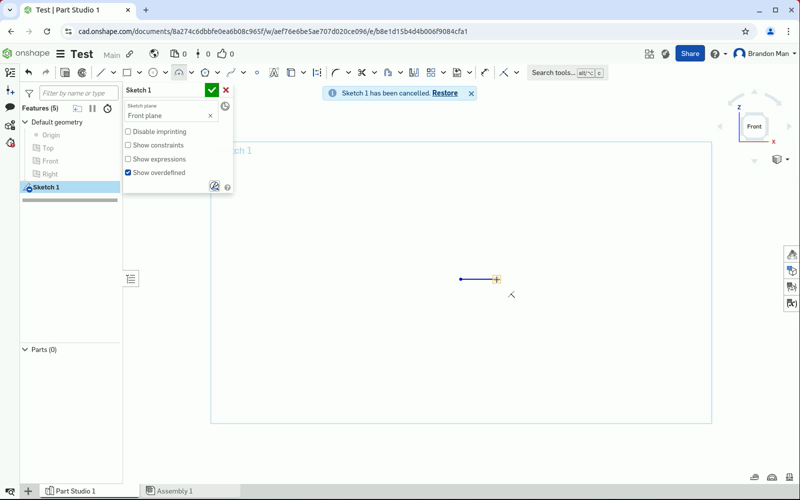
key_down(shift)
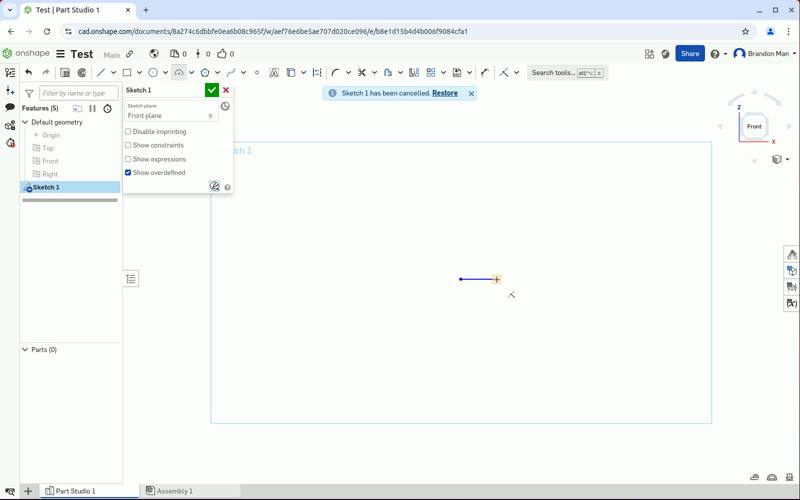
mouse_move(470, 253)
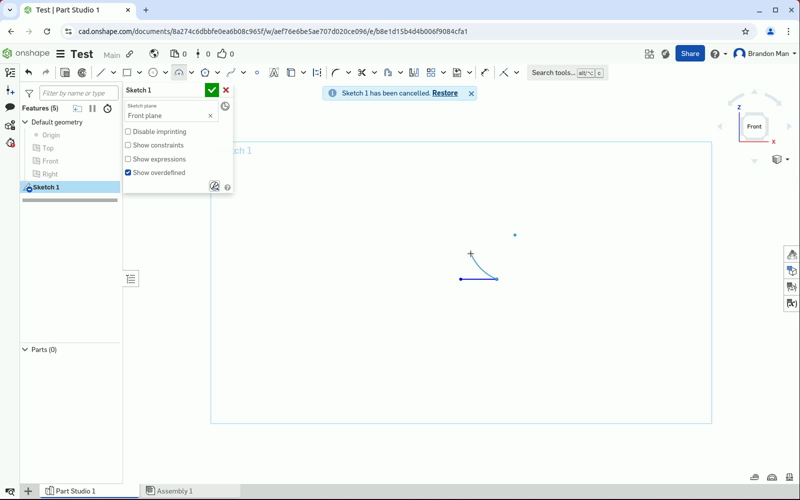
click(470, 253)
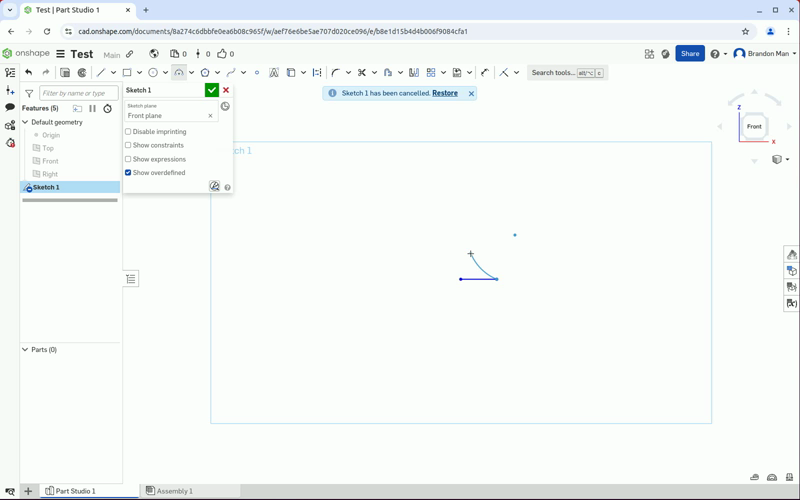
mouse_move(478, 271)
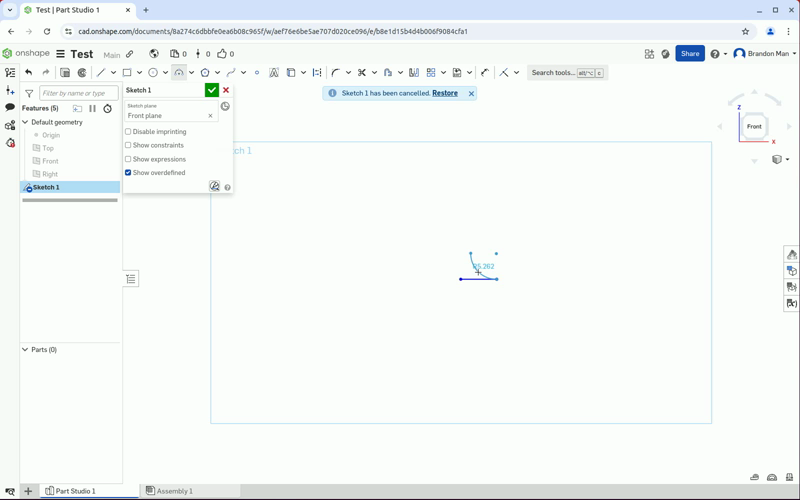
click(478, 271)
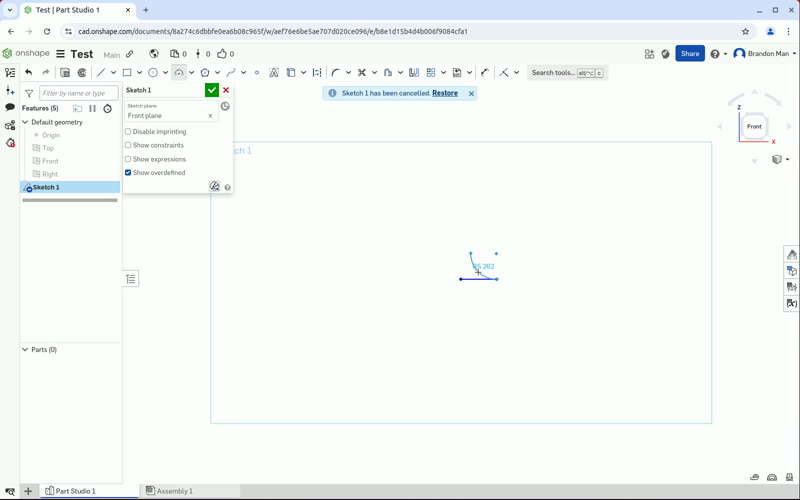
key_up(shift)
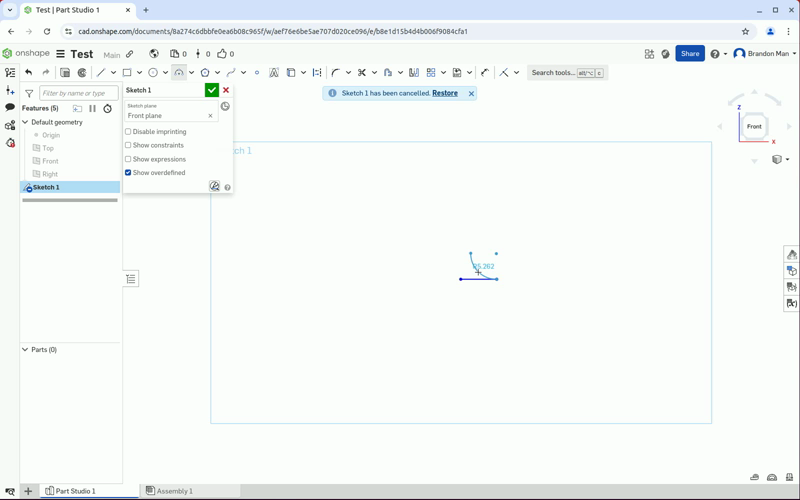
key(esc)
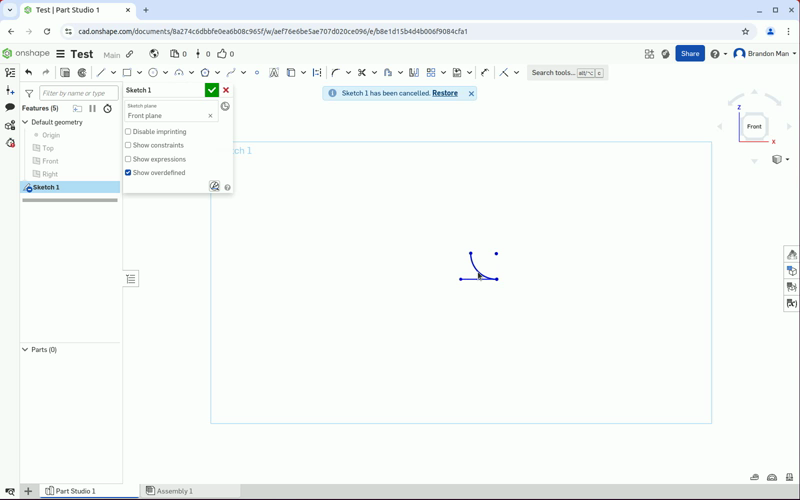
key(l)
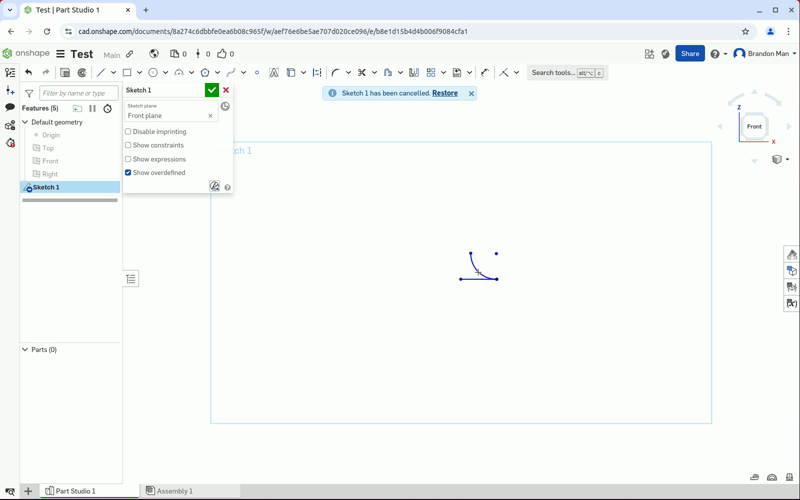
mouse_move(470, 253)
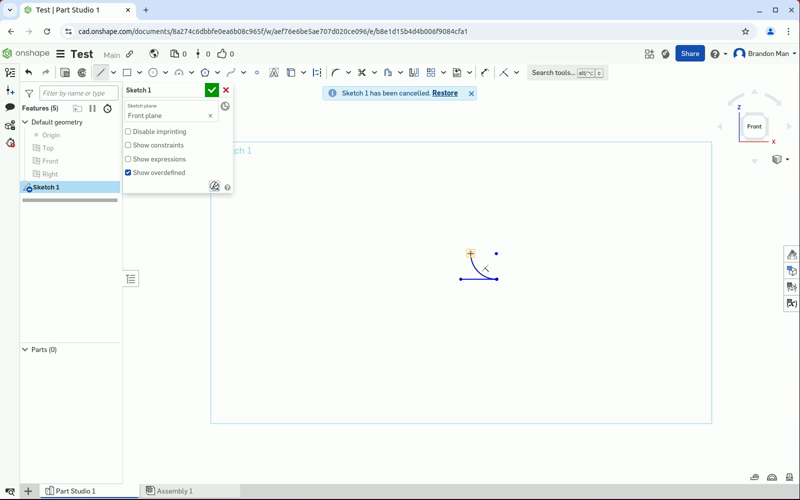
click(470, 253)
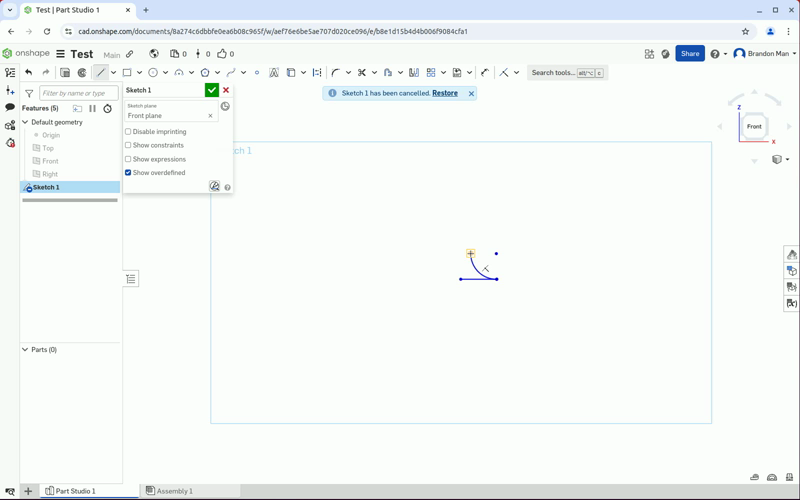
key_down(shift)
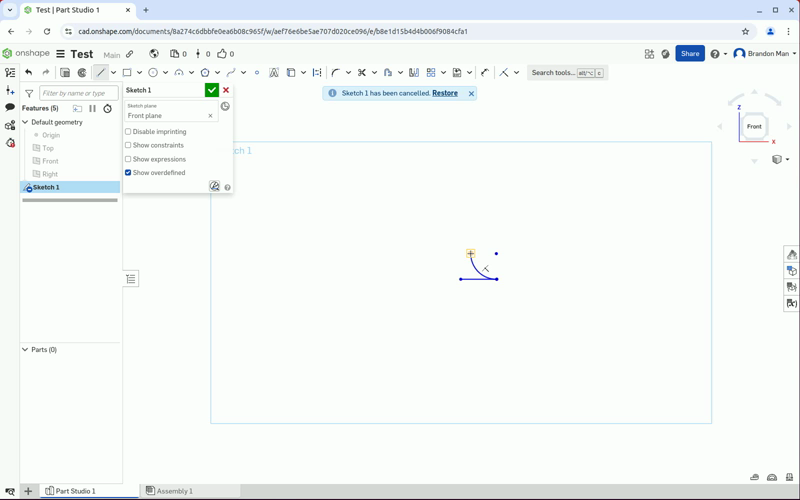
mouse_move(500, 253)
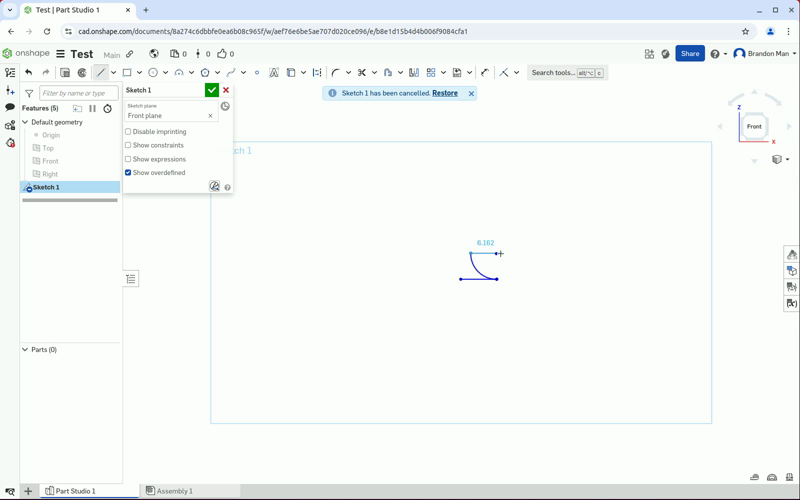
mouse_move(460, 253)
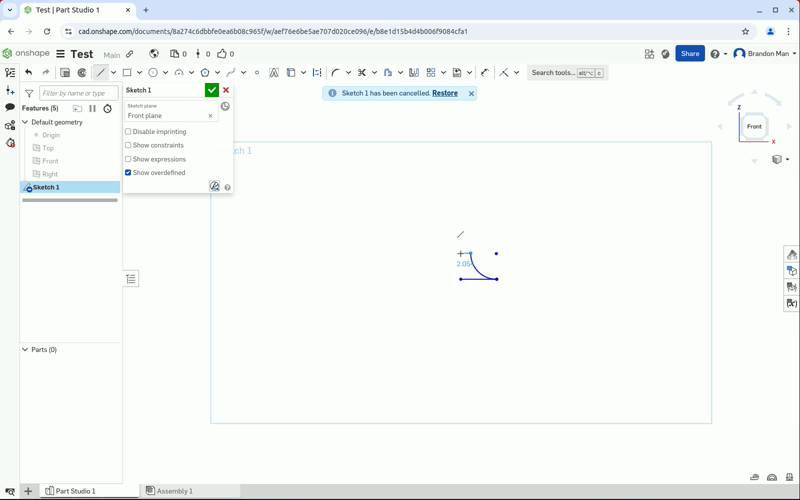
click(460, 253)
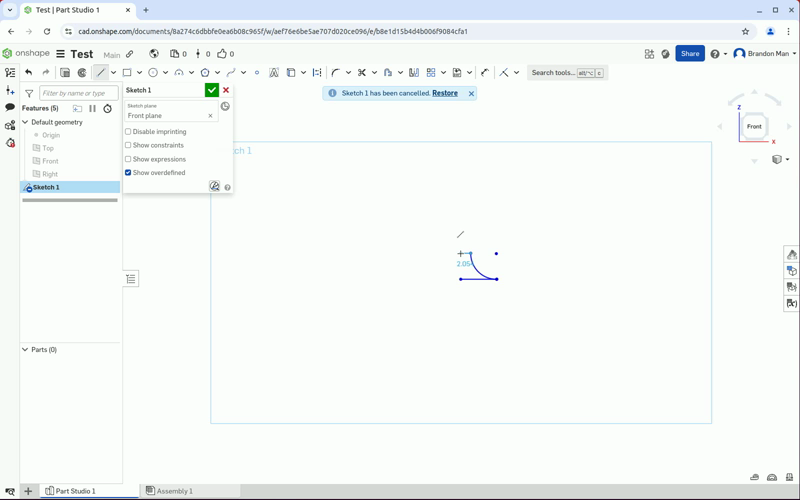
key_up(shift)
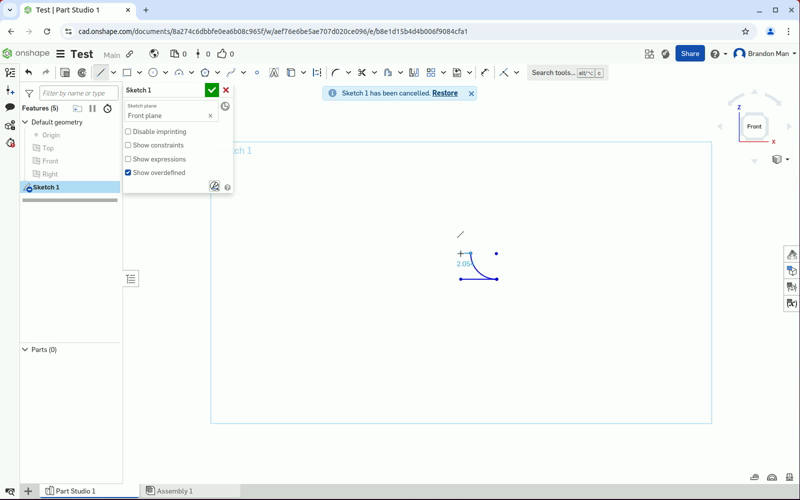
mouse_move(490, 253)
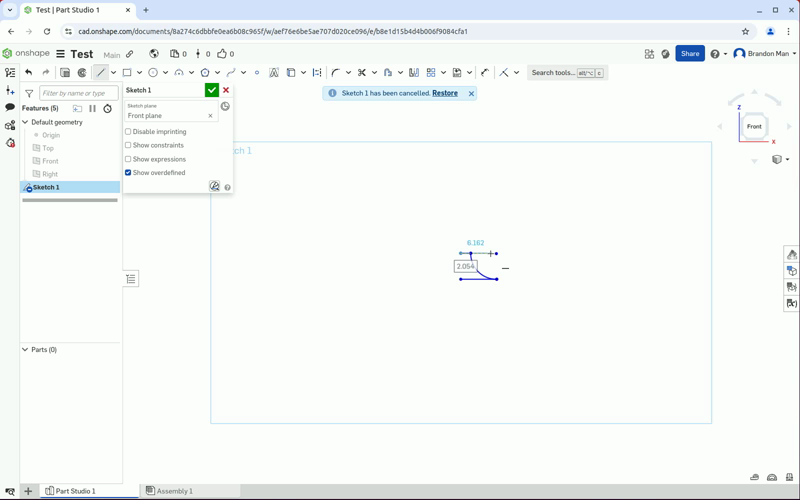
key_down(shift)
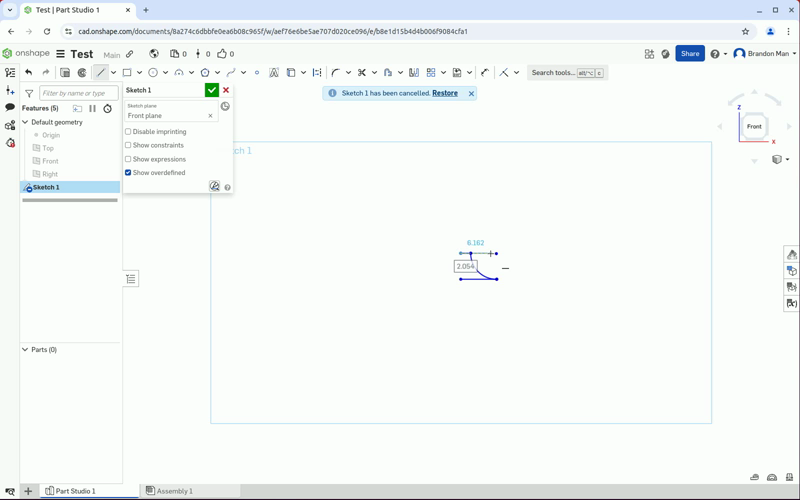
mouse_move(460, 279)
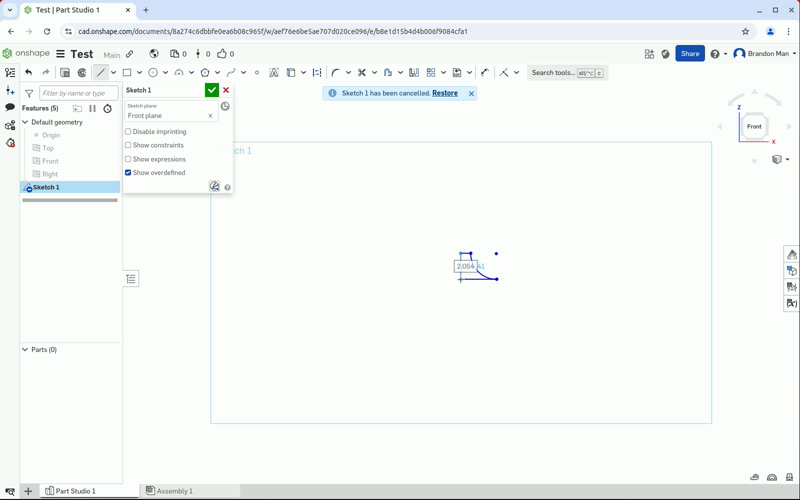
key_up(shift)
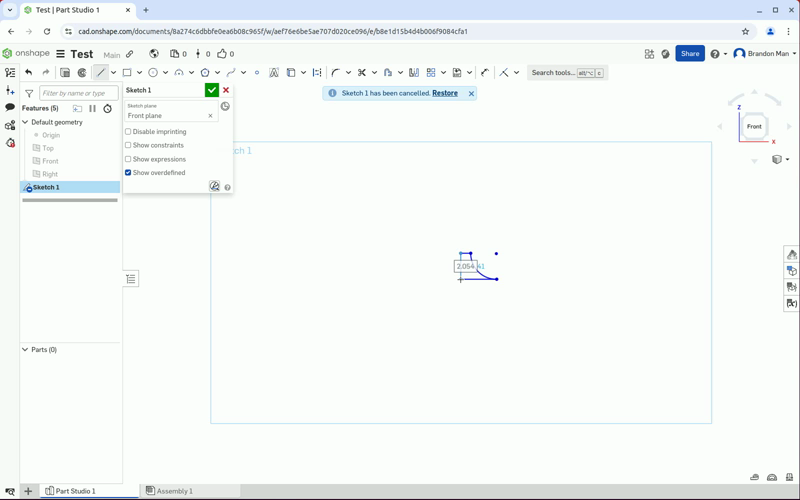
click(460, 279)
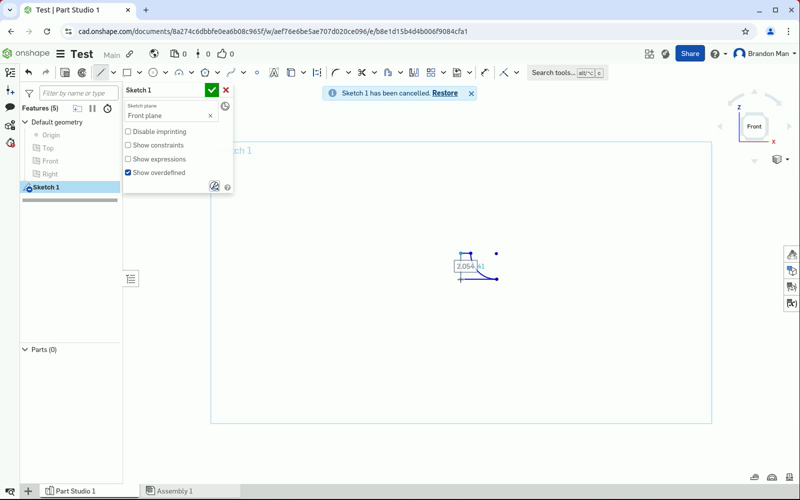
key(esc)
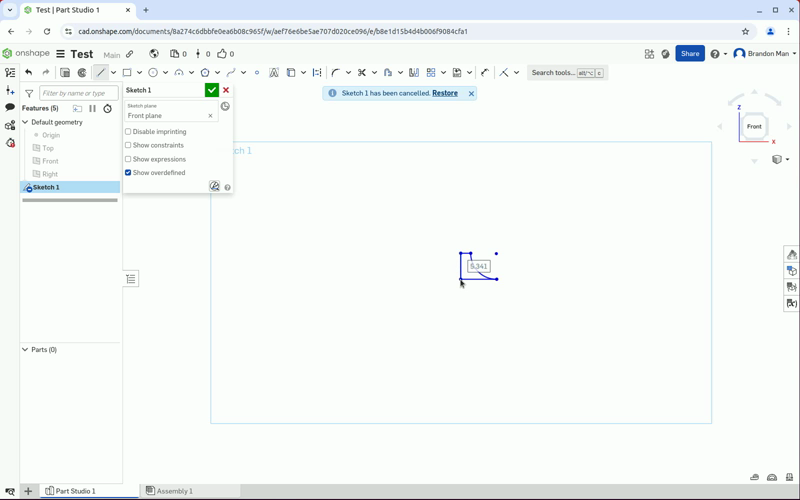
mouse_move(462, 272)
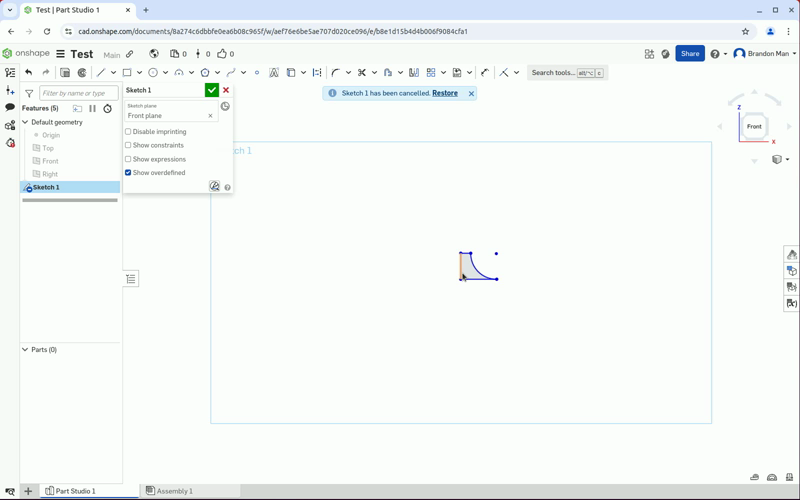
scroll(6)
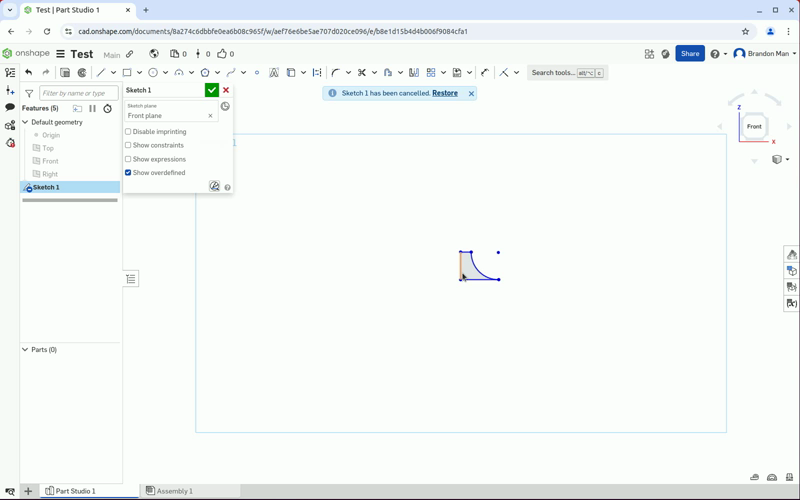
scroll(6)
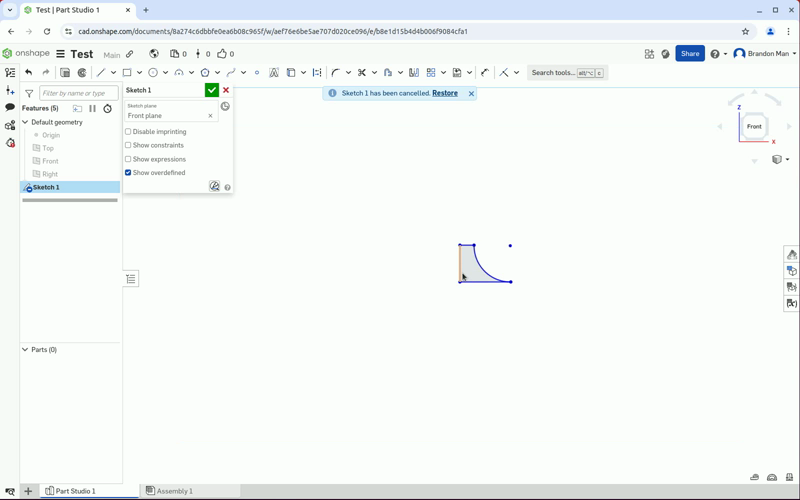
scroll(6)
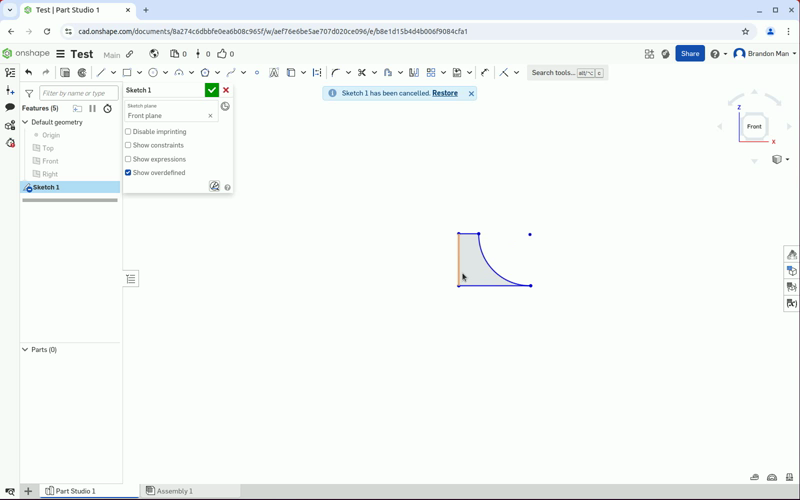
scroll(6)
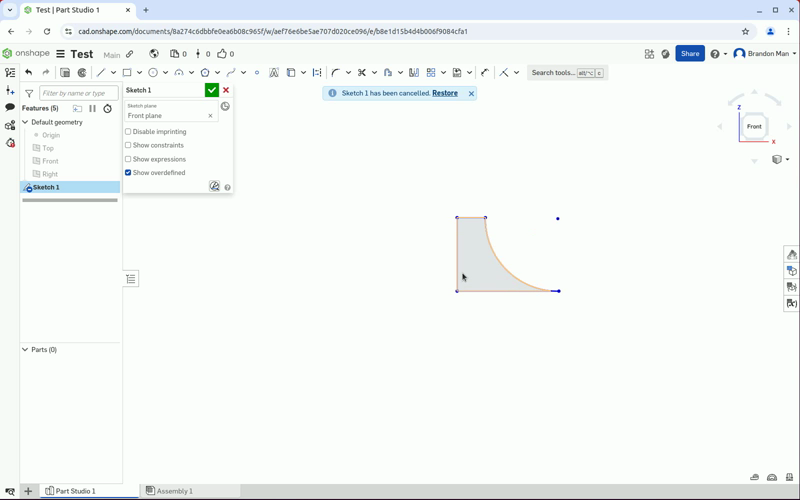
scroll(6)
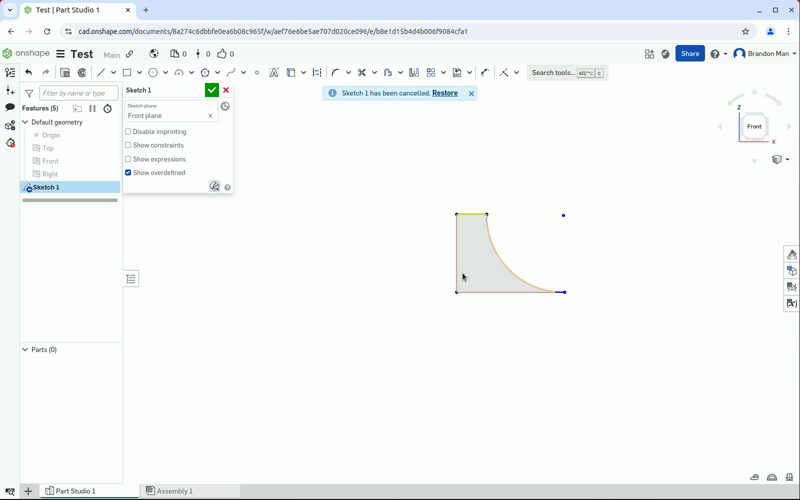
scroll(6)
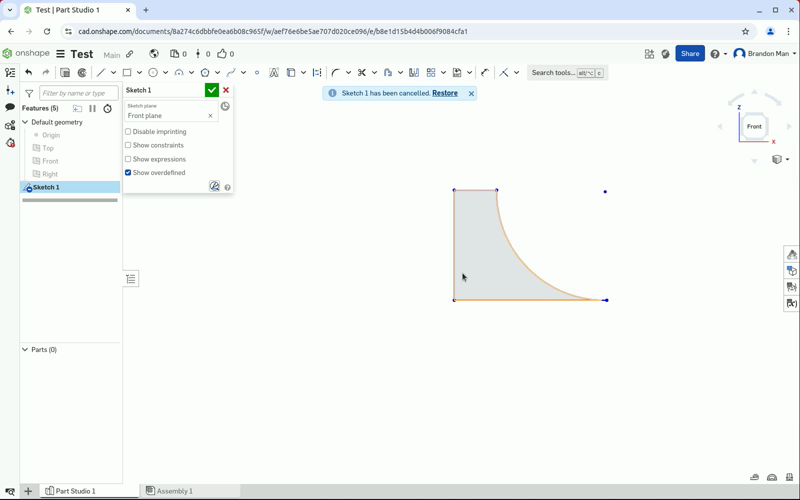
scroll(6)
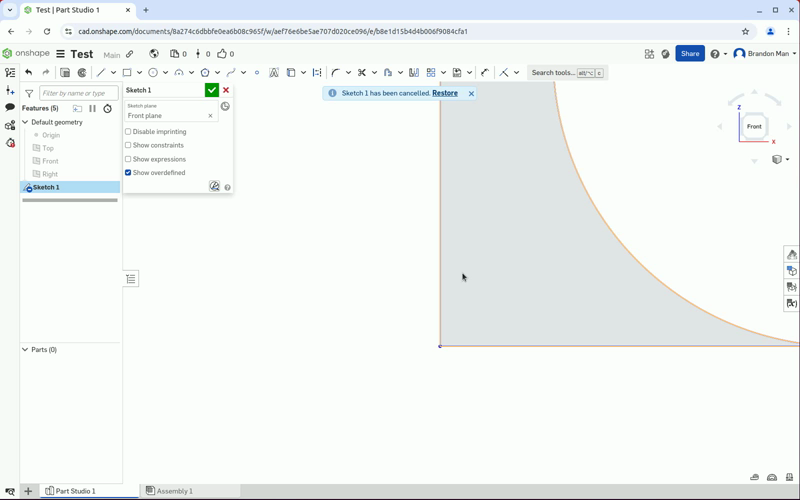
click(462, 272)
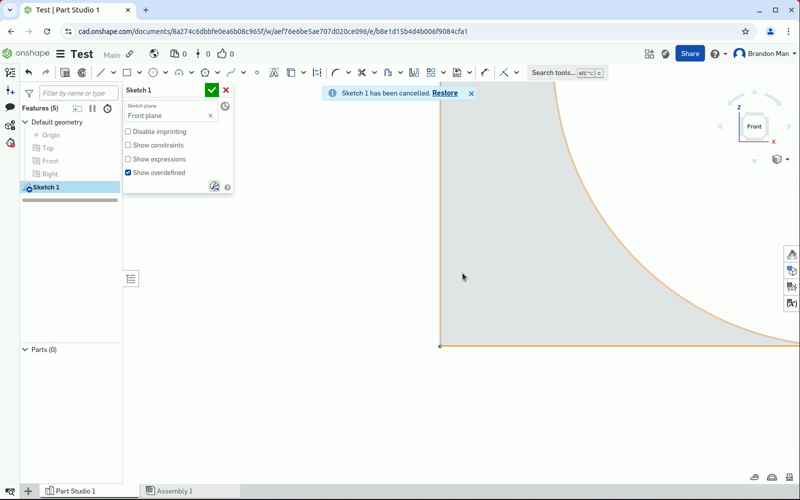
scroll(-6)
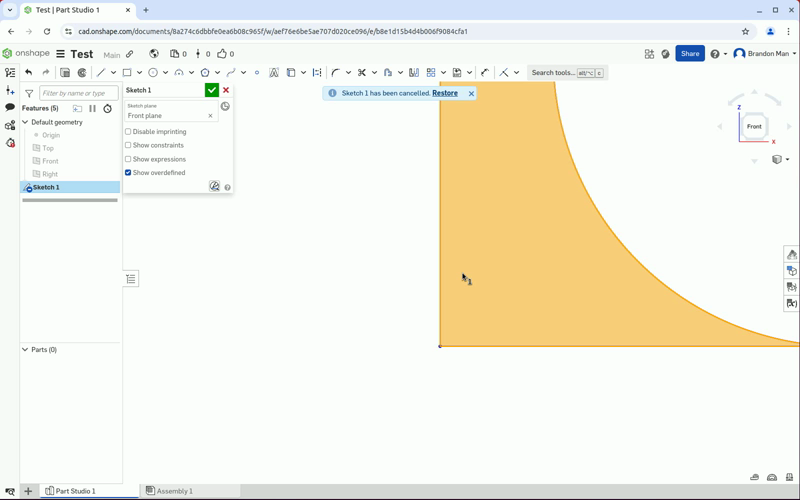
scroll(-6)
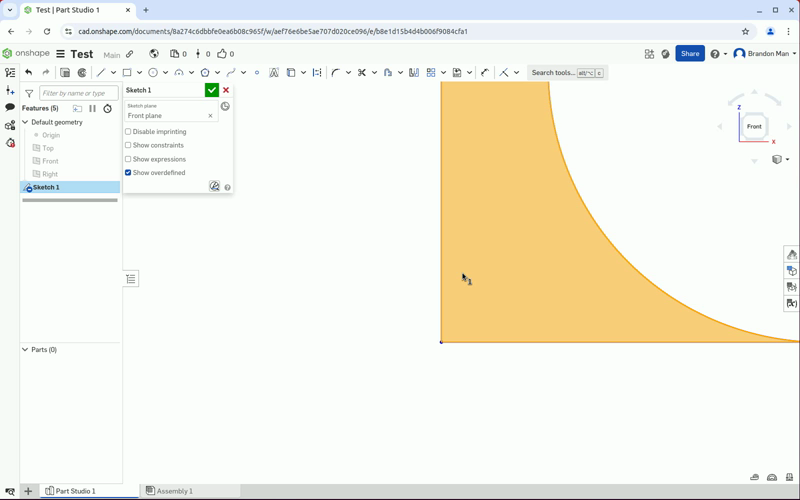
scroll(-6)
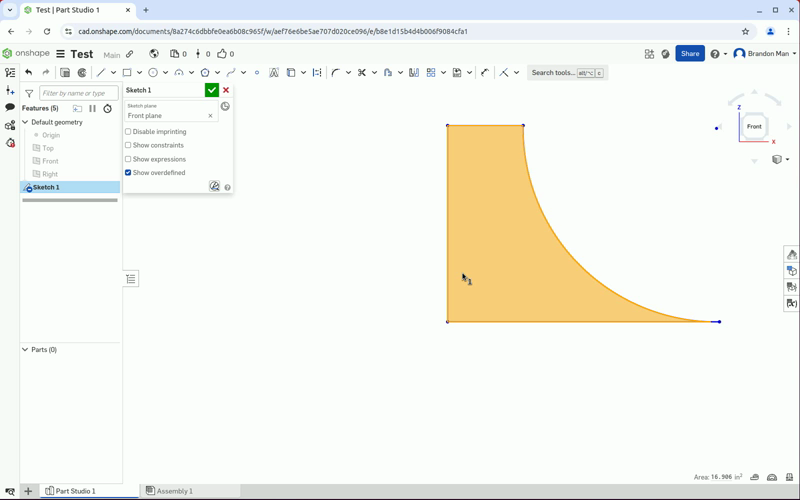
scroll(-6)
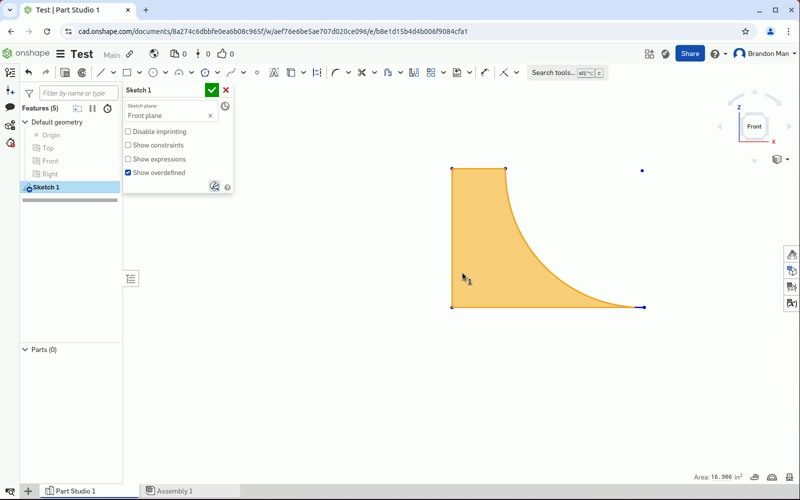
scroll(-6)
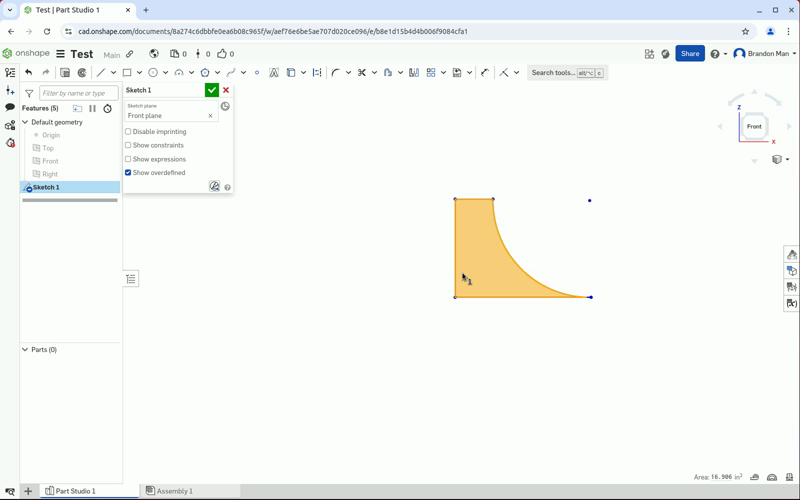
scroll(-6)
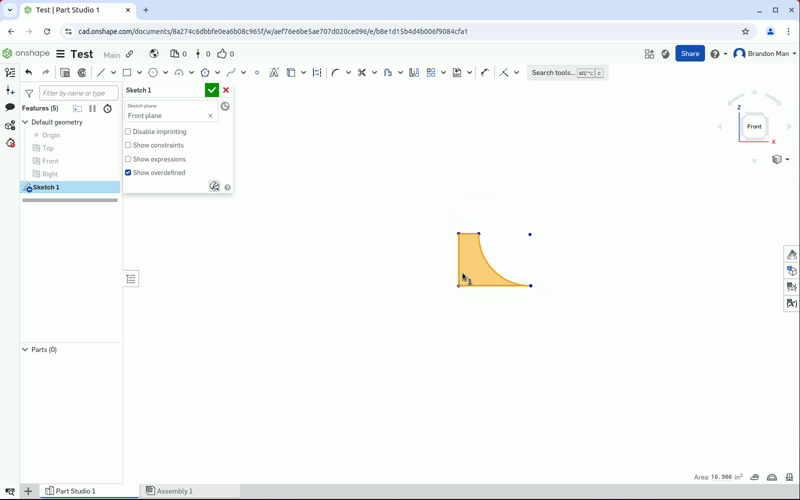
scroll(-6)
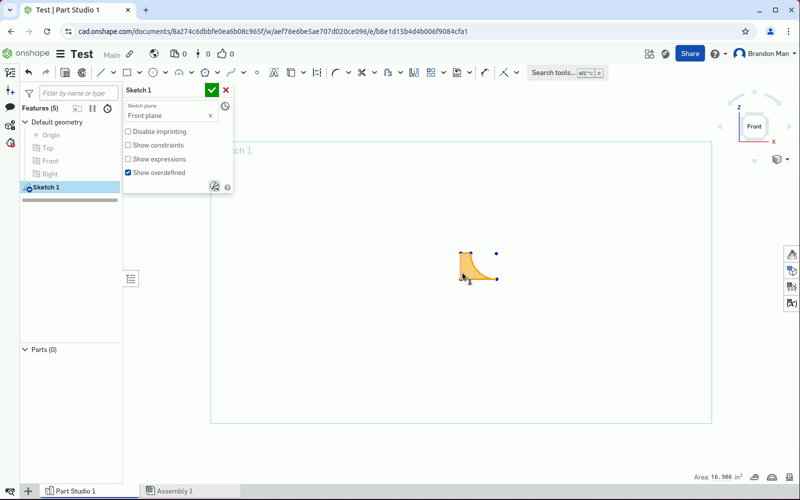
mouse_move(73, 352)
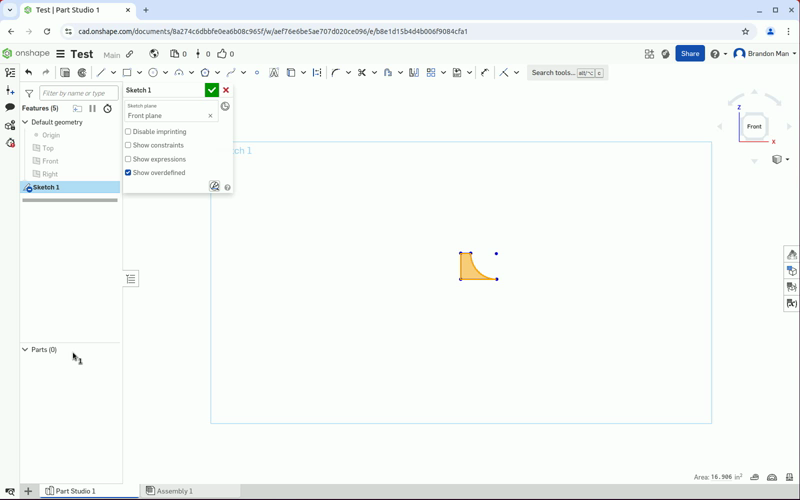
key(shift+y)
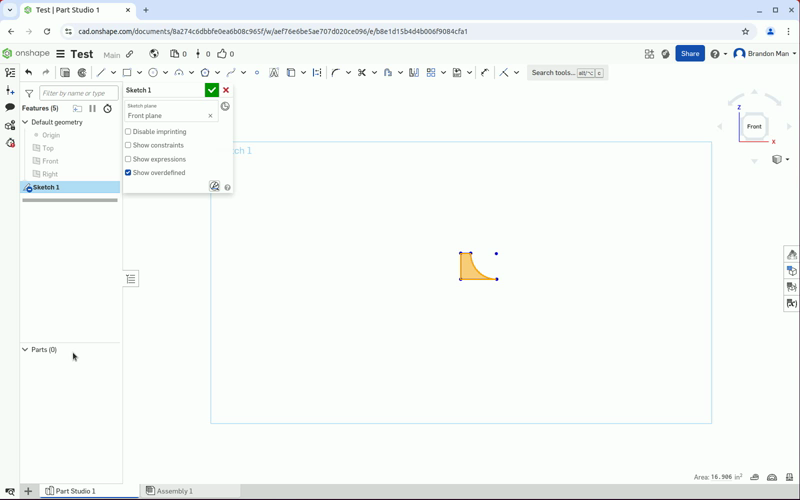
key(shift+e)
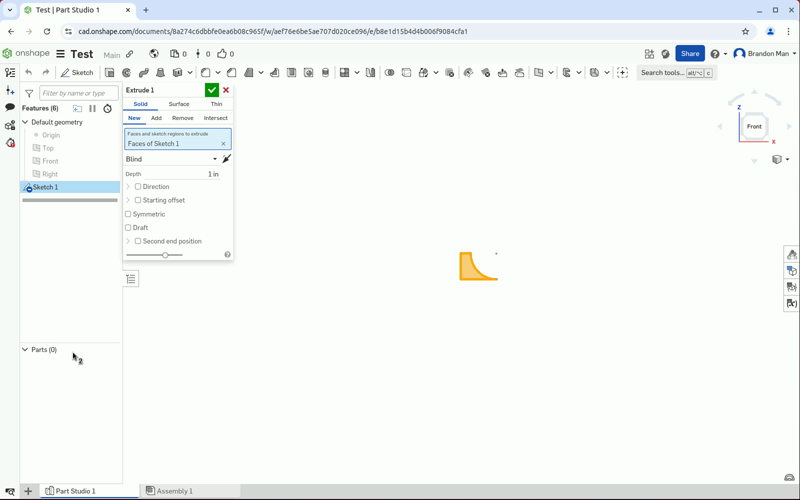
mouse_move(143, 106)
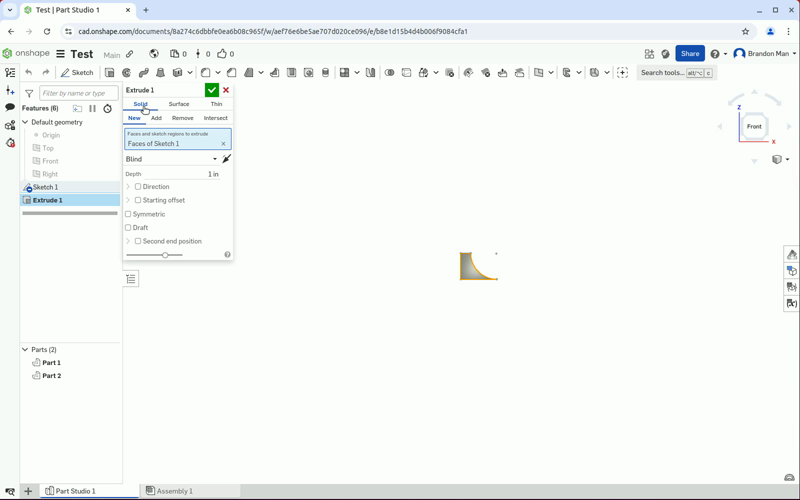
click(143, 106)
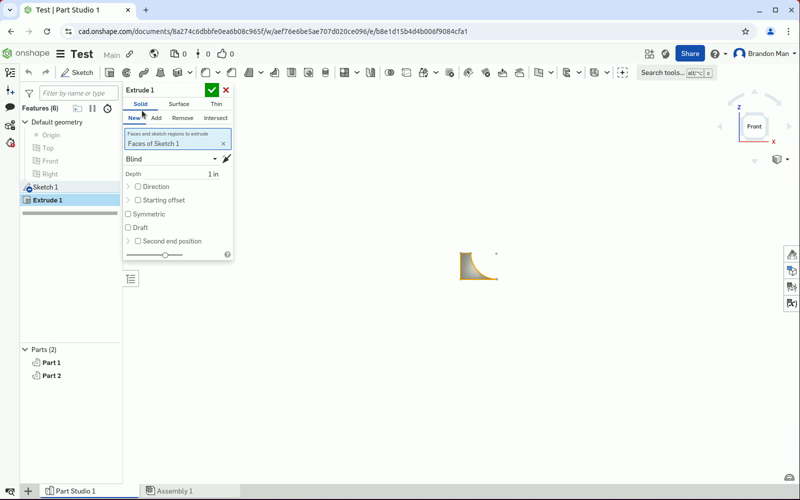
mouse_move(137, 120)
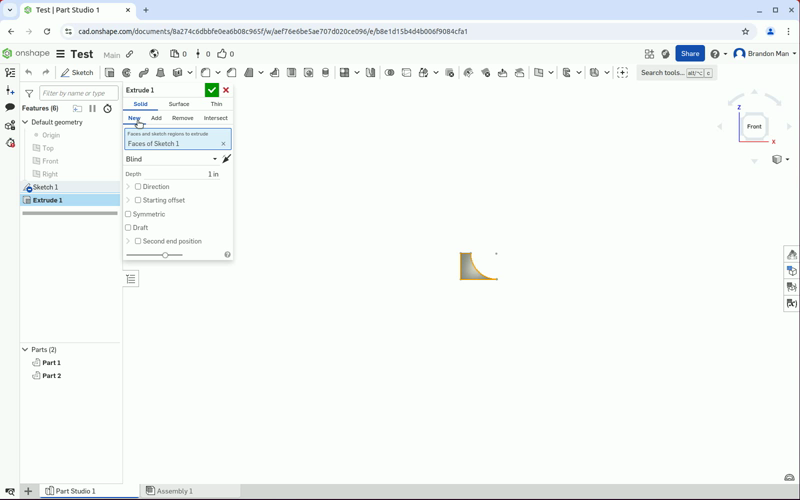
click(137, 120)
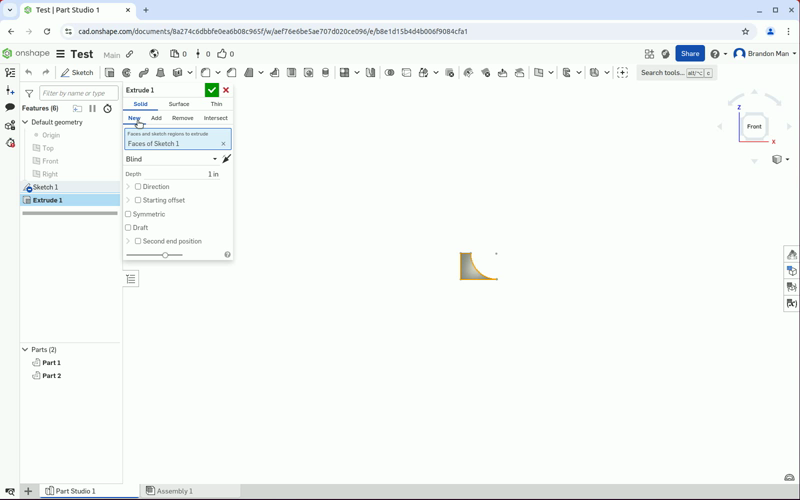
key(tab, 4)
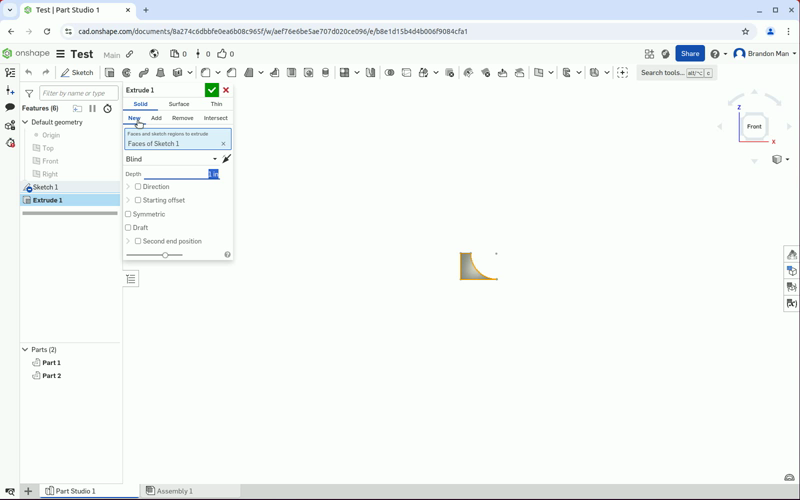
text(23.108)
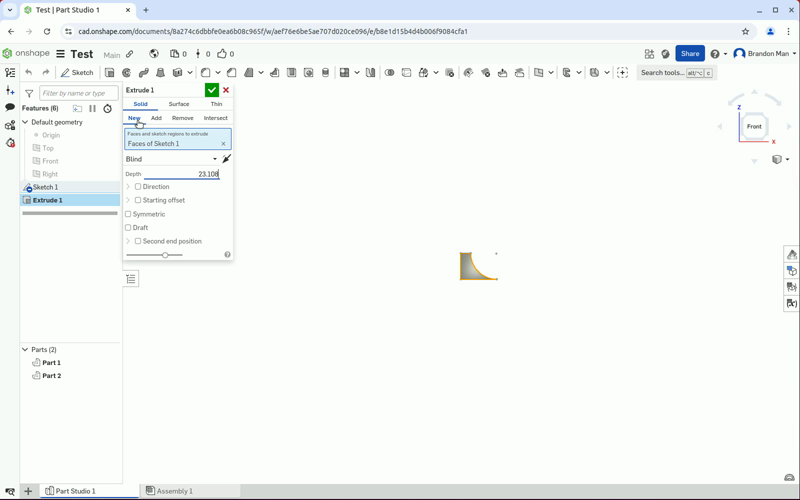
key(enter)
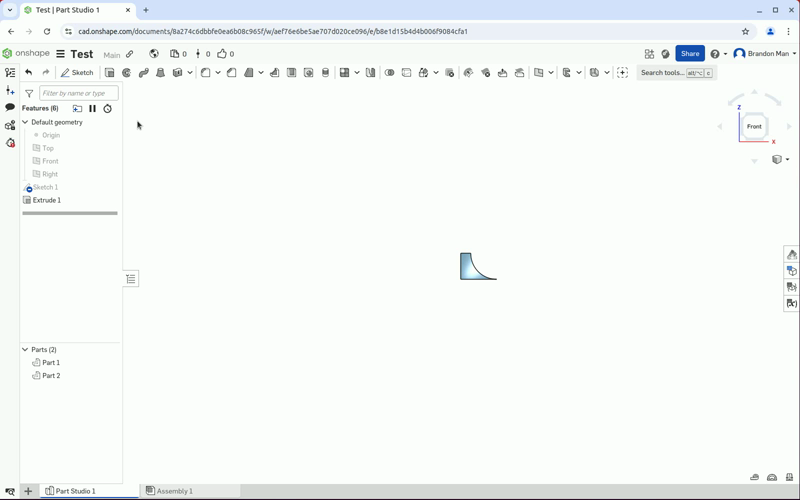
key(shift+h)
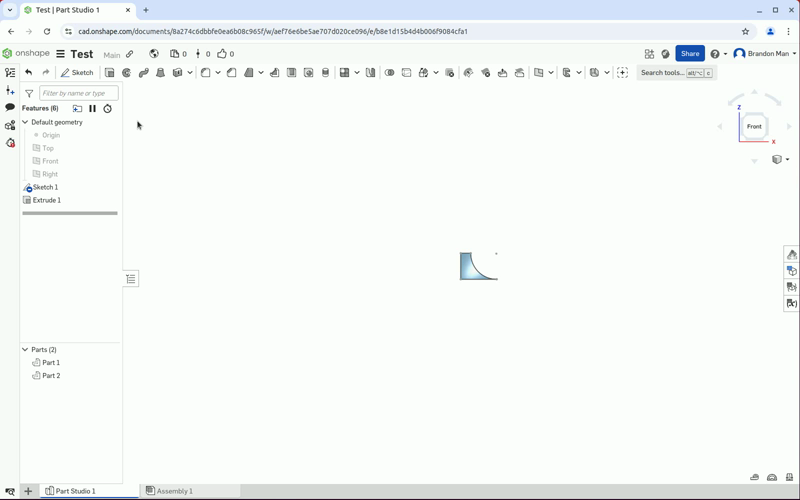
key(shift+h)
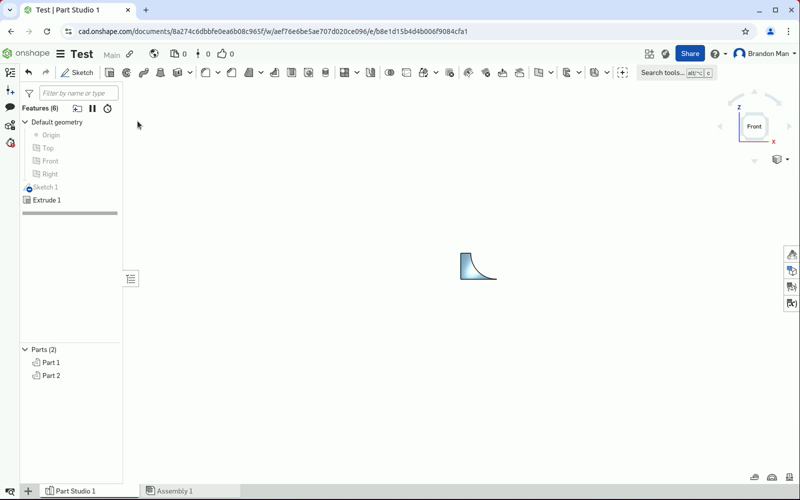
mouse_move(73, 189)
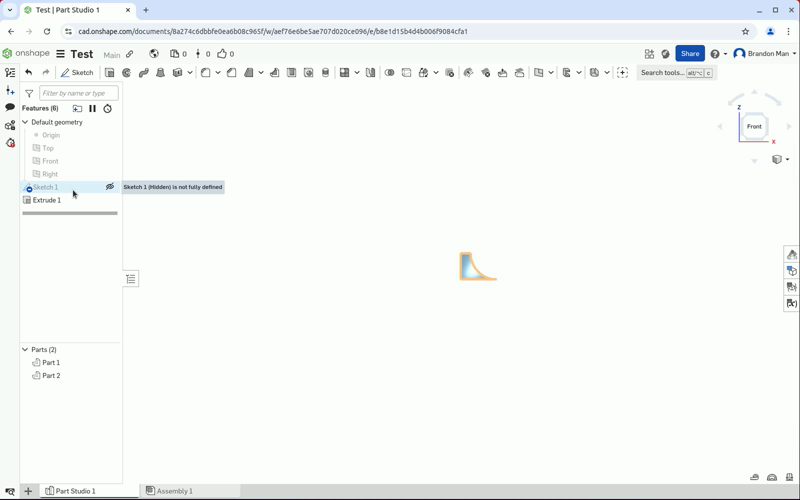
click(73, 189)
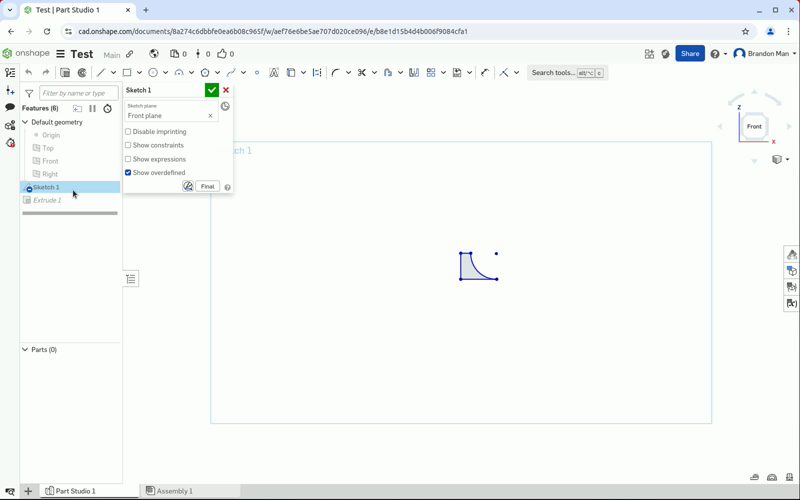
mouse_move(229, 92)
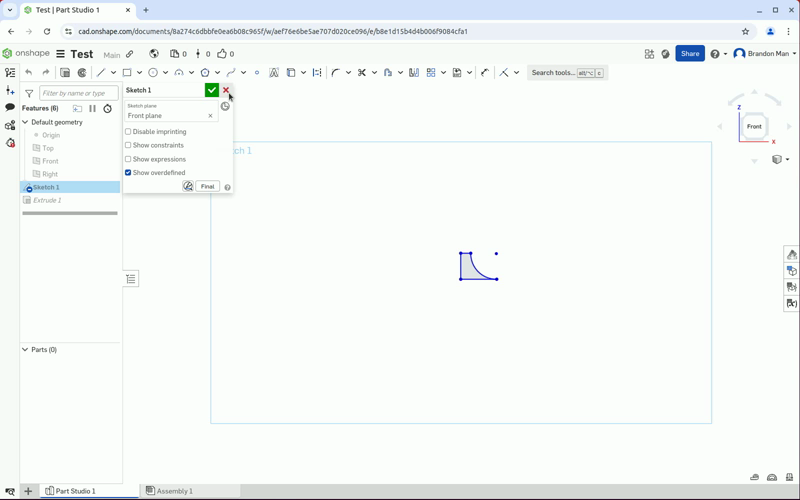
click(229, 92)
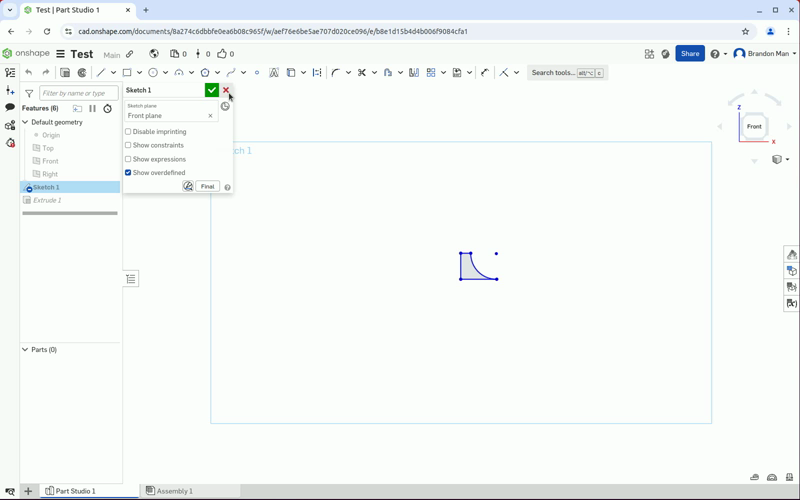
key(shift+s)
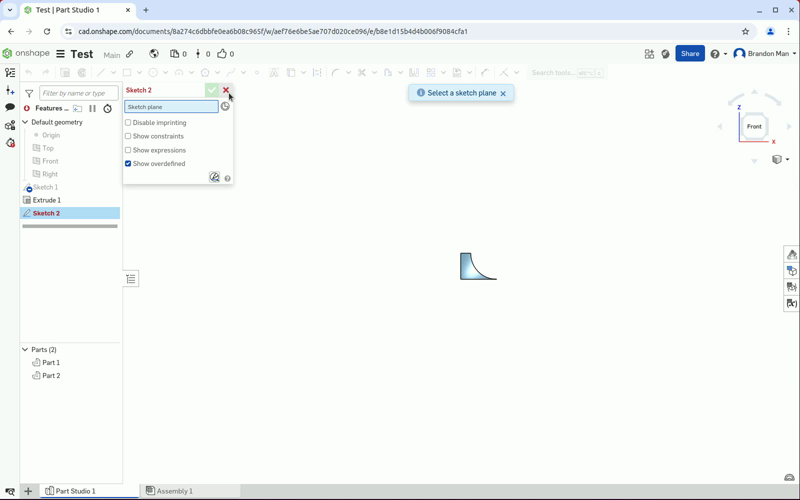
mouse_move(73, 163)
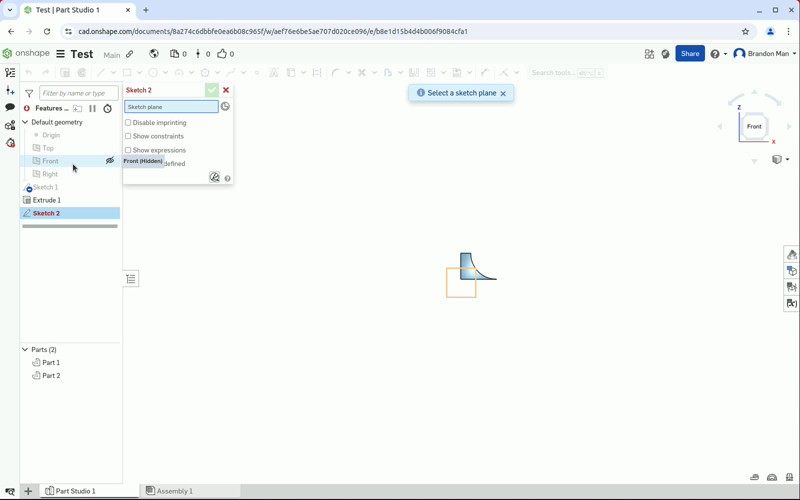
click(73, 163)
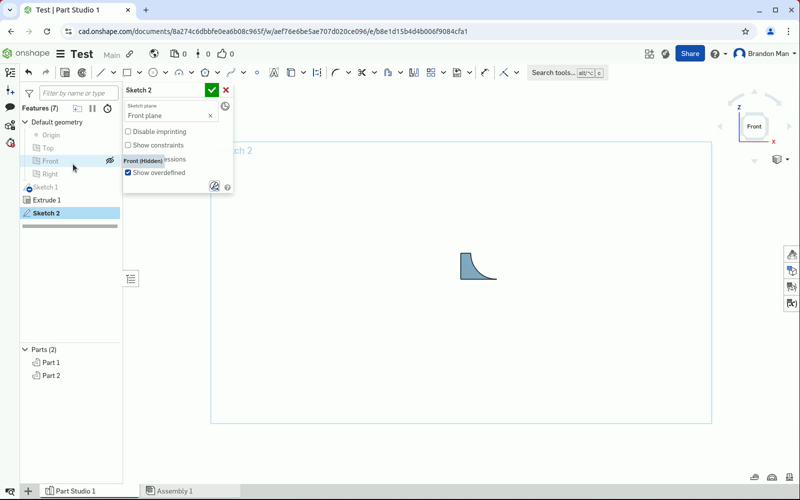
mouse_move(73, 352)
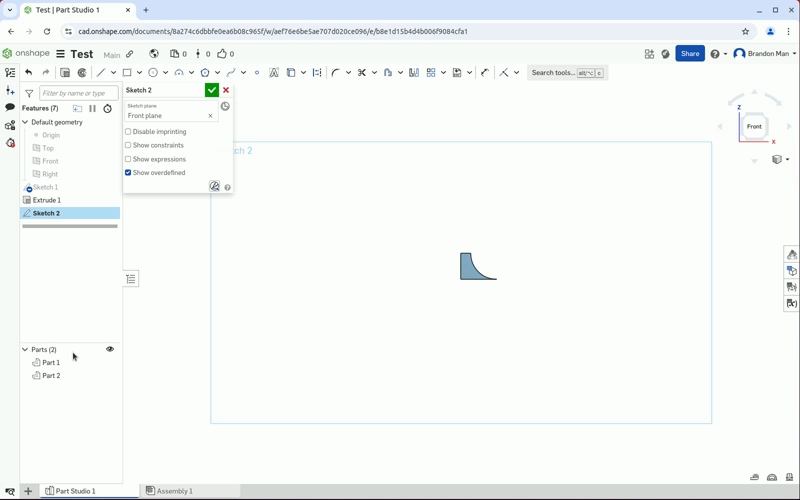
key(y)
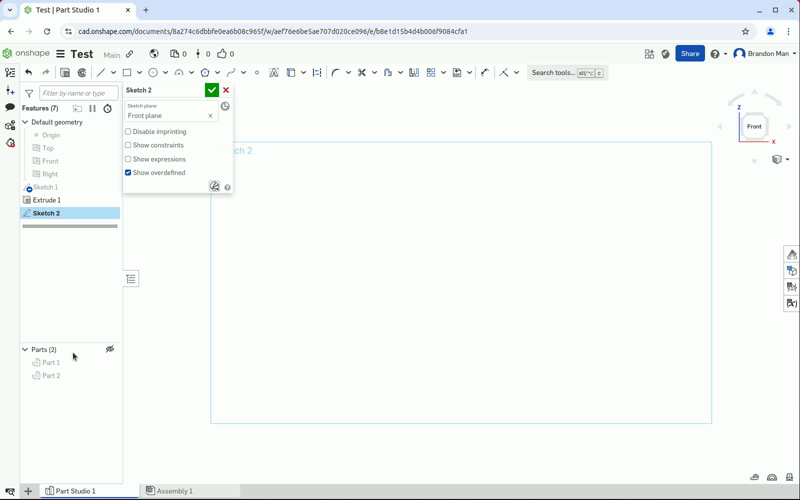
key(l)
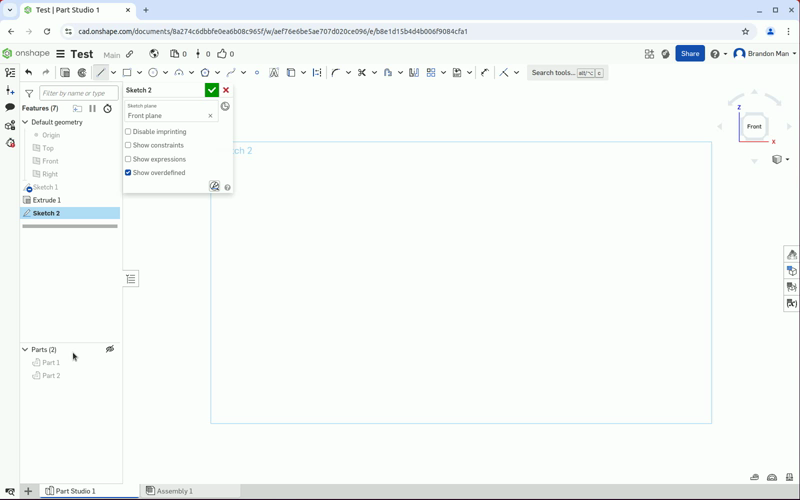
key_down(shift)
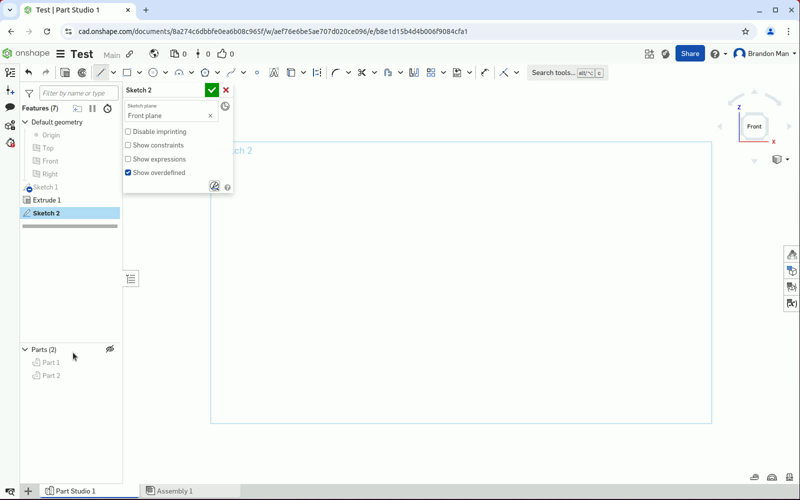
mouse_move(460, 282)
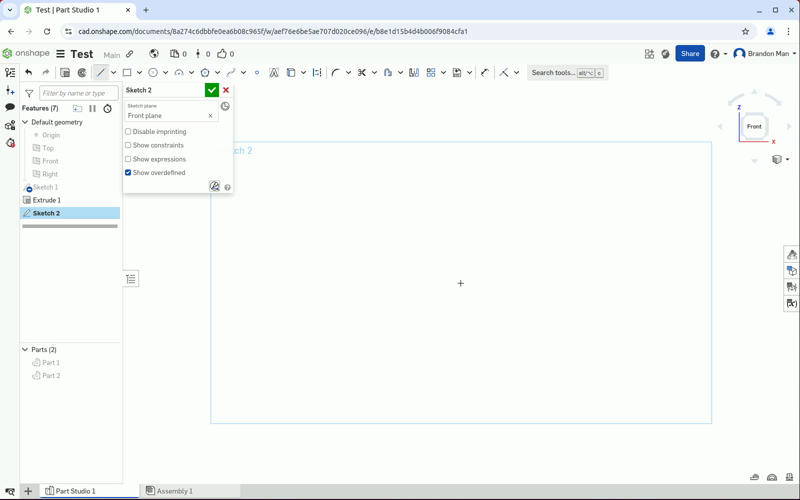
click(460, 282)
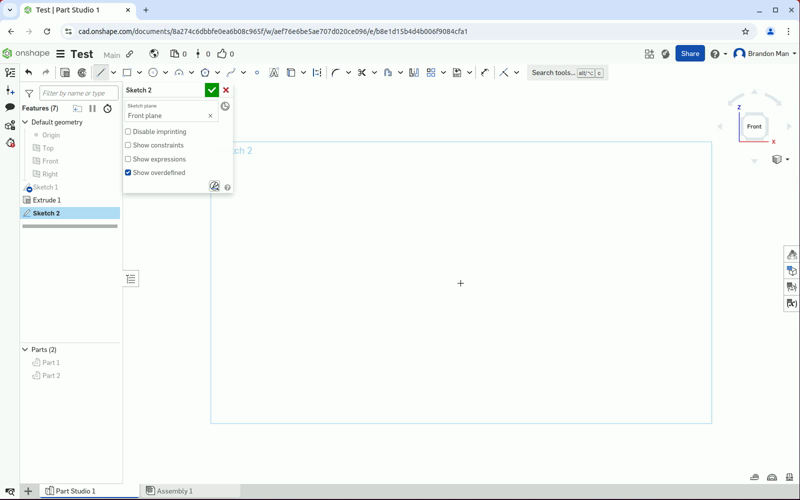
key_up(shift)
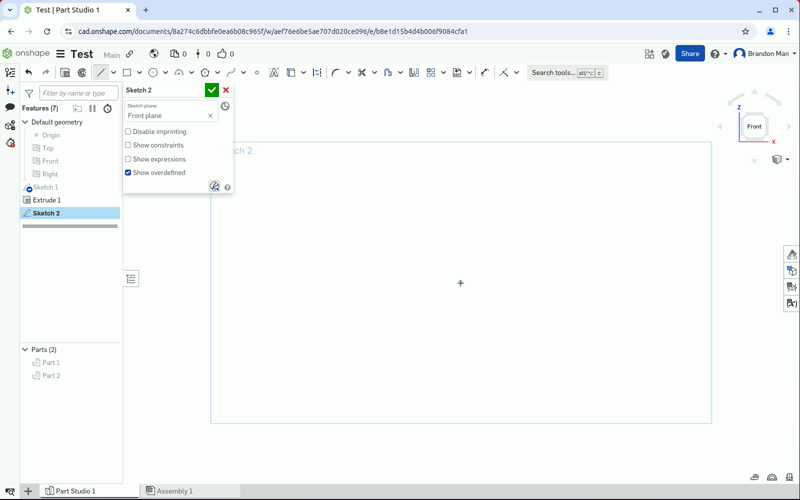
key_down(shift)
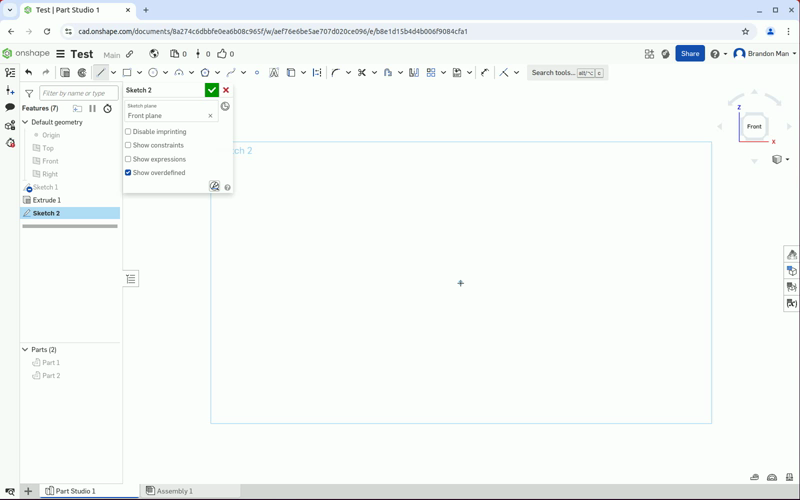
mouse_move(544, 282)
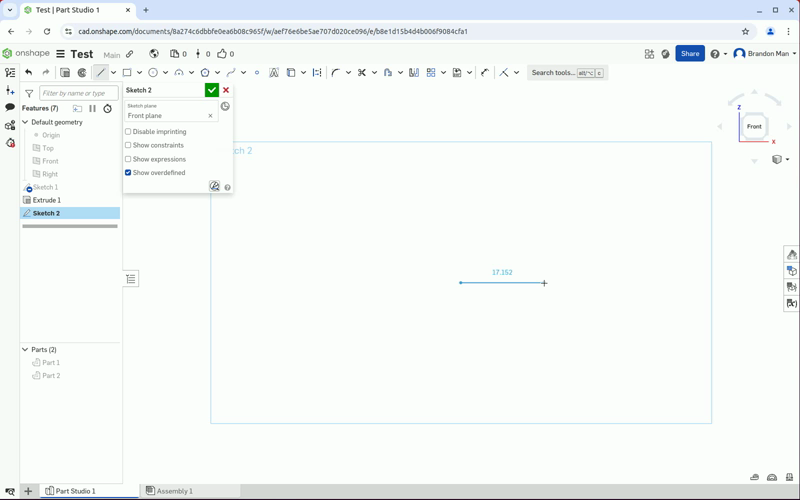
click(544, 282)
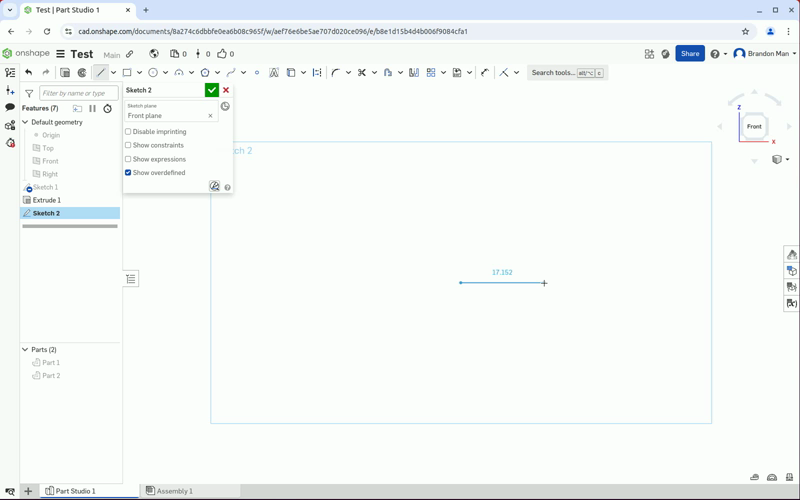
key_up(shift)
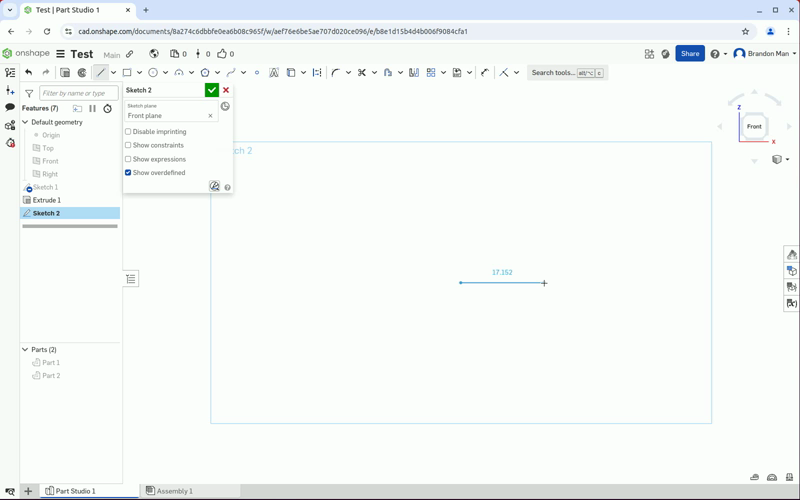
key_down(shift)
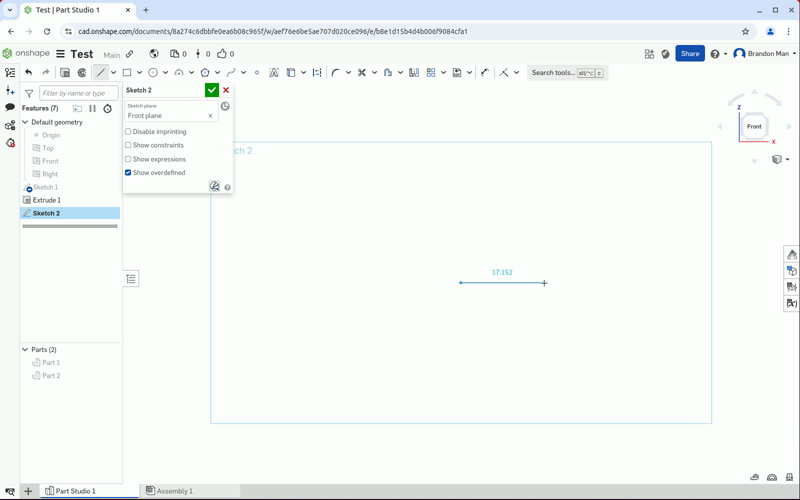
mouse_move(574, 282)
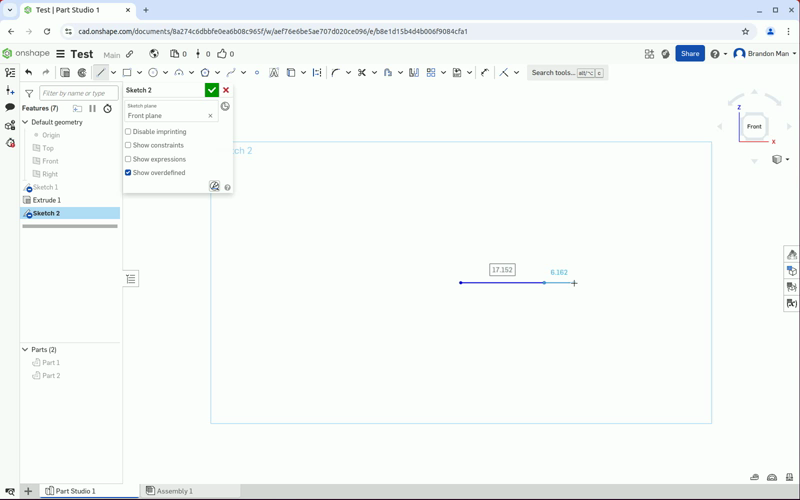
mouse_move(544, 279)
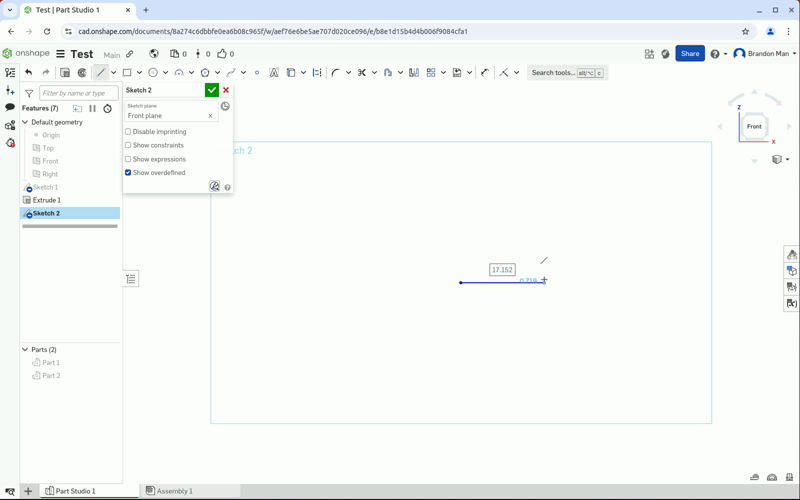
scroll(6)
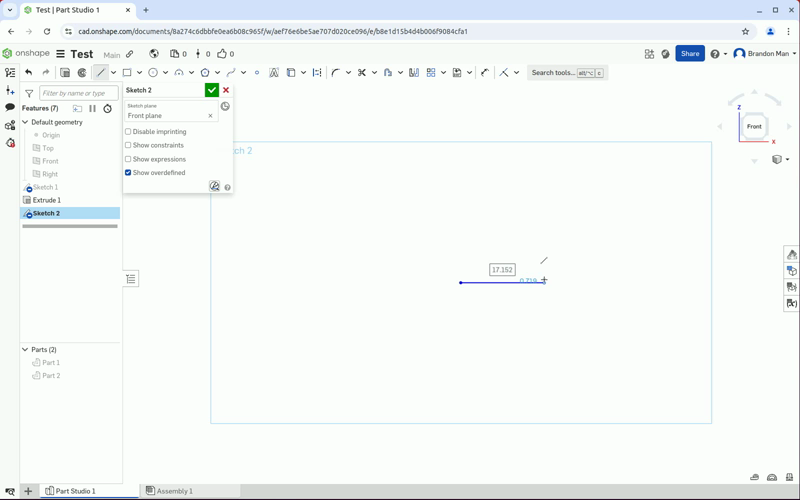
scroll(6)
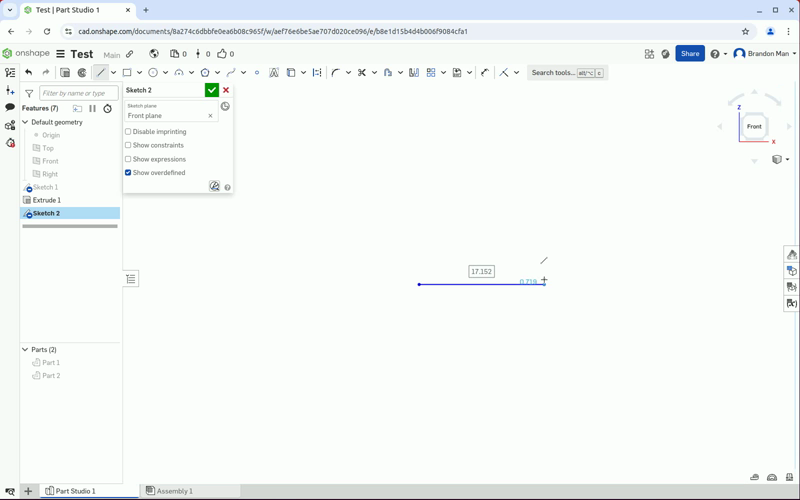
scroll(6)
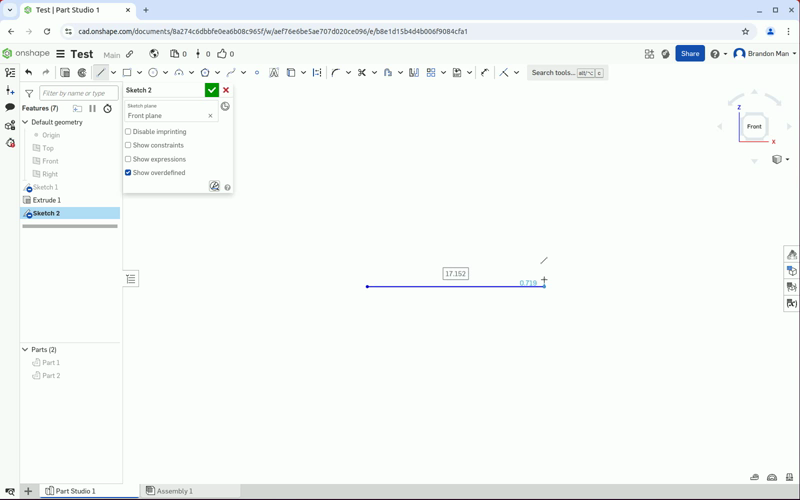
scroll(6)
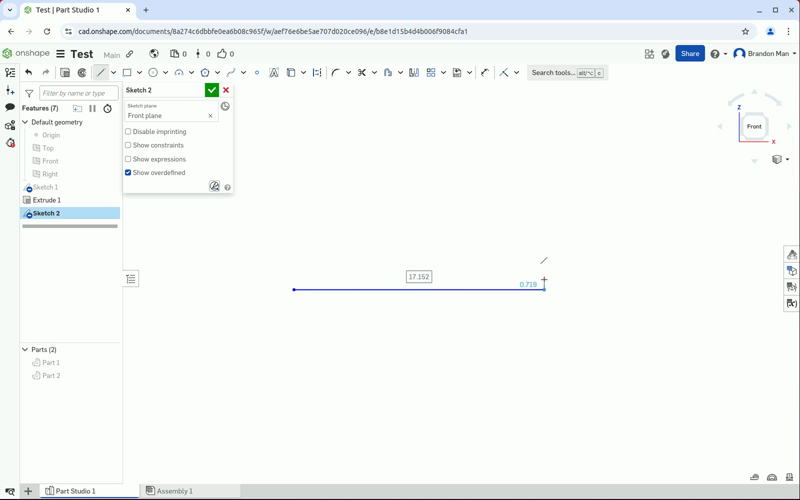
scroll(6)
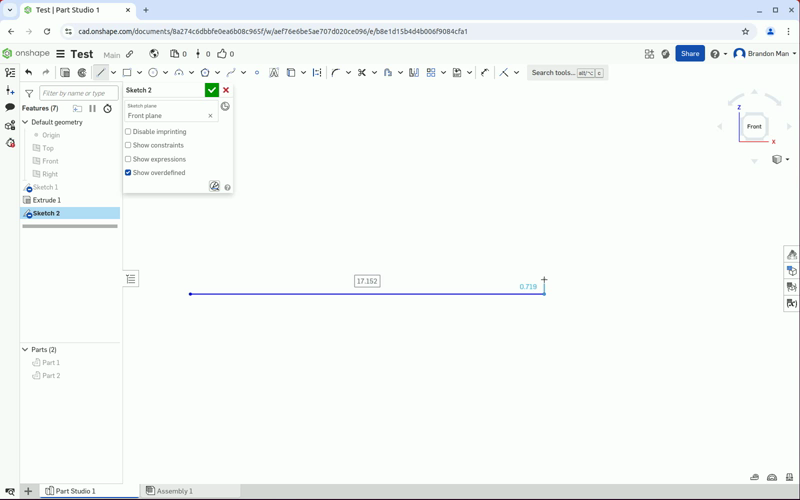
scroll(6)
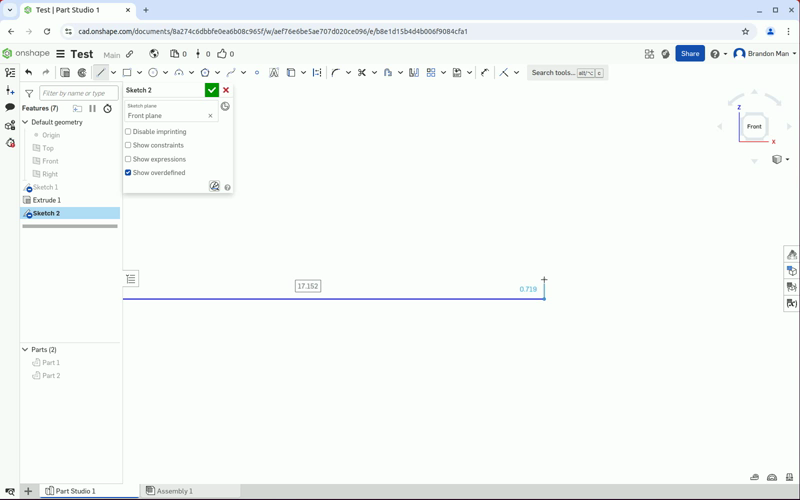
scroll(6)
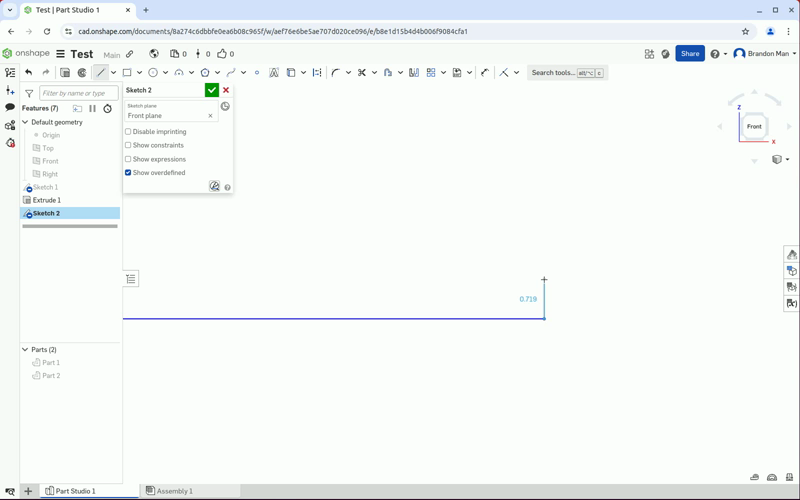
click(544, 279)
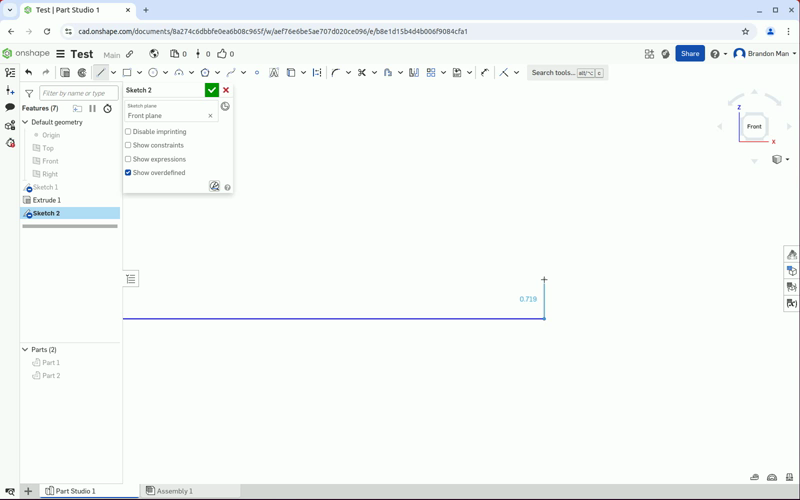
scroll(-6)
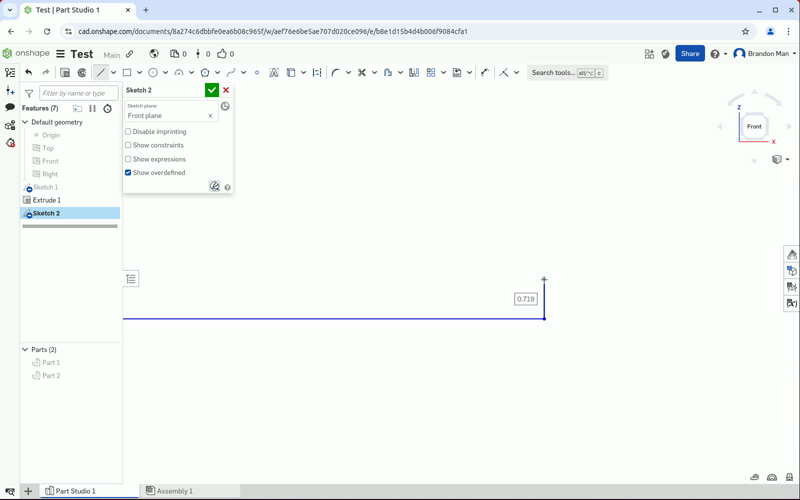
scroll(-6)
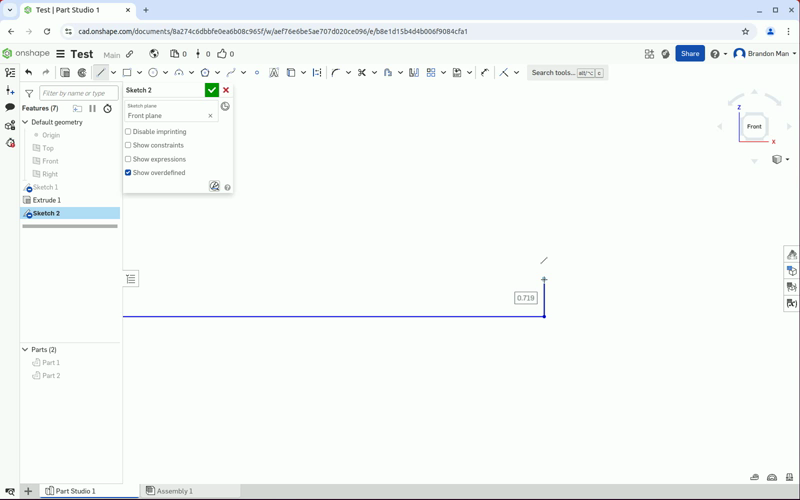
scroll(-6)
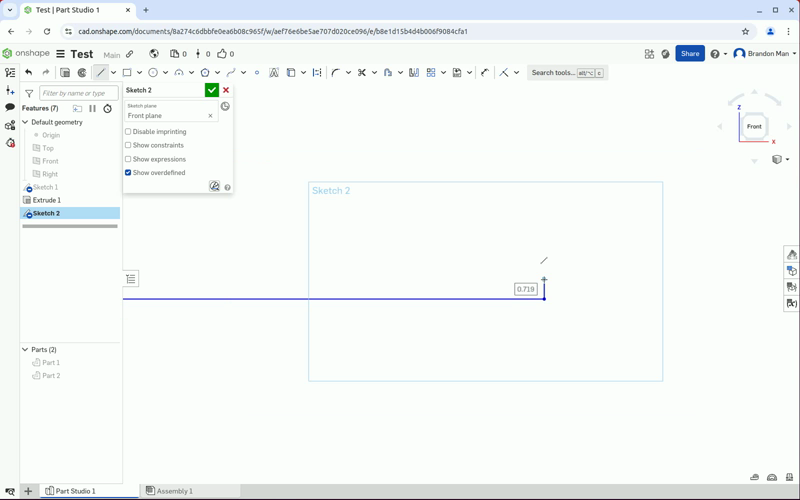
scroll(-6)
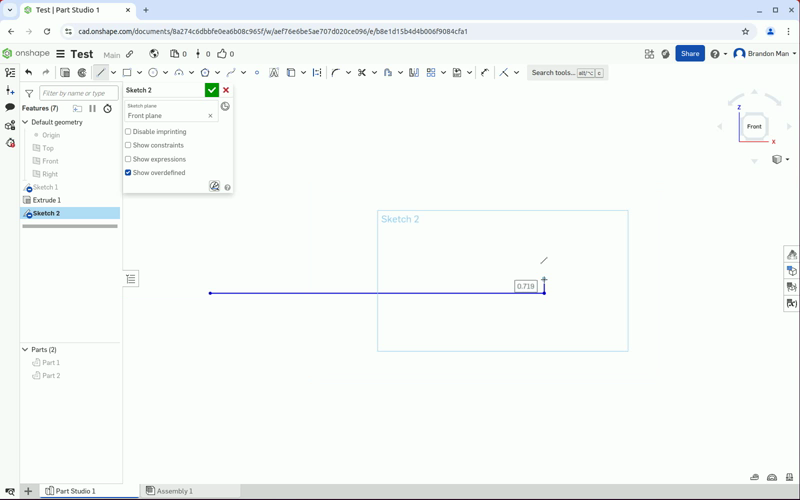
scroll(-6)
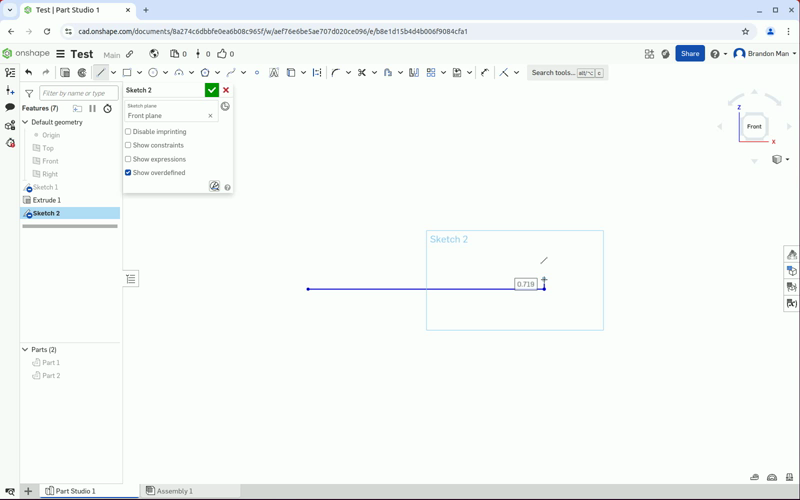
scroll(-6)
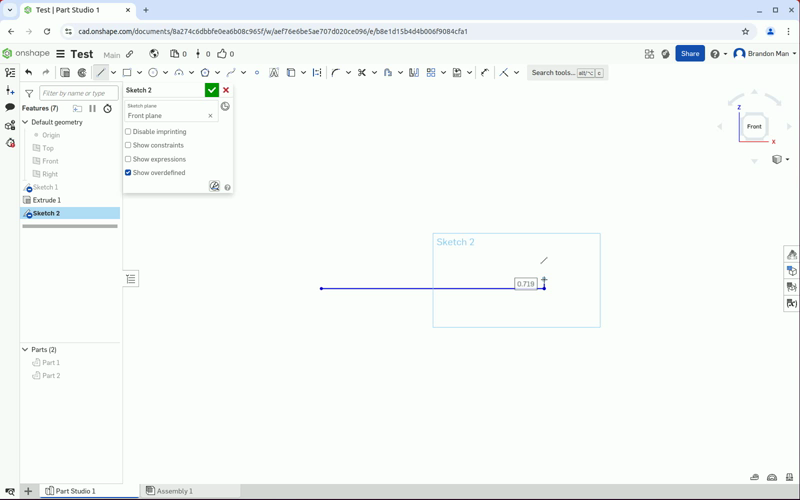
scroll(-6)
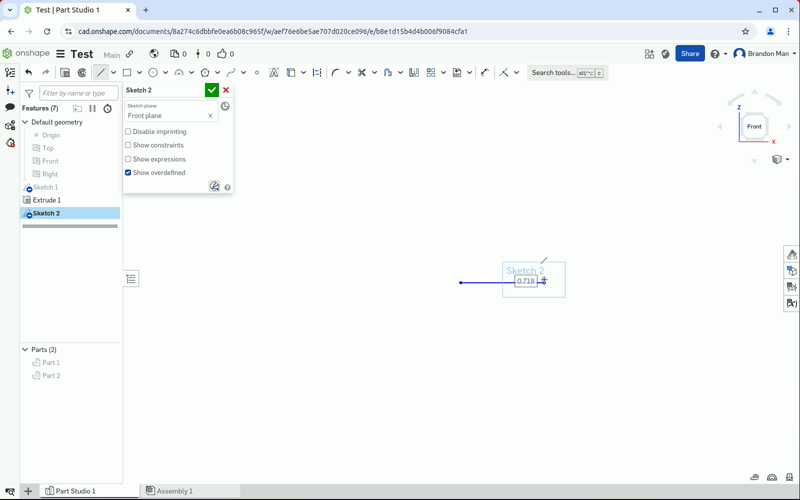
key_up(shift)
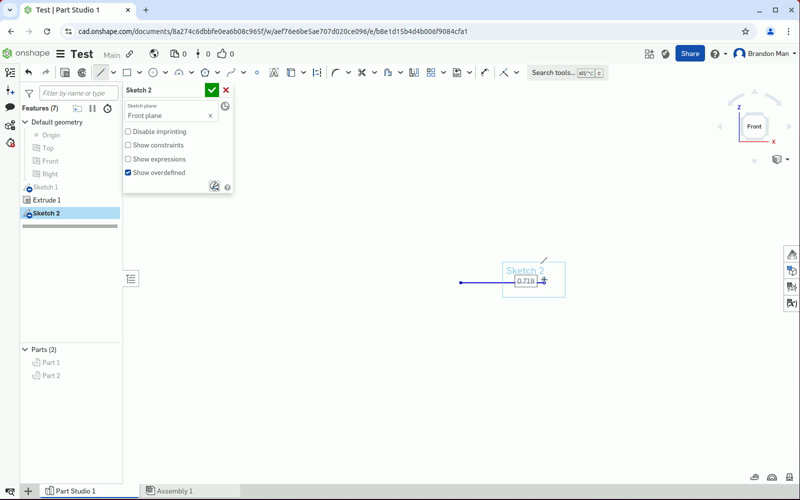
key_down(shift)
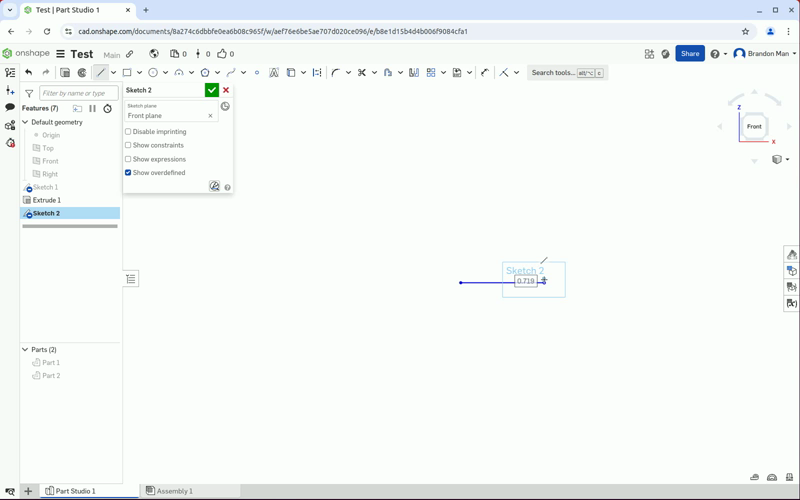
mouse_move(574, 279)
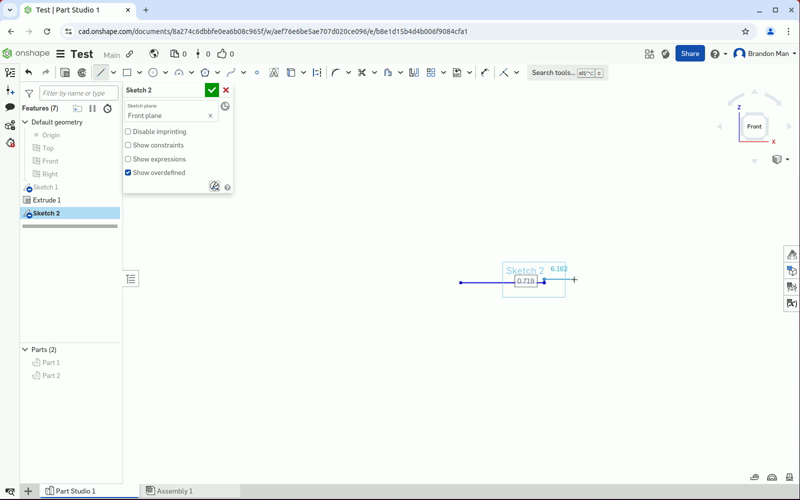
mouse_move(508, 279)
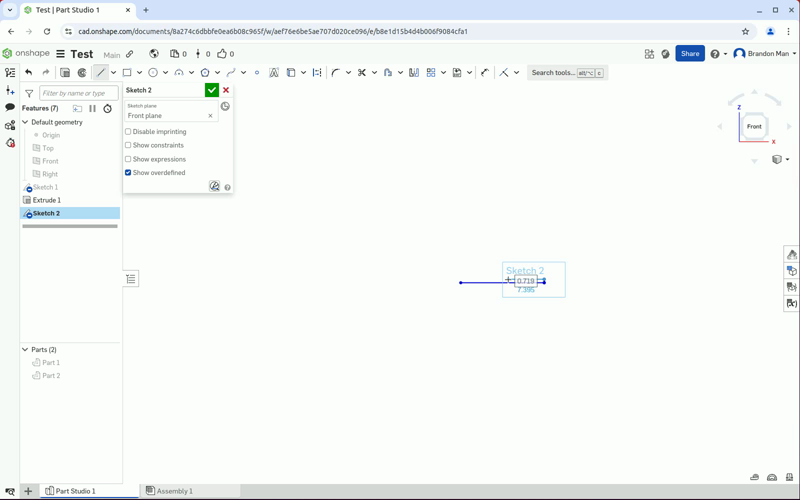
click(508, 279)
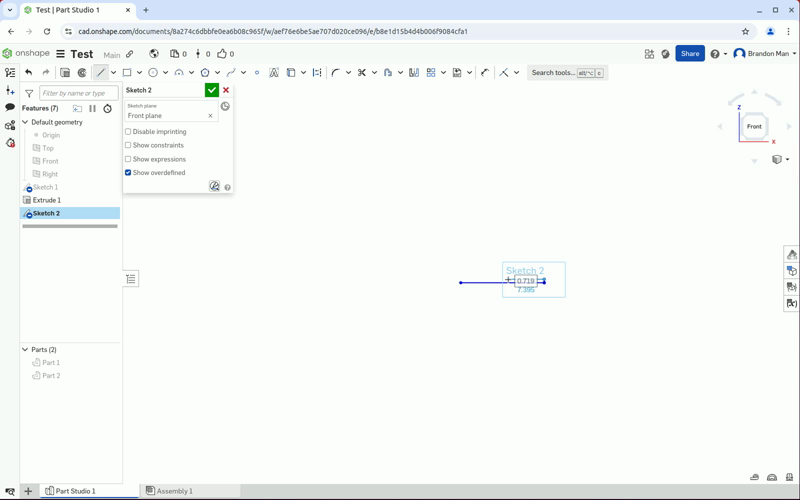
key_up(shift)
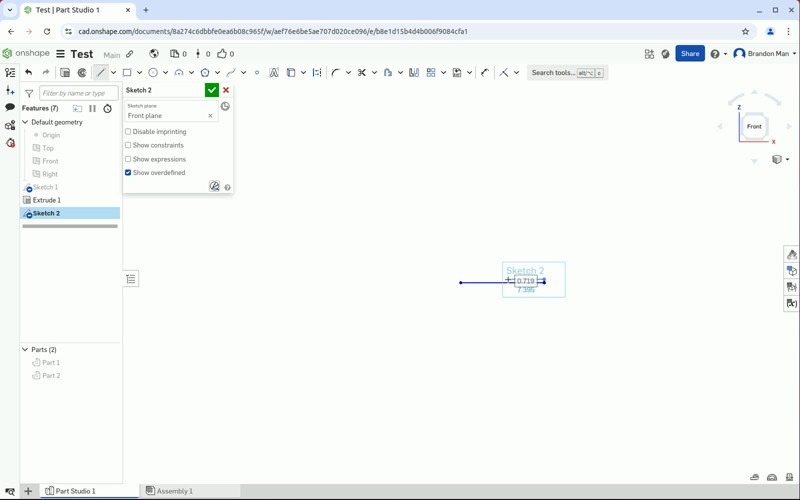
key_down(shift)
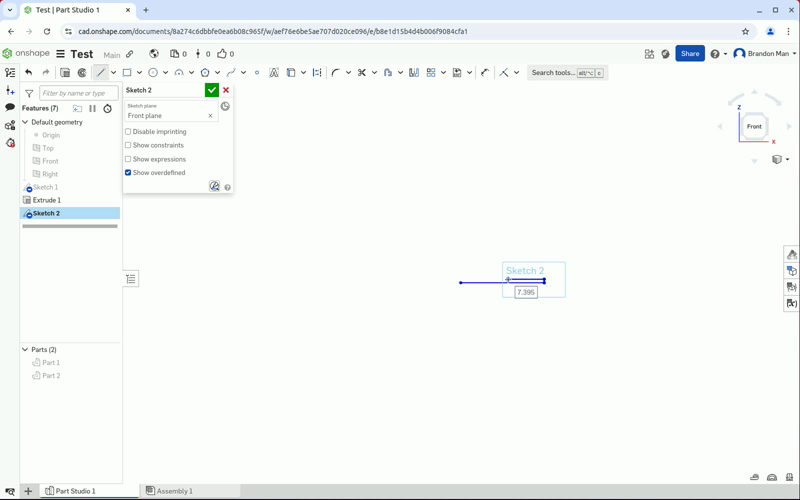
mouse_move(538, 279)
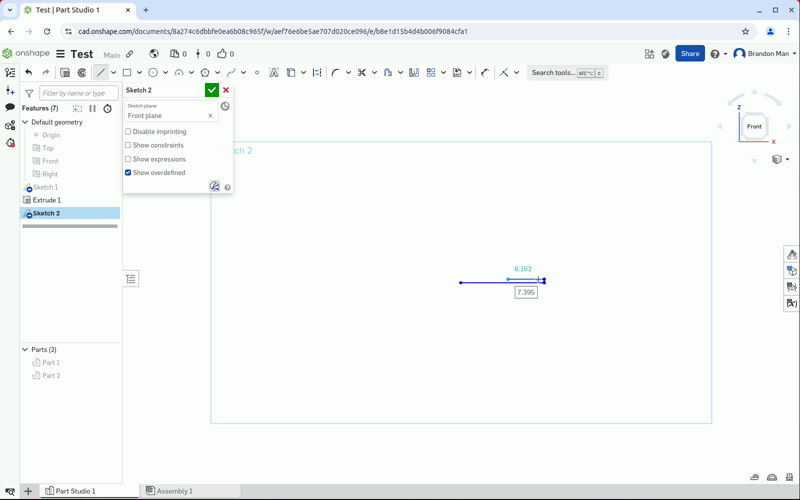
mouse_move(495, 279)
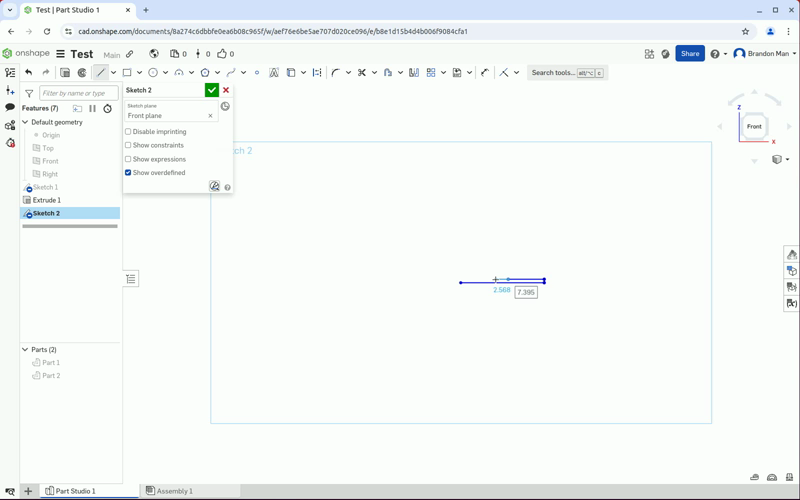
click(495, 279)
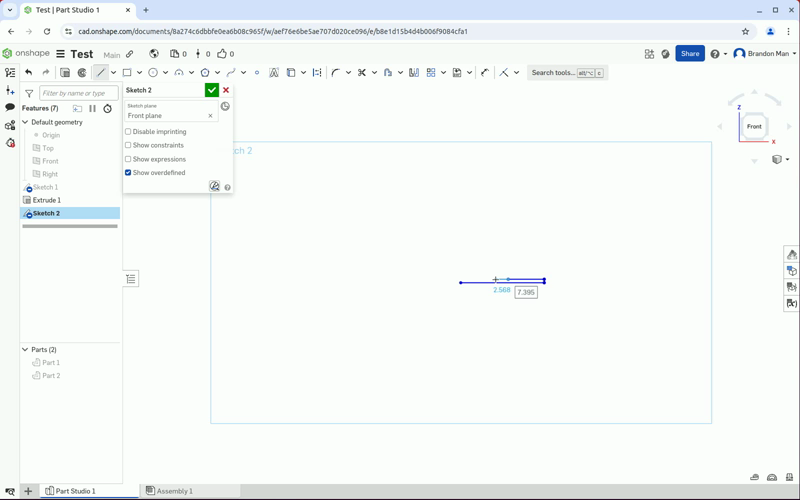
key_up(shift)
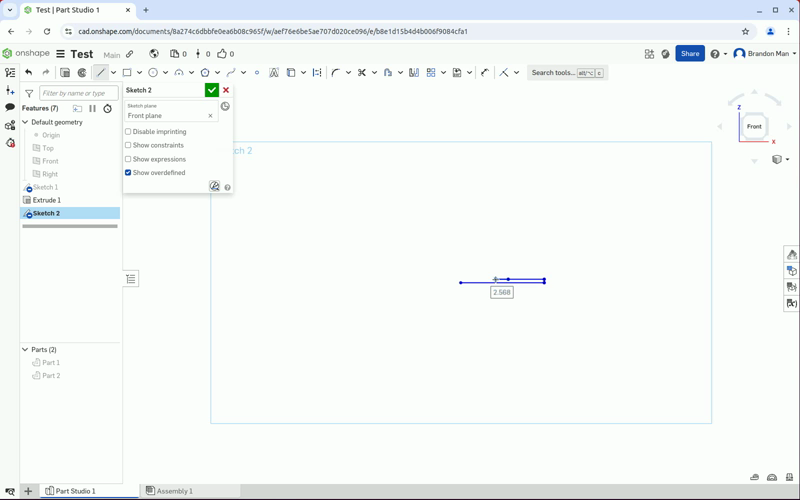
key_down(shift)
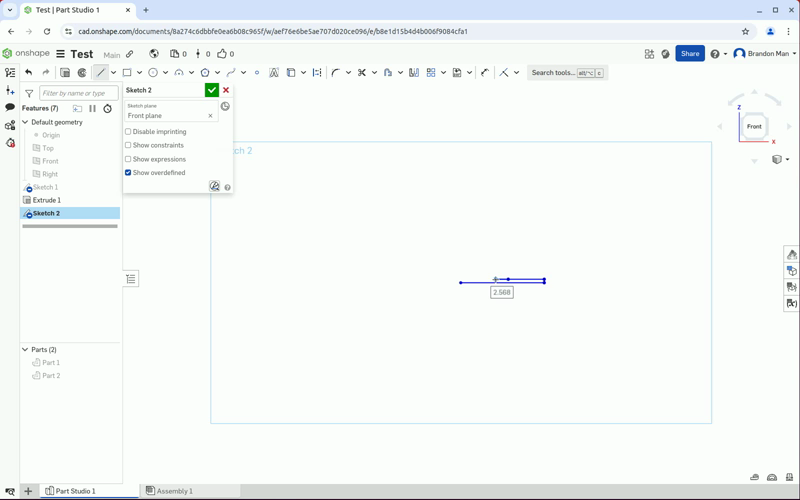
mouse_move(525, 279)
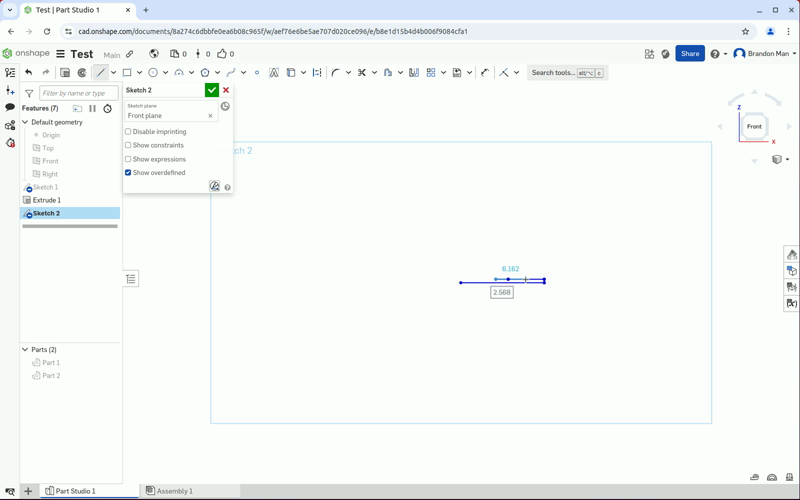
mouse_move(460, 279)
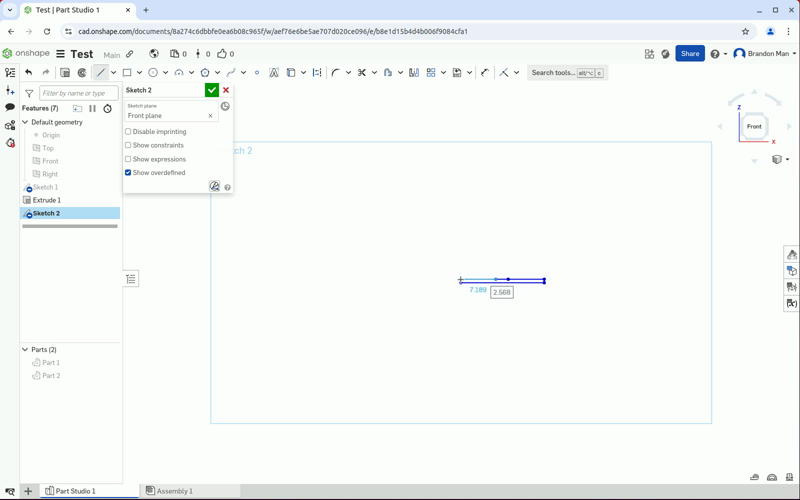
scroll(6)
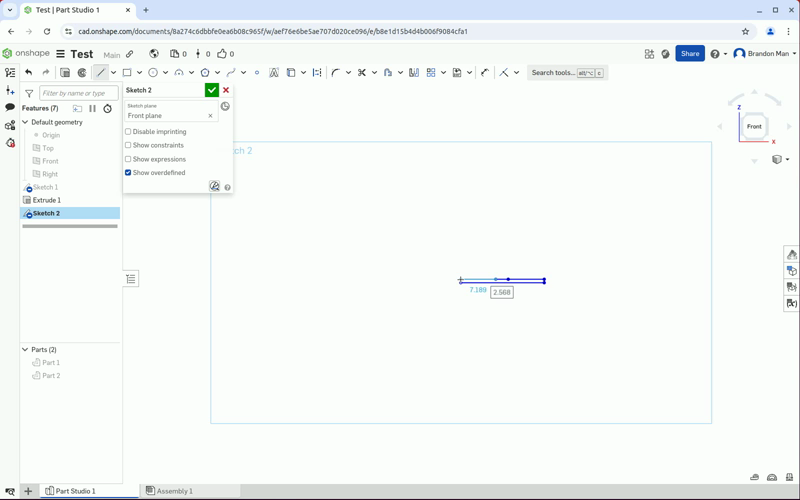
scroll(6)
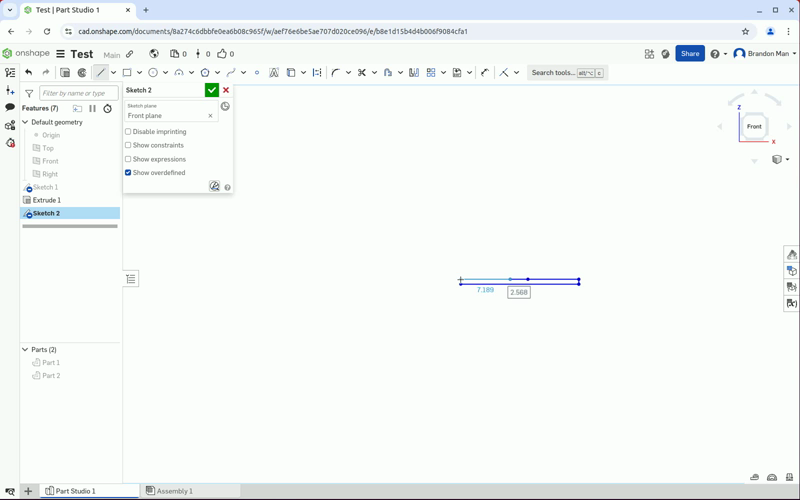
scroll(6)
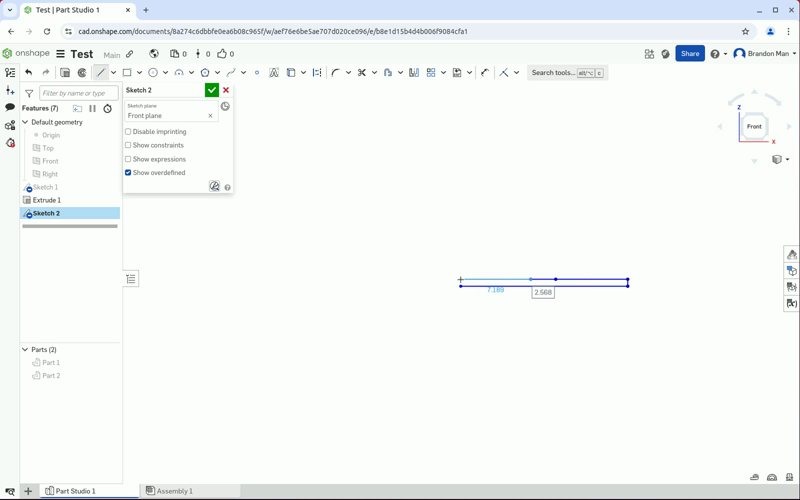
scroll(6)
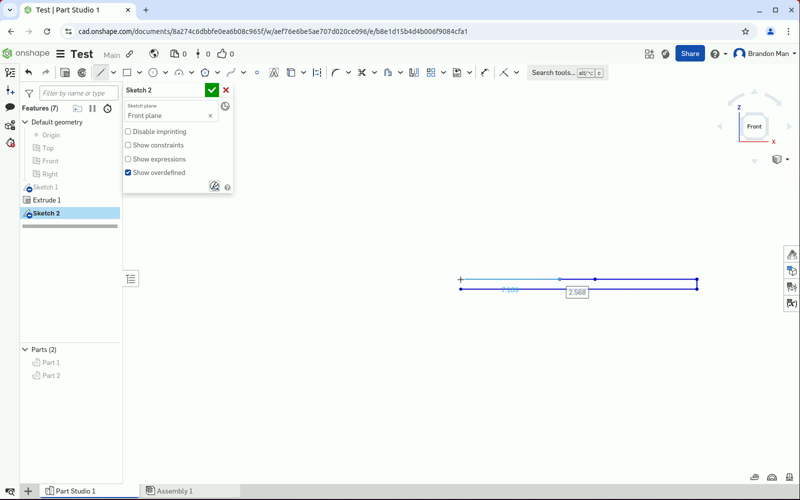
scroll(6)
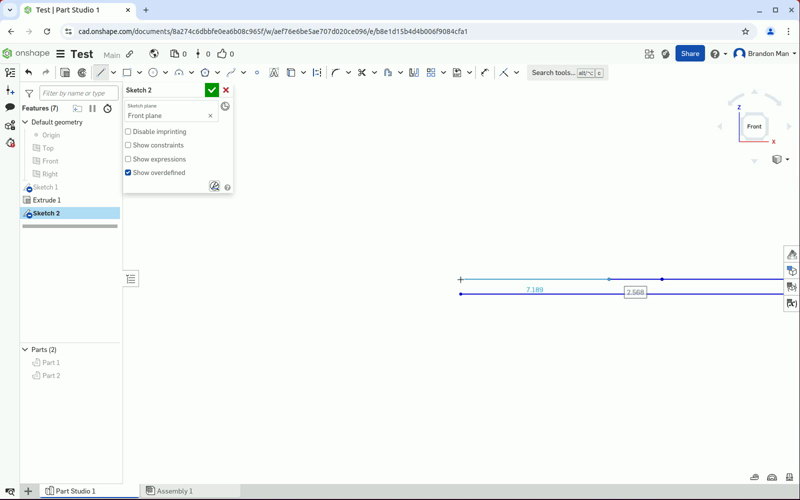
scroll(6)
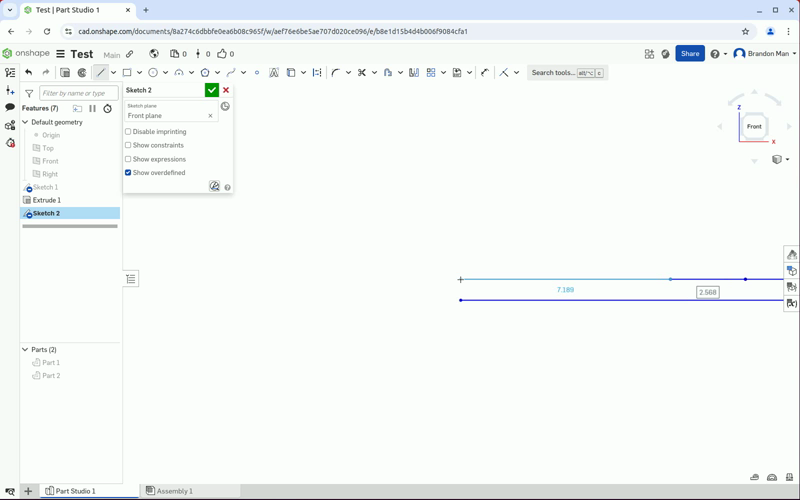
scroll(6)
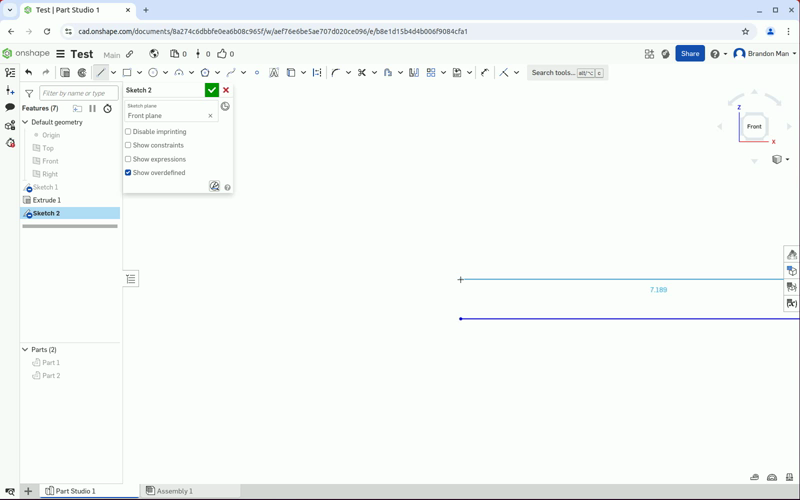
click(460, 279)
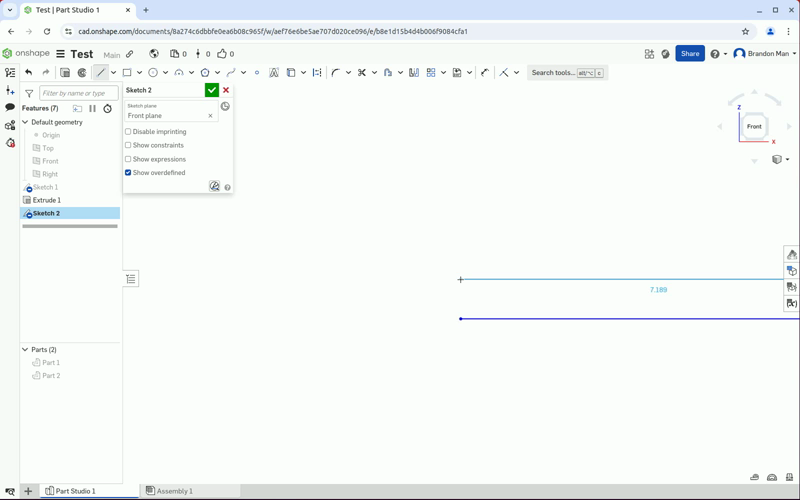
scroll(-6)
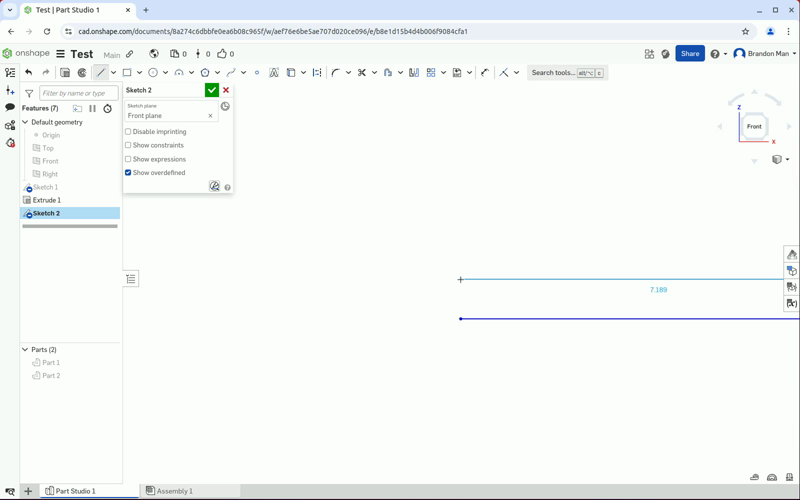
scroll(-6)
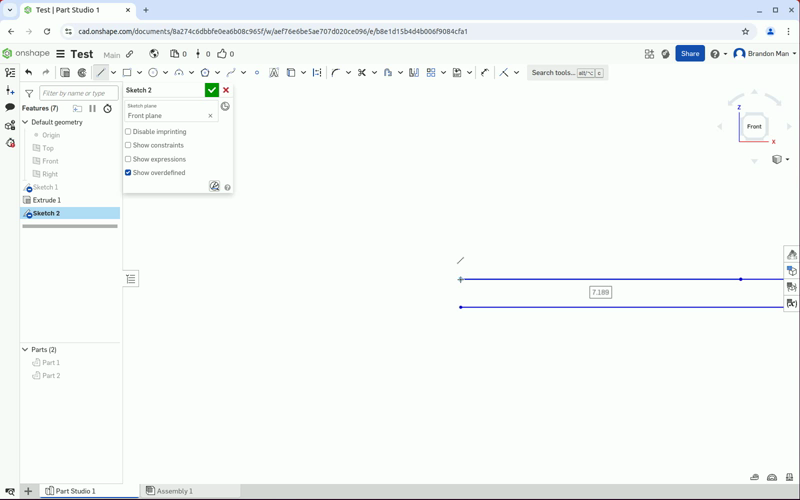
scroll(-6)
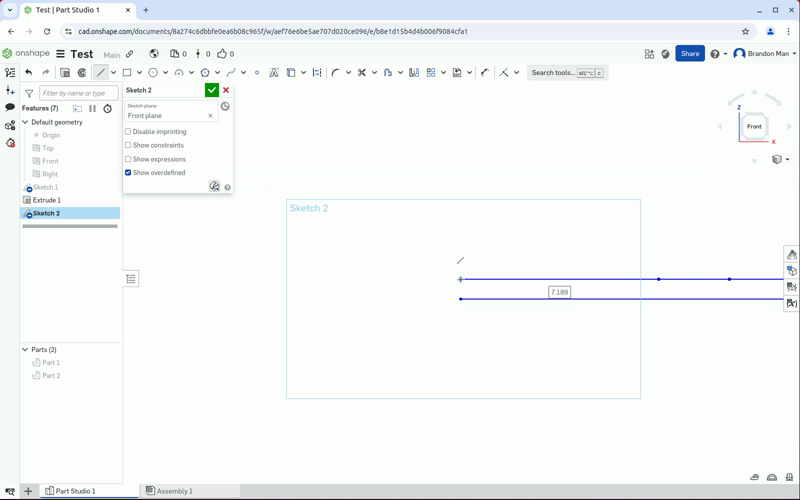
scroll(-6)
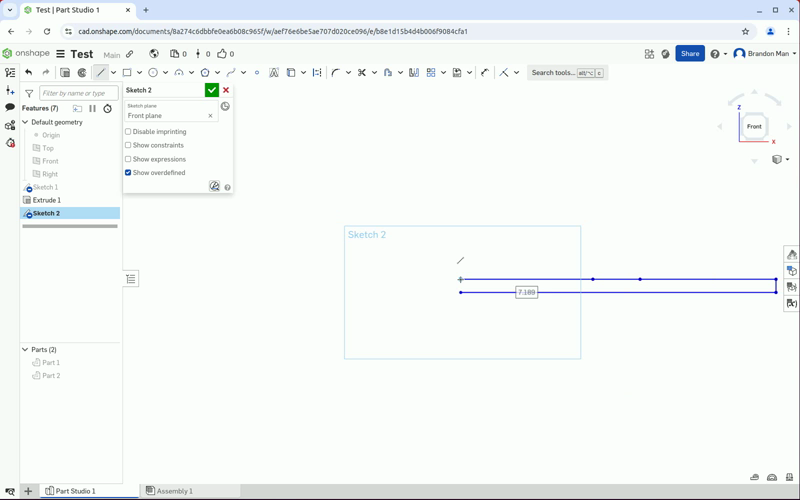
scroll(-6)
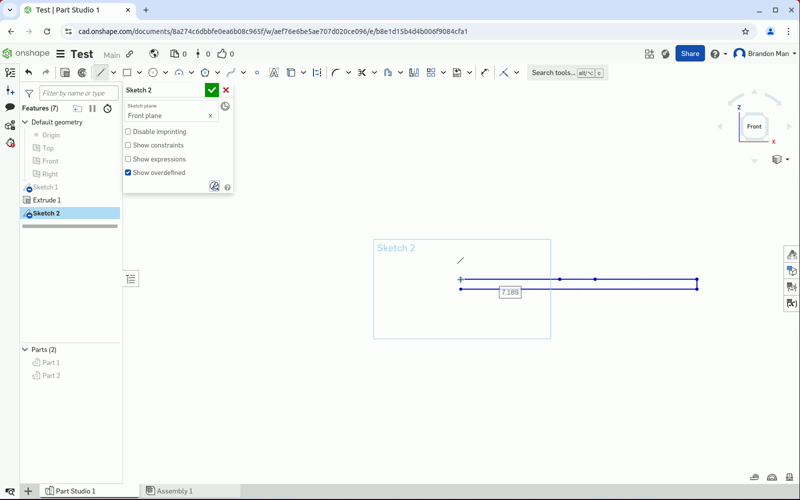
scroll(-6)
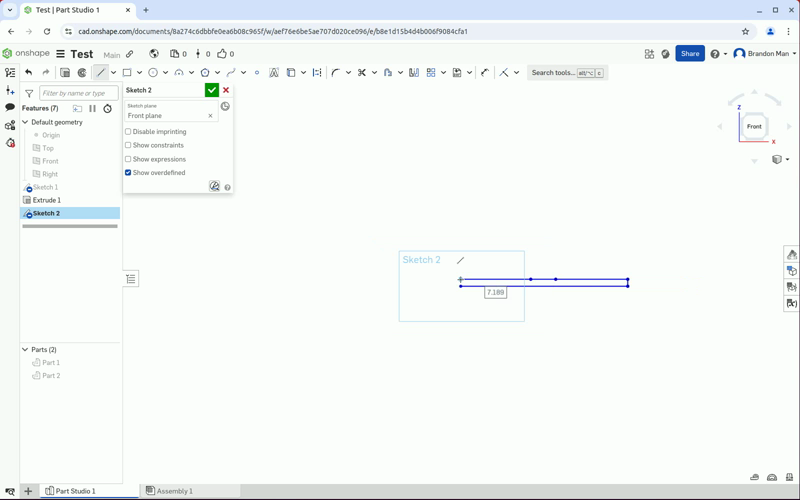
scroll(-6)
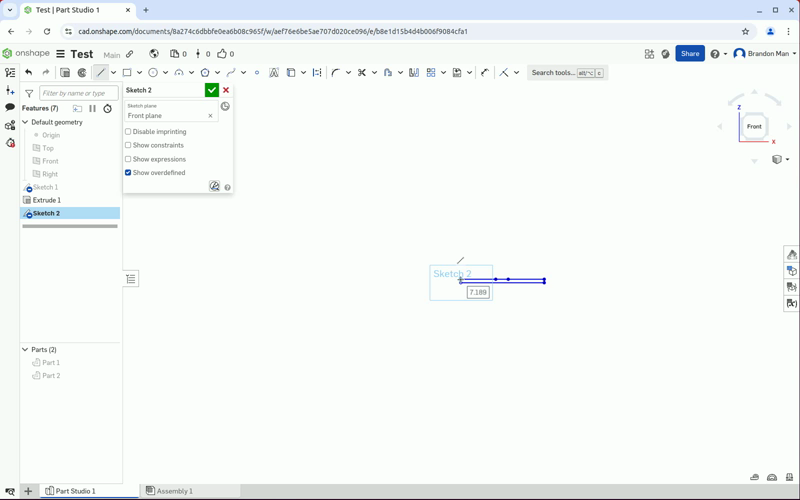
key_up(shift)
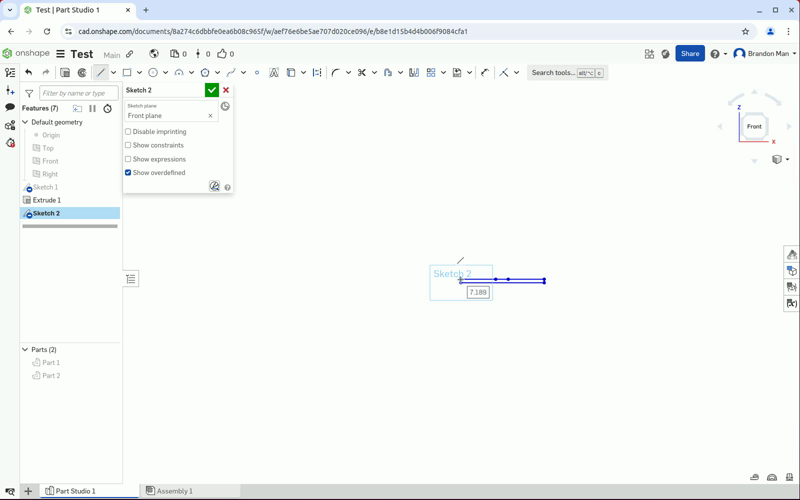
mouse_move(490, 279)
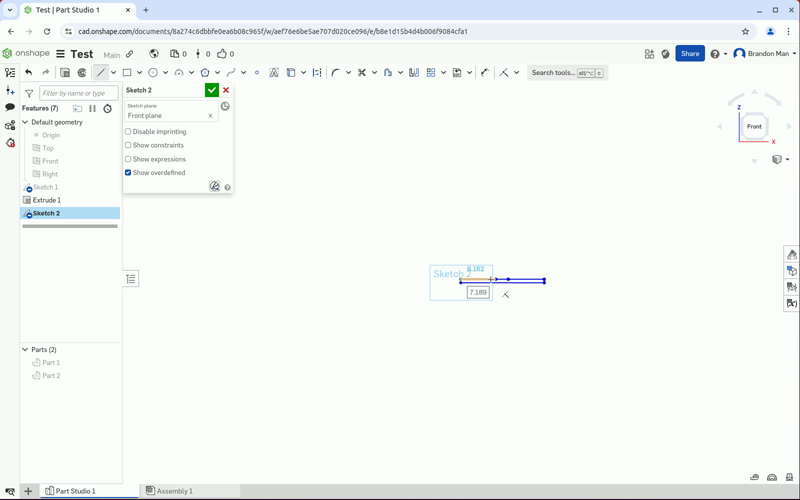
key_down(shift)
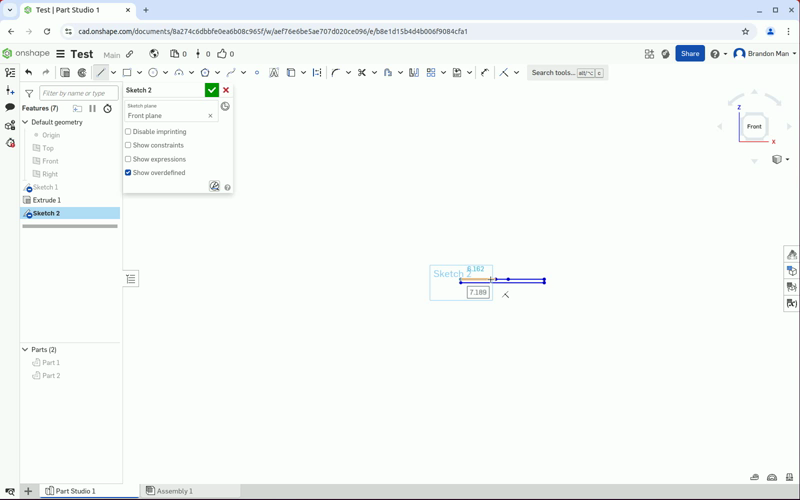
mouse_move(460, 282)
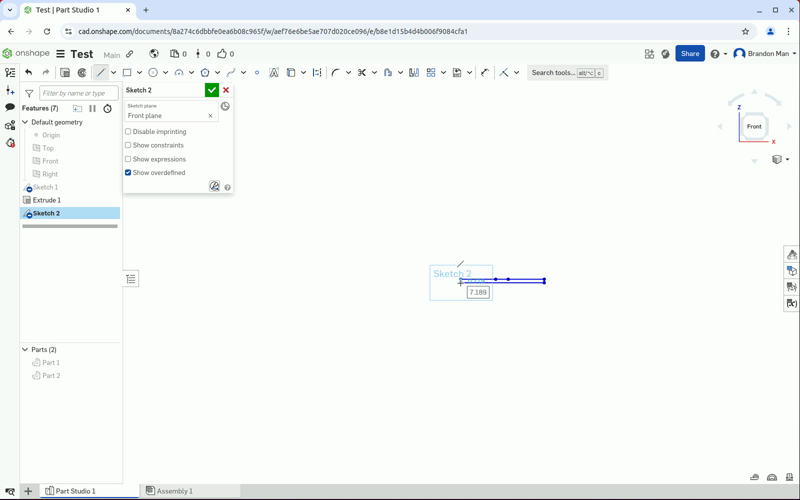
scroll(6)
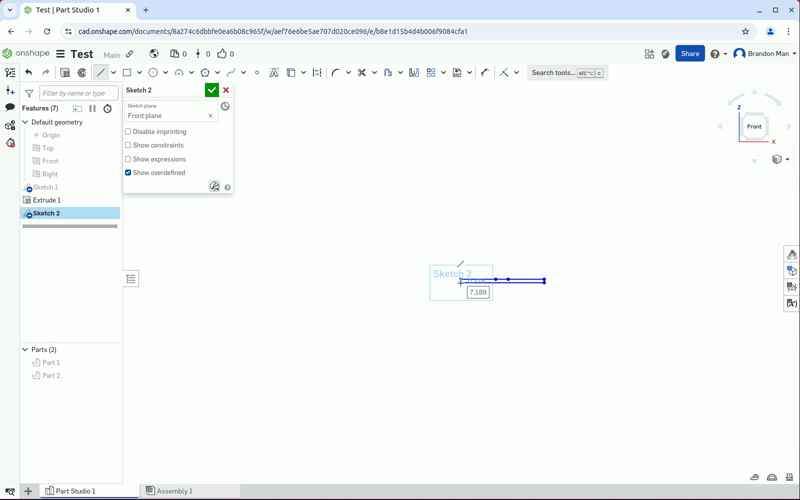
scroll(6)
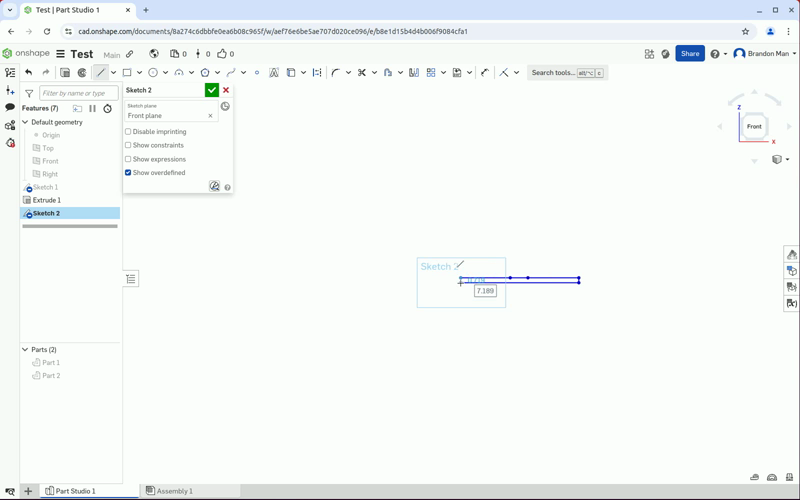
scroll(6)
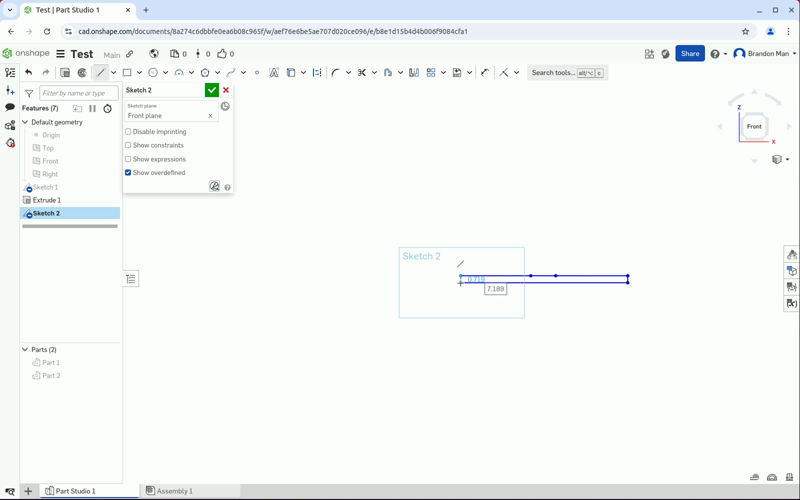
scroll(6)
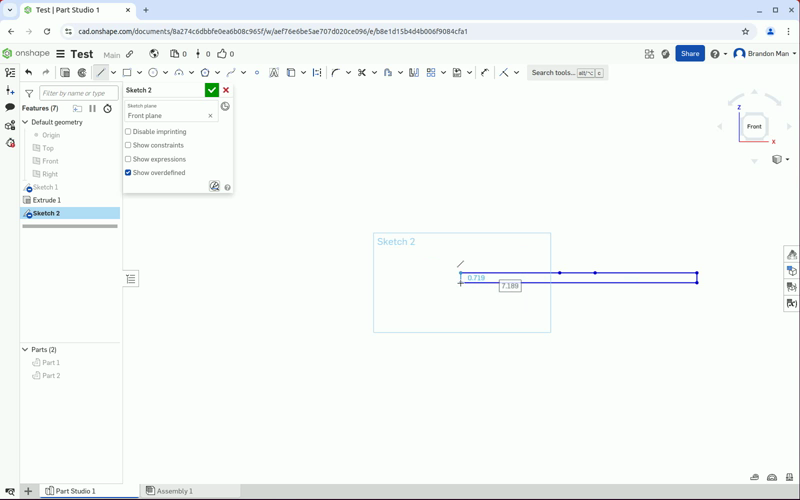
scroll(6)
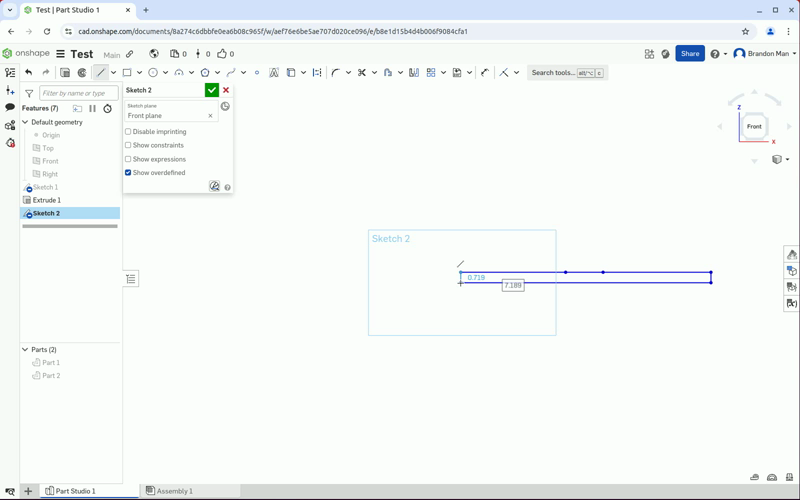
scroll(6)
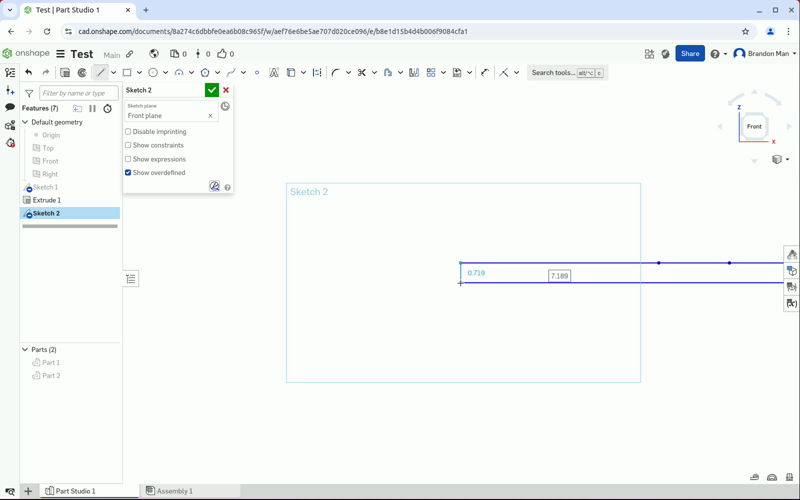
scroll(6)
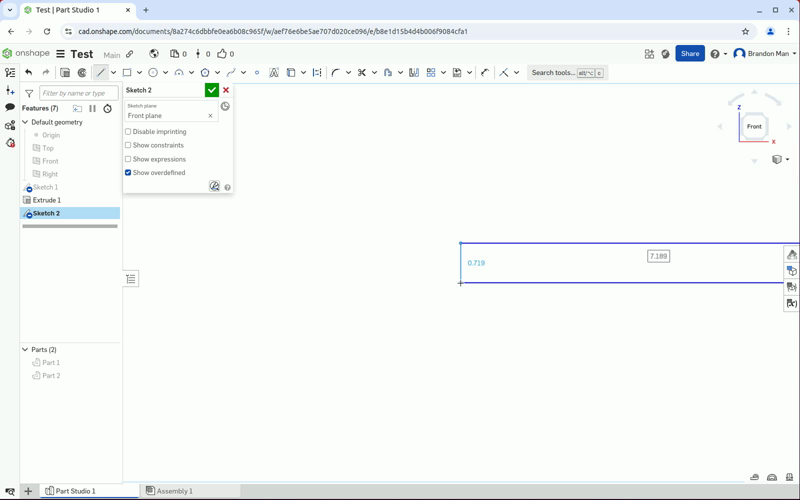
key_up(shift)
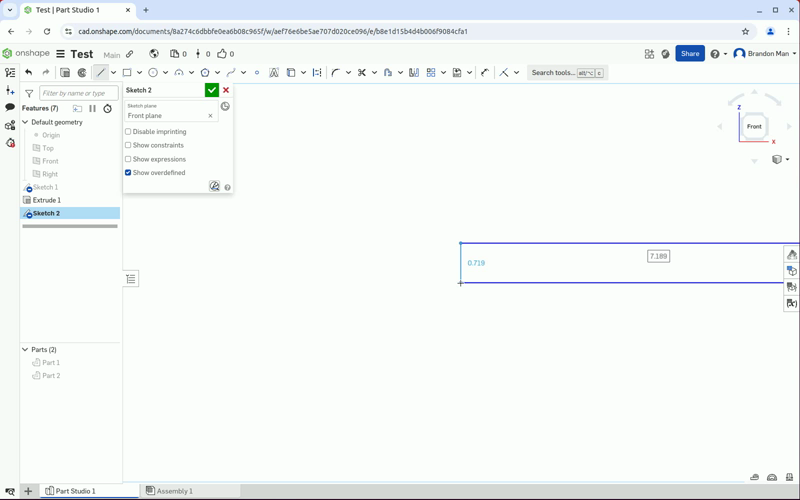
click(460, 282)
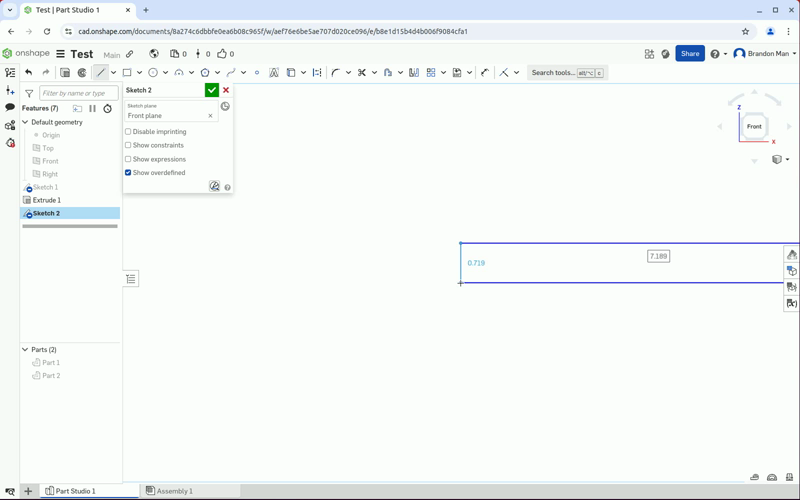
scroll(-6)
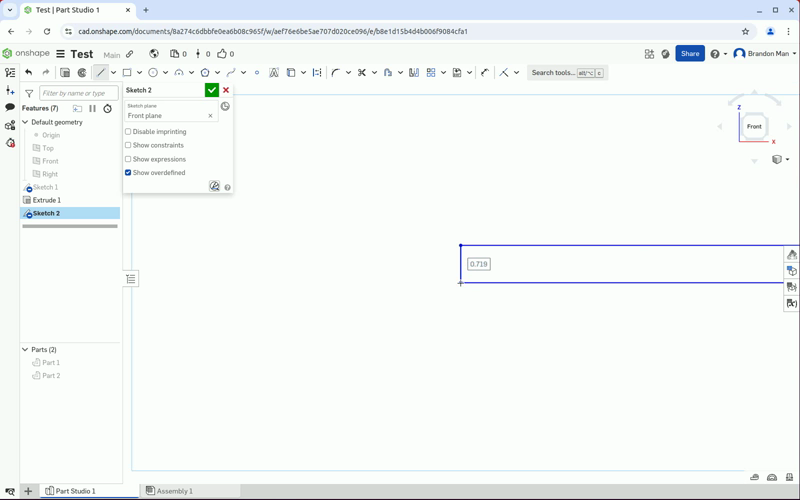
scroll(-6)
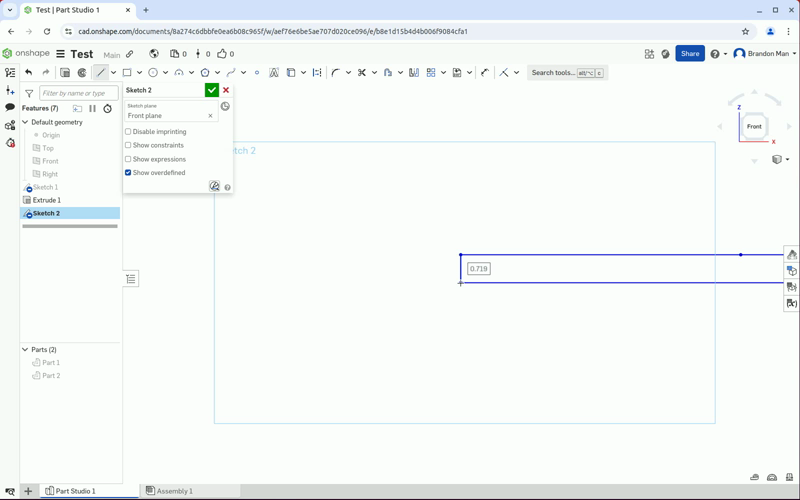
scroll(-6)
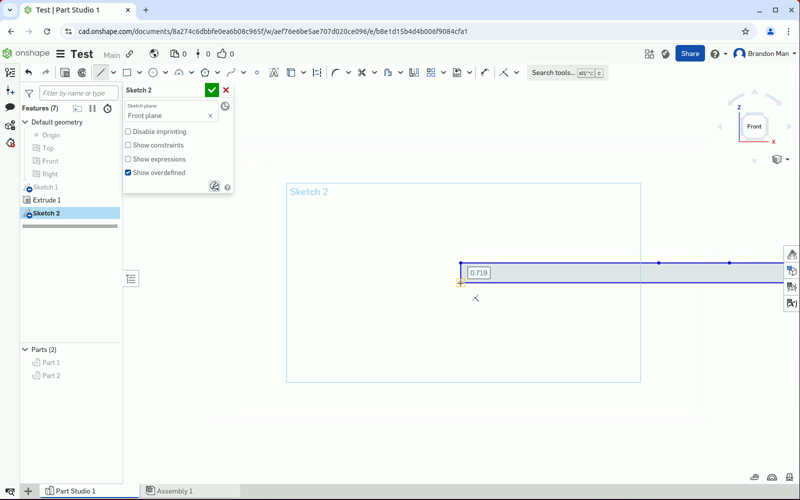
scroll(-6)
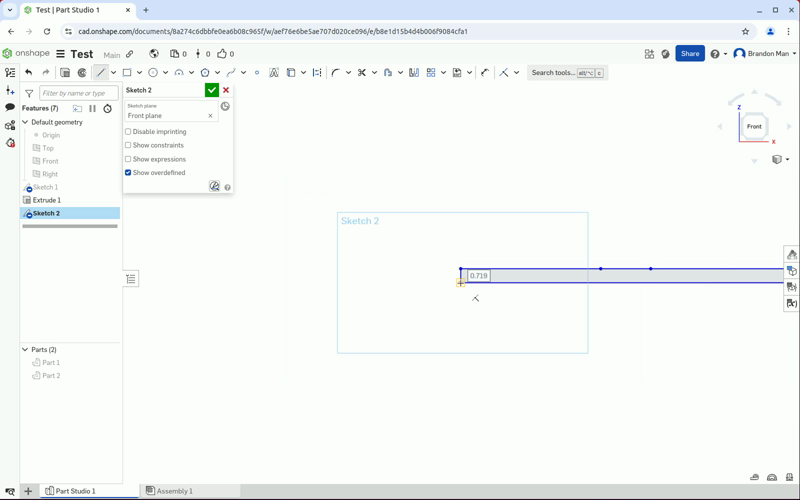
scroll(-6)
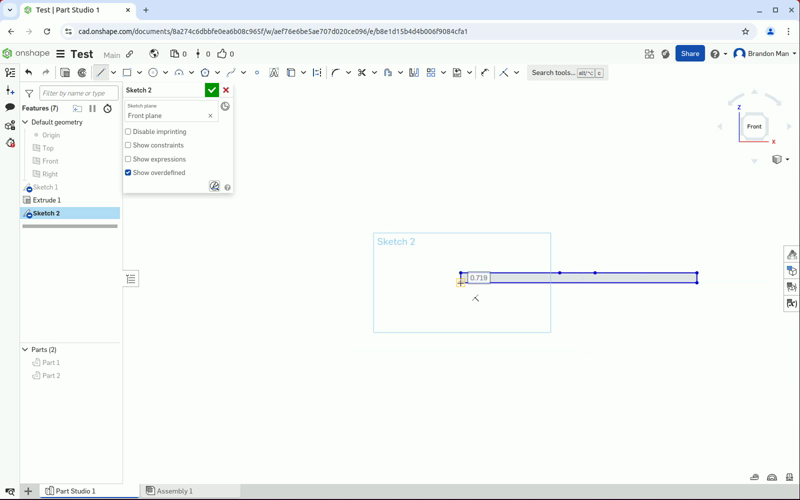
scroll(-6)
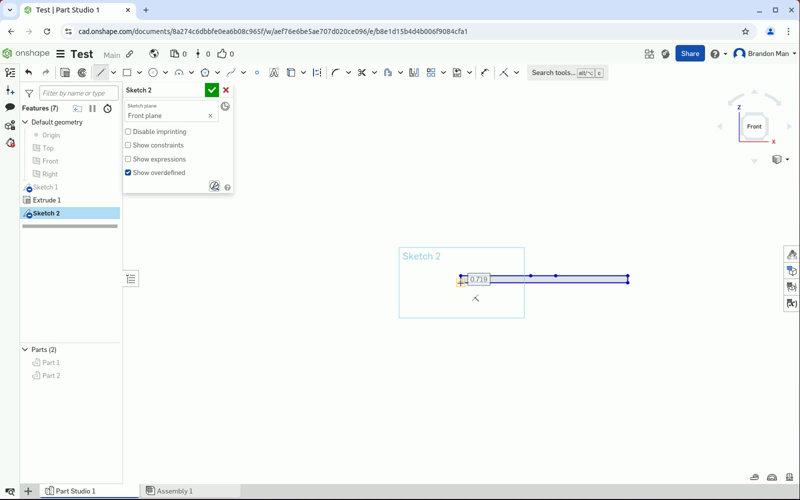
scroll(-6)
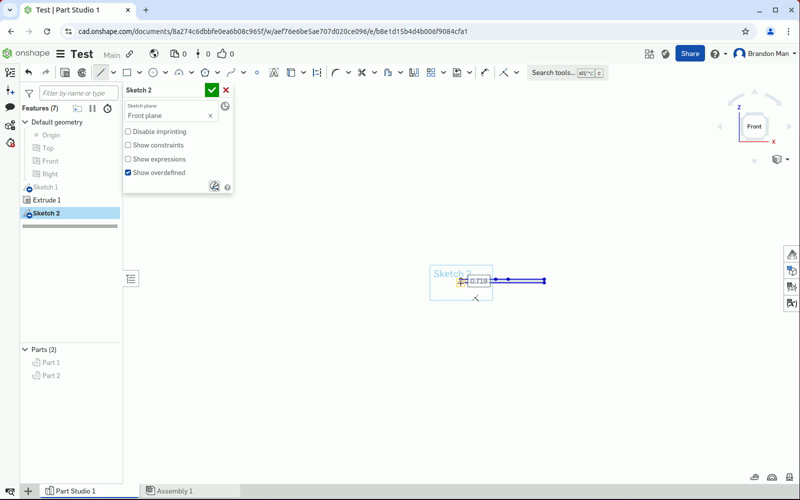
key(esc)
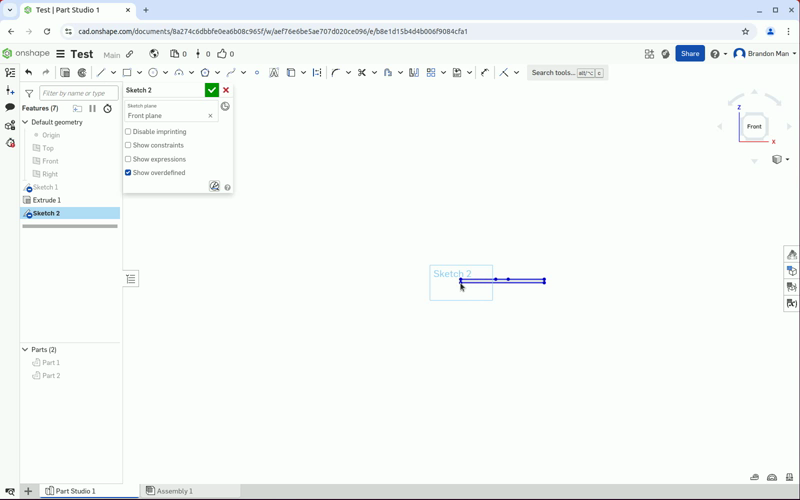
mouse_move(486, 280)
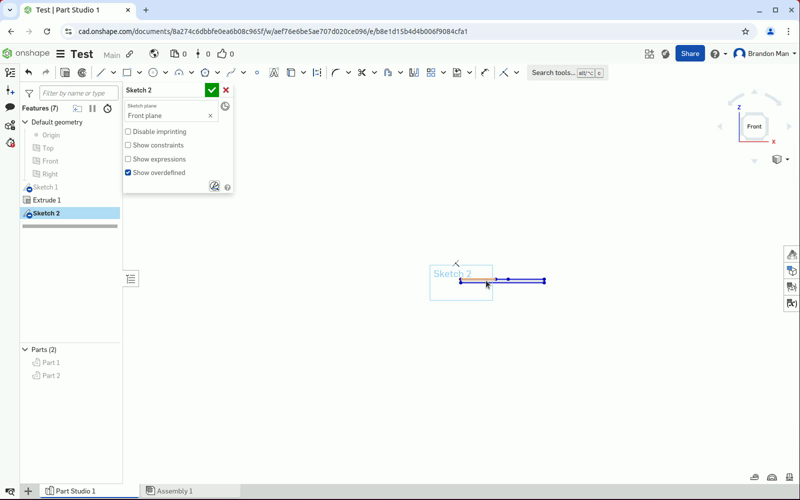
scroll(6)
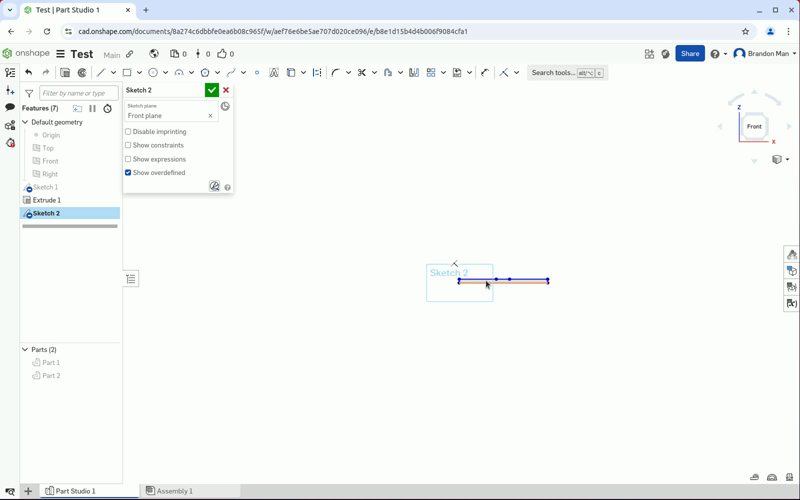
scroll(6)
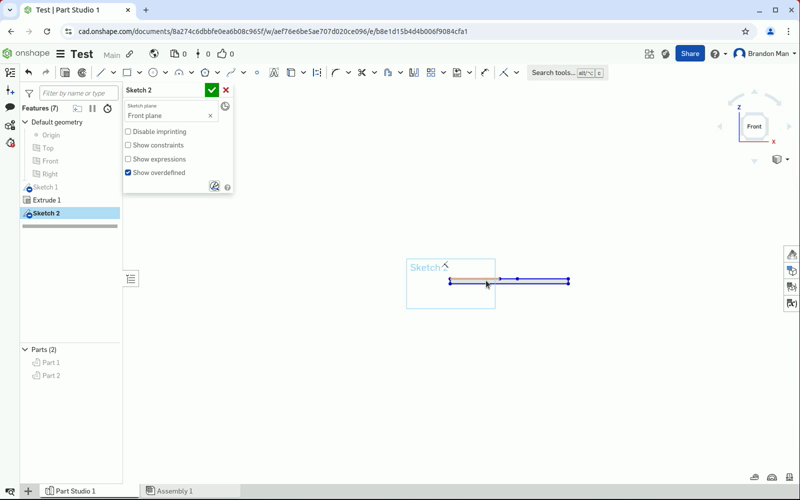
scroll(6)
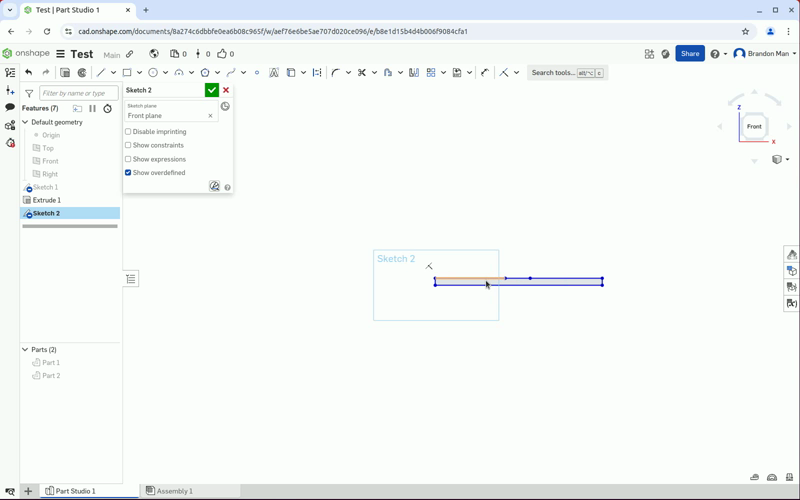
scroll(6)
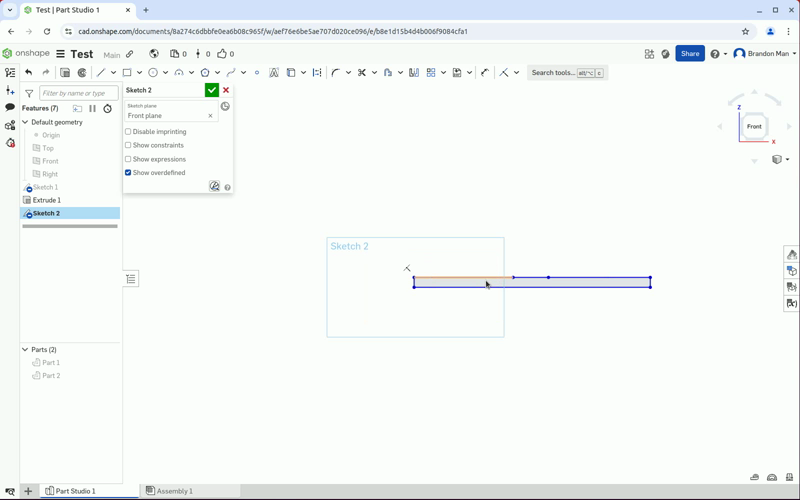
scroll(6)
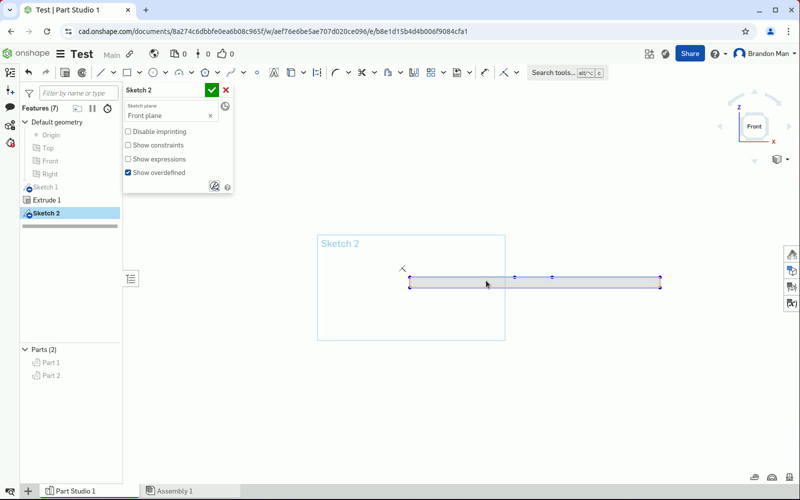
scroll(6)
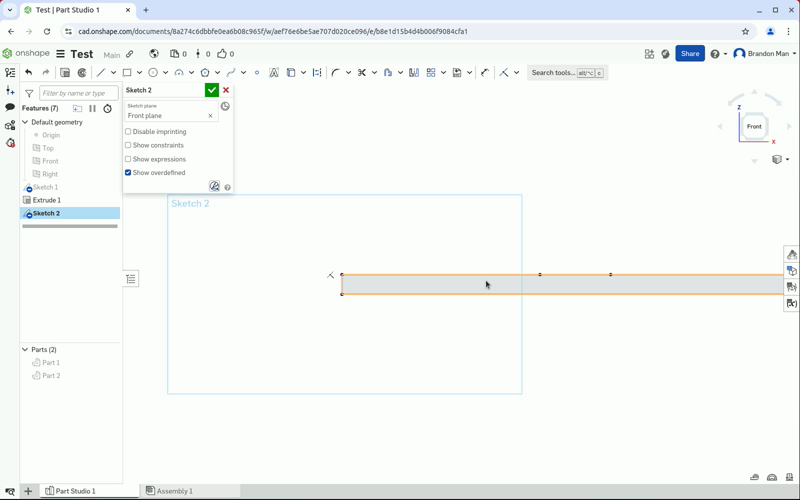
scroll(6)
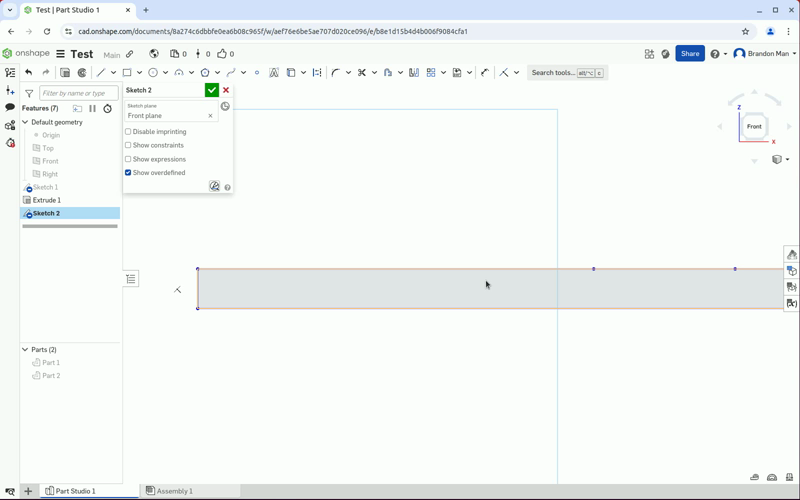
click(486, 280)
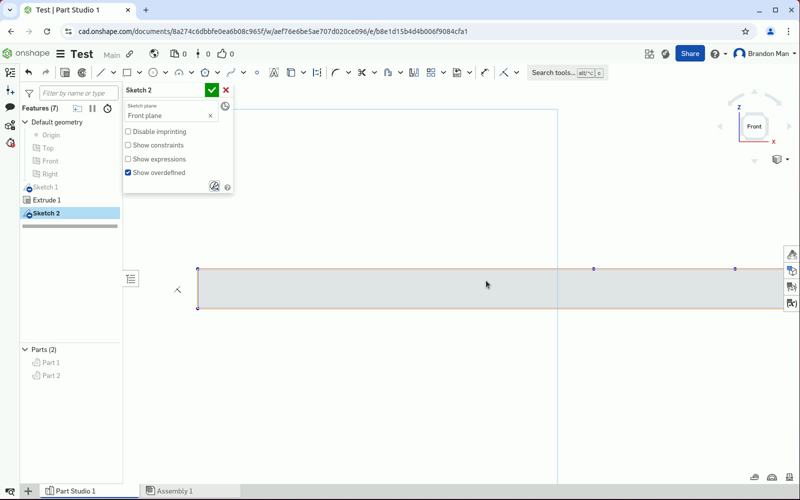
scroll(-6)
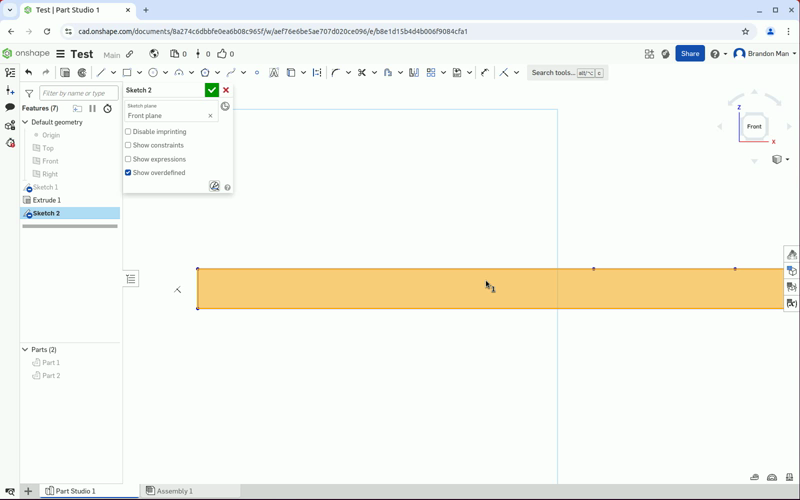
scroll(-6)
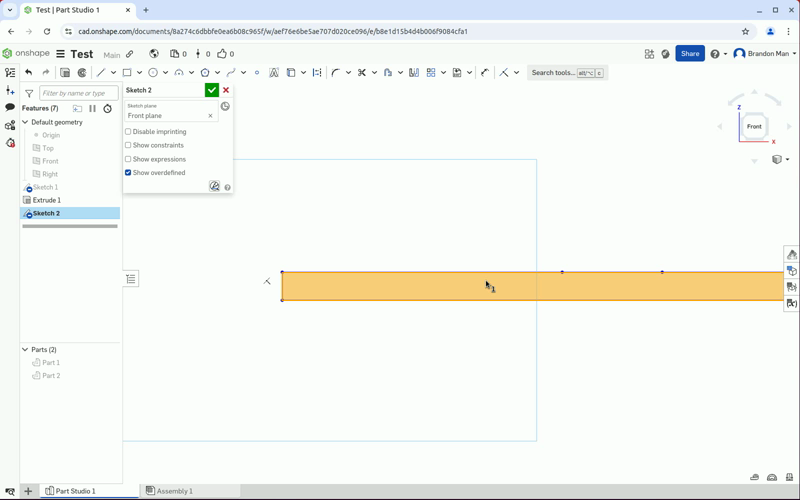
scroll(-6)
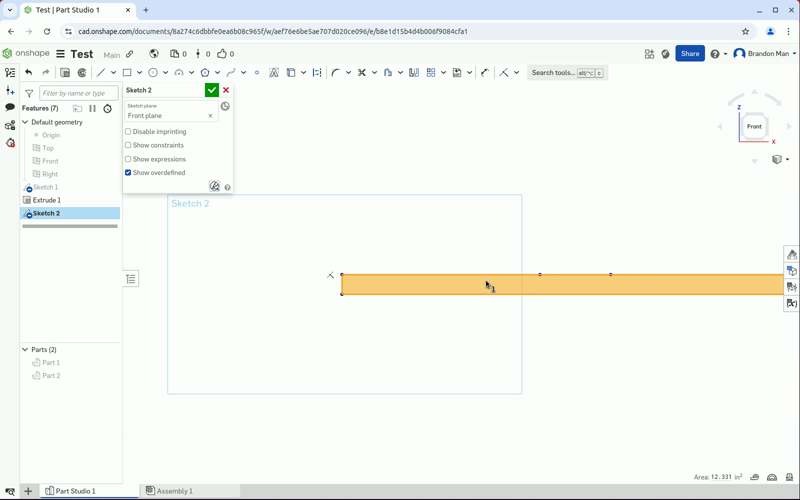
scroll(-6)
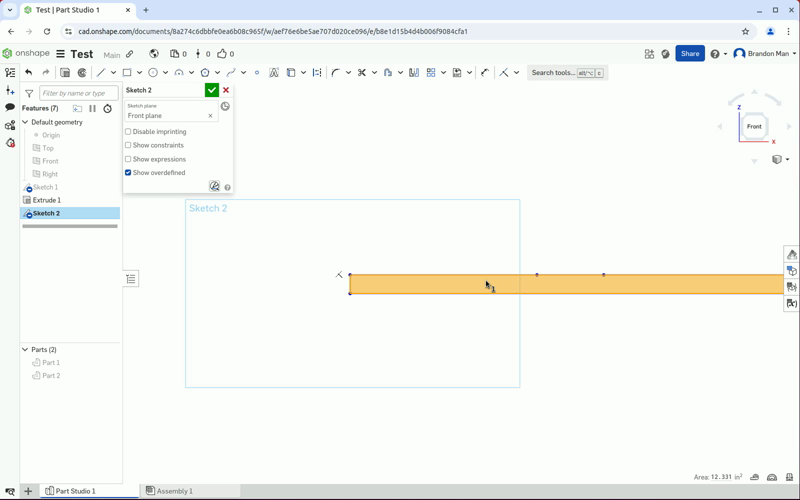
scroll(-6)
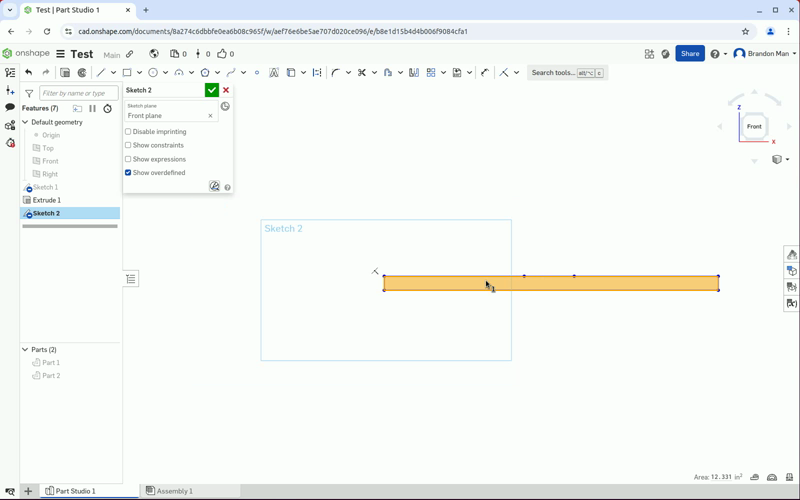
scroll(-6)
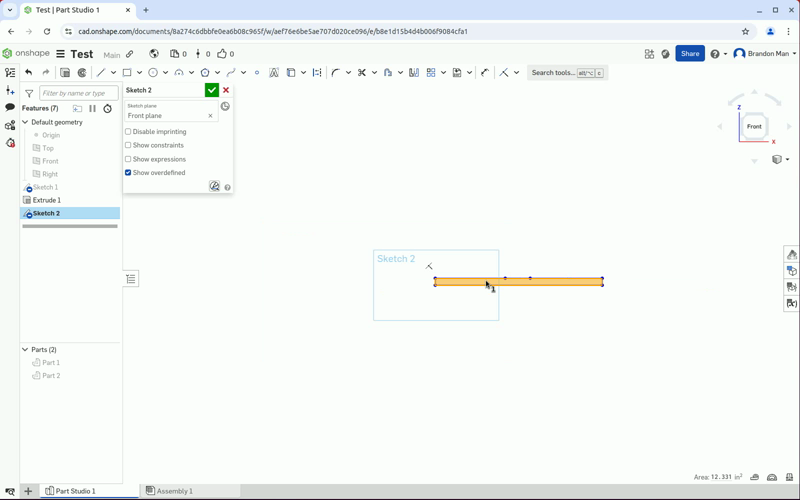
scroll(-6)
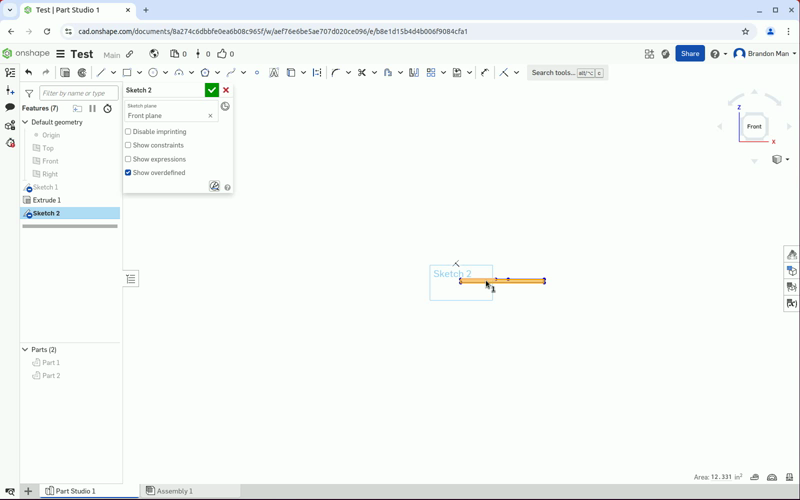
mouse_move(73, 352)
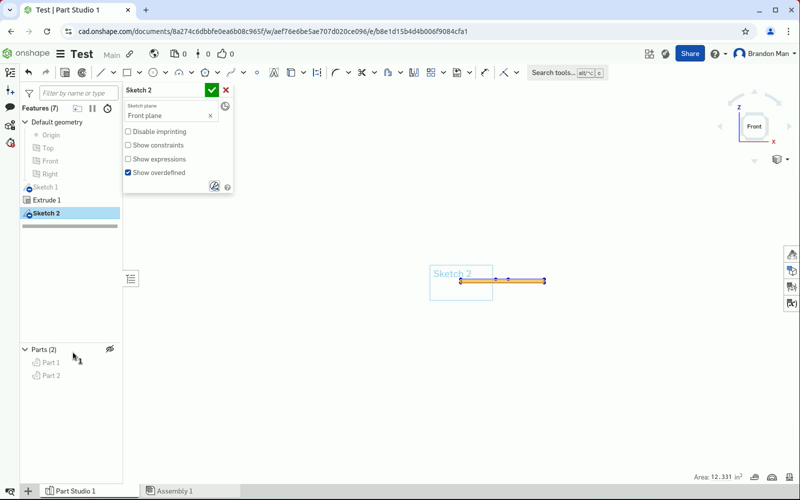
key(shift+y)
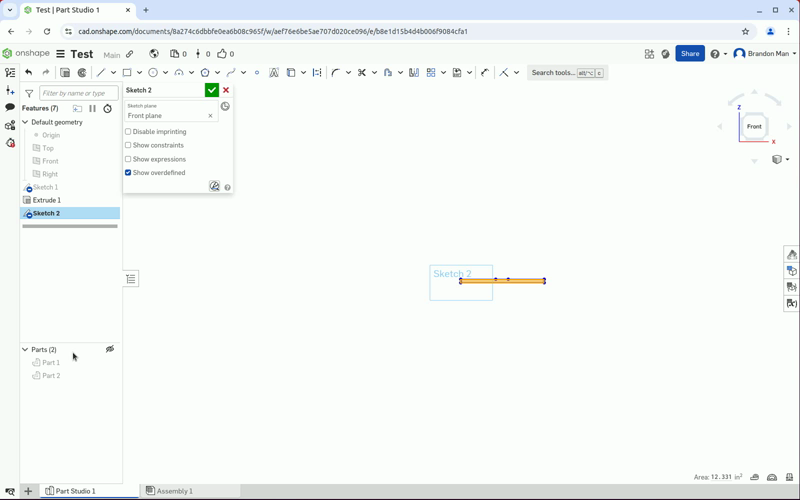
key(shift+e)
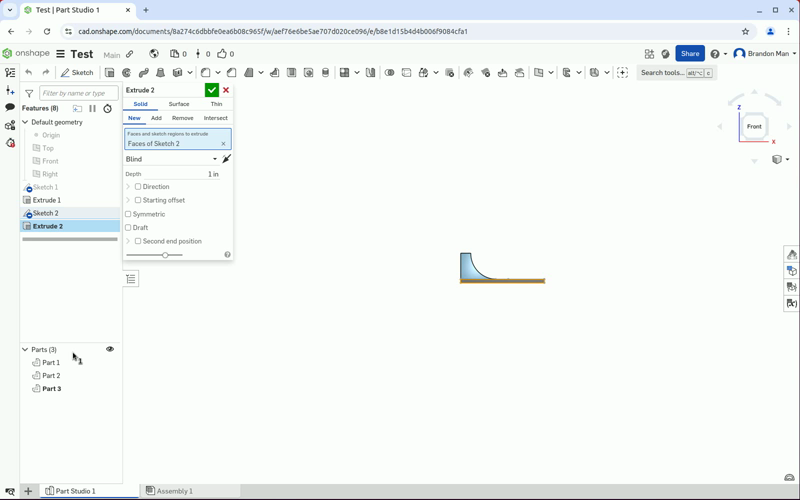
mouse_move(143, 106)
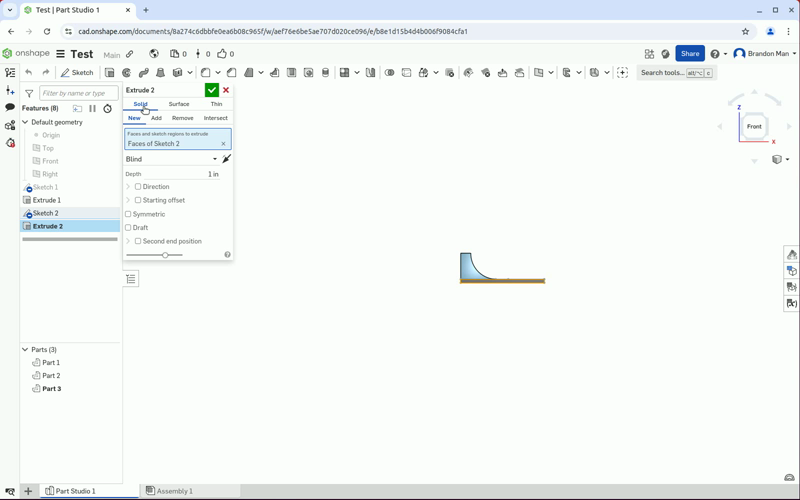
click(143, 106)
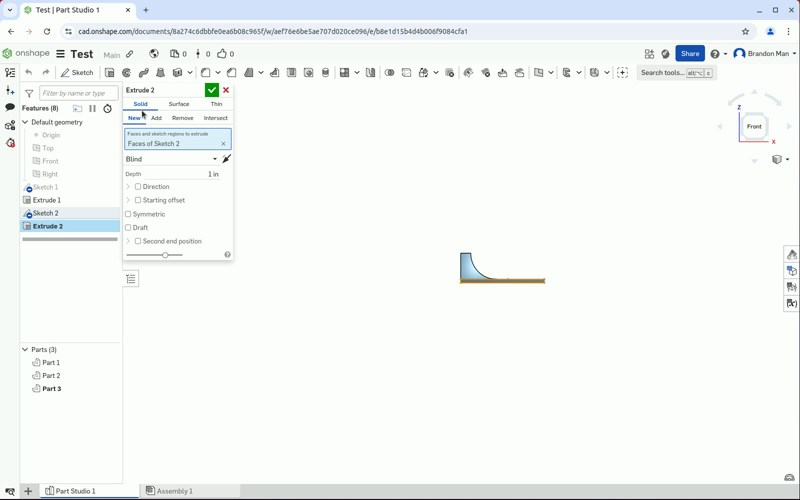
mouse_move(137, 120)
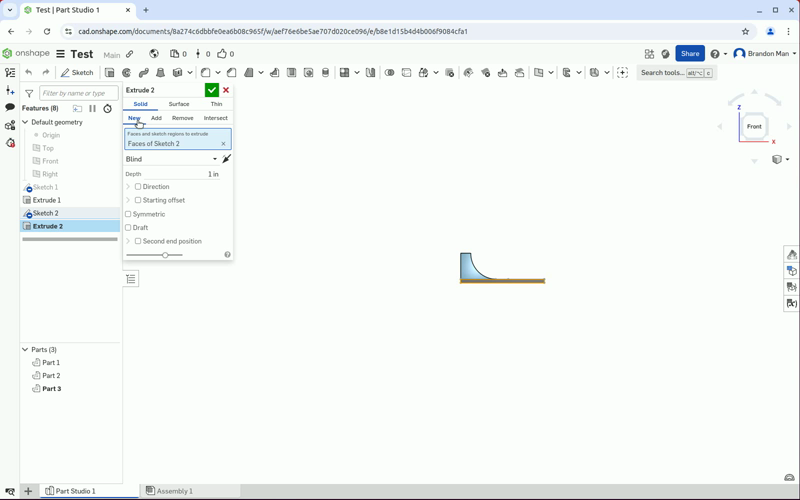
click(137, 120)
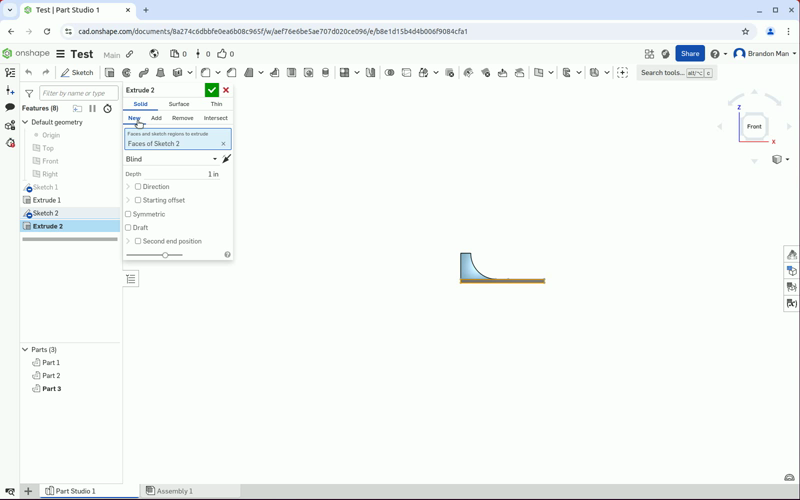
key(tab, 4)
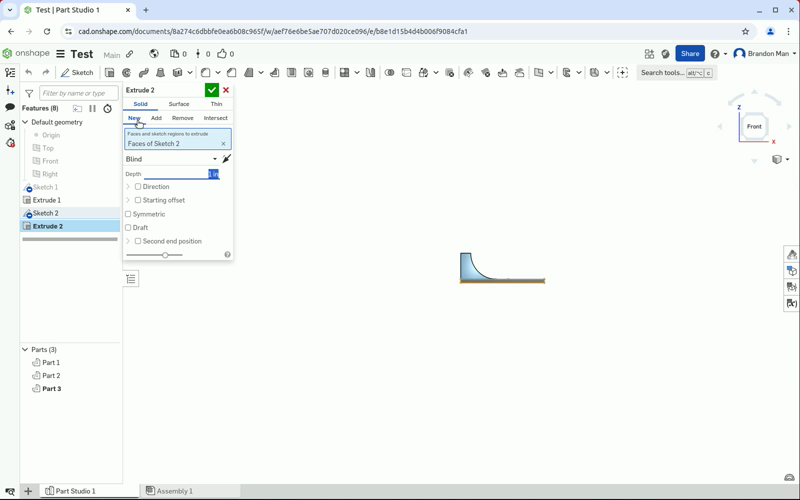
text(23.108)
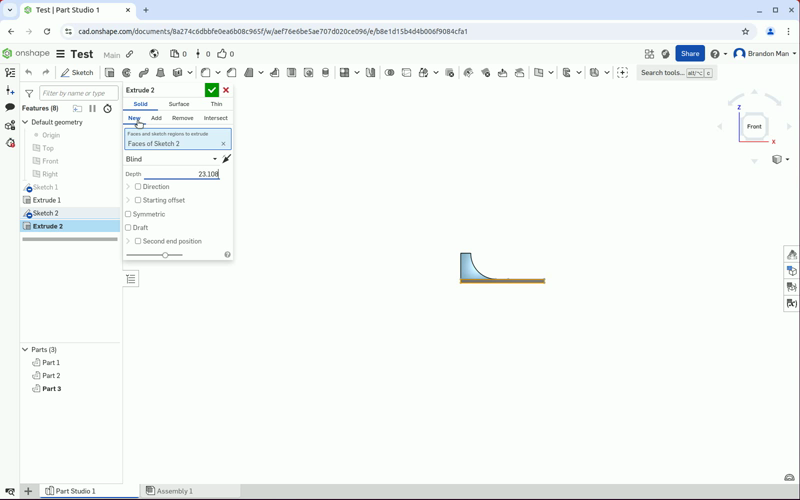
key(enter)
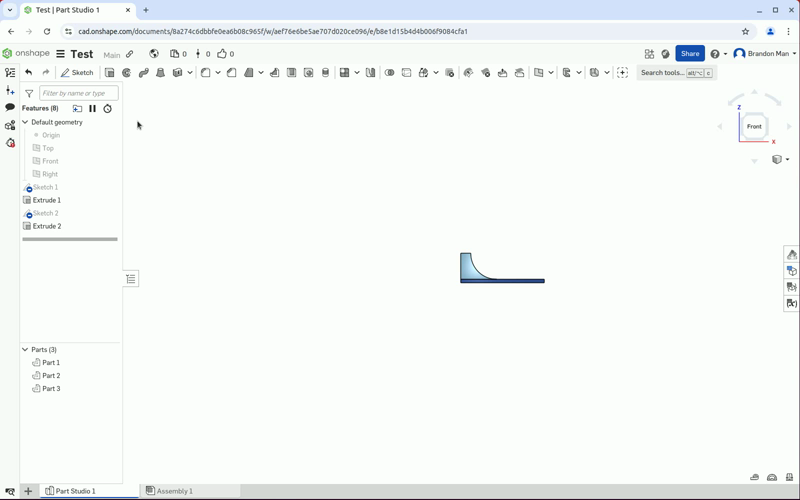
key(shift+h)
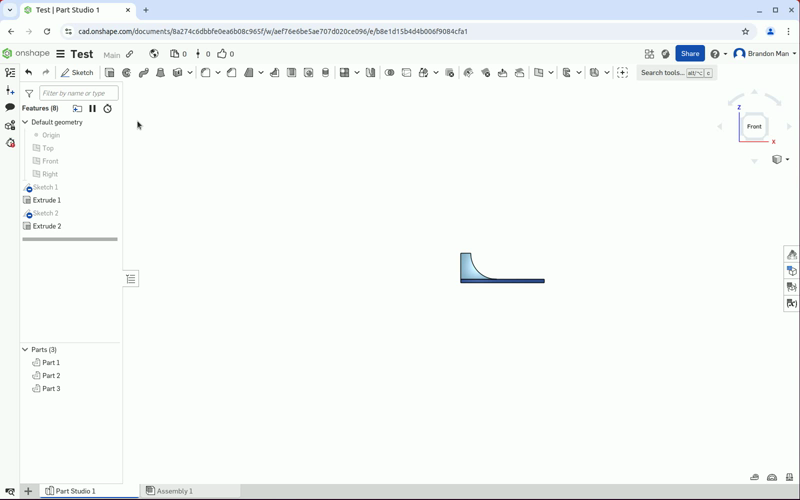
key(shift+h)
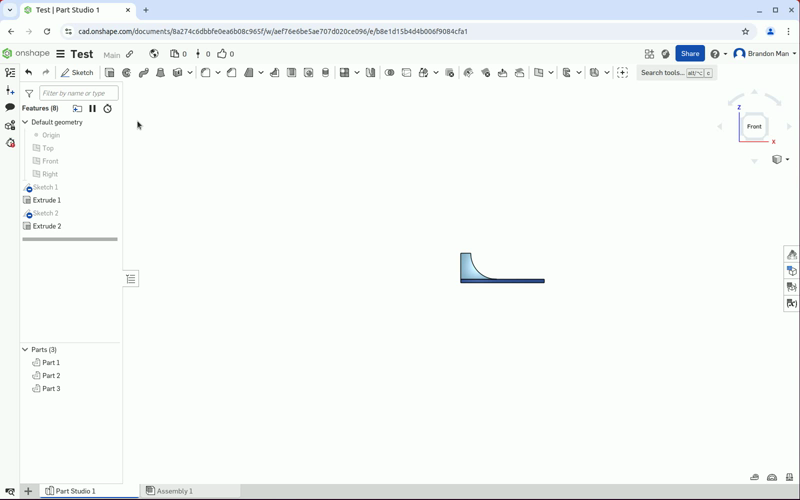
mouse_move(73, 189)
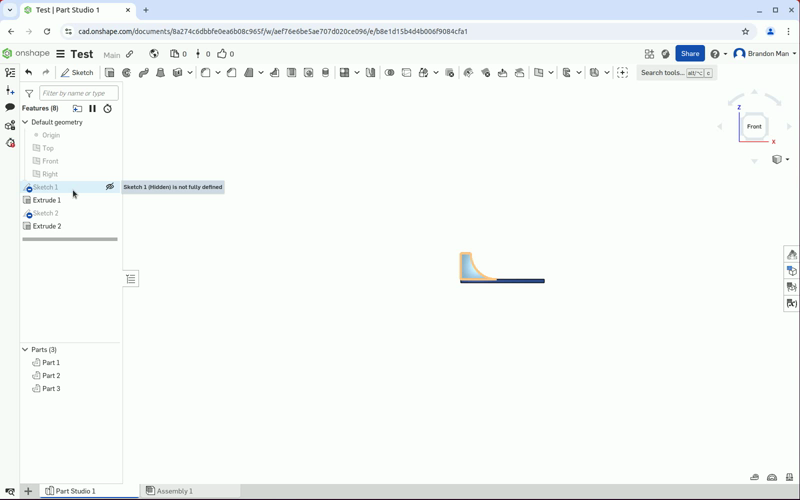
click(73, 189)
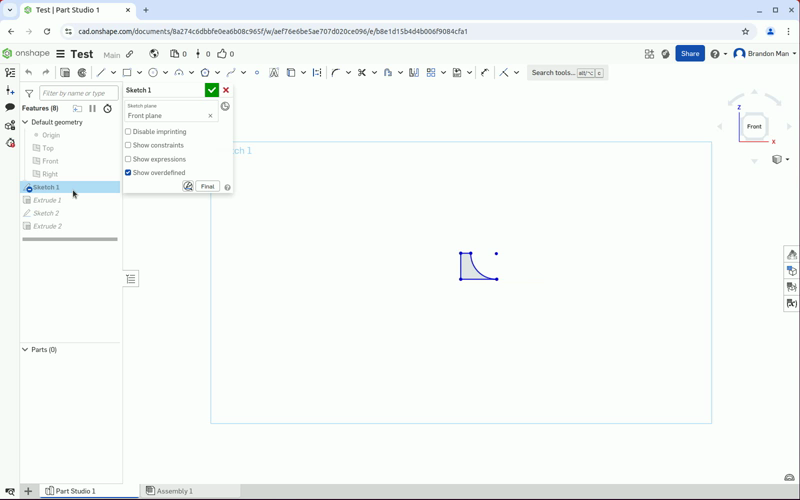
mouse_move(229, 92)
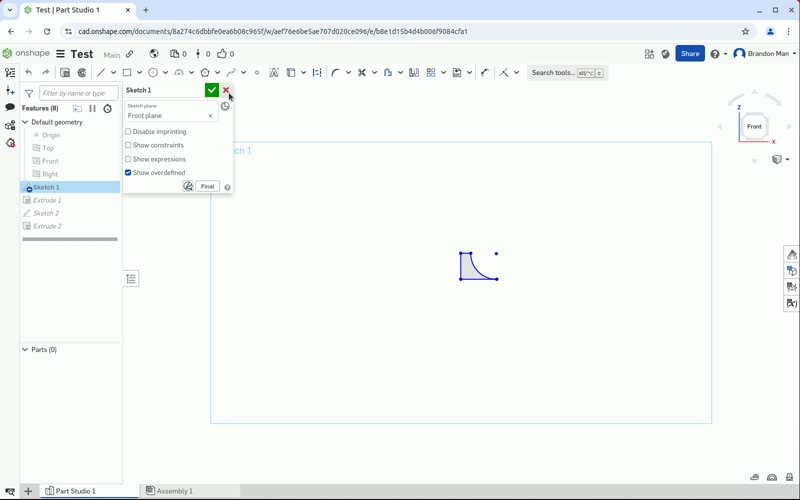
click(229, 92)
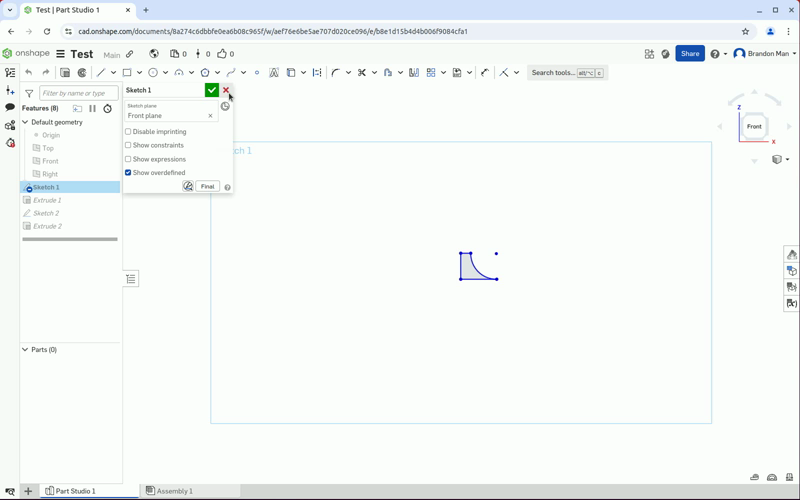
key(shift+s)
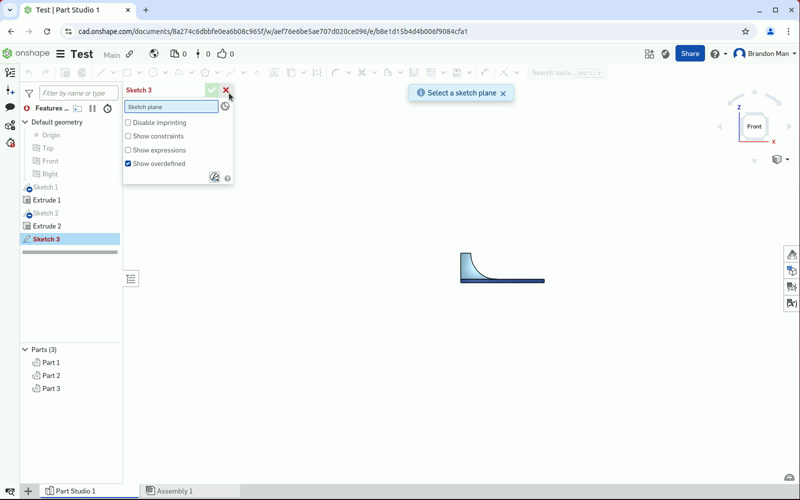
mouse_move(73, 163)
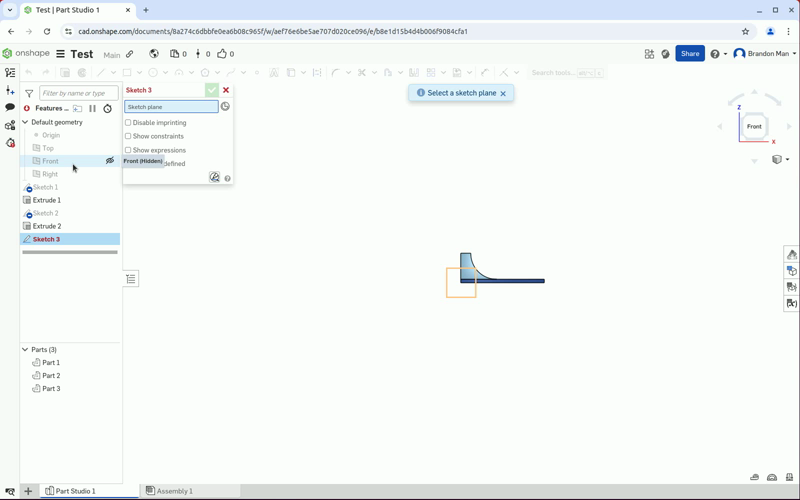
click(73, 163)
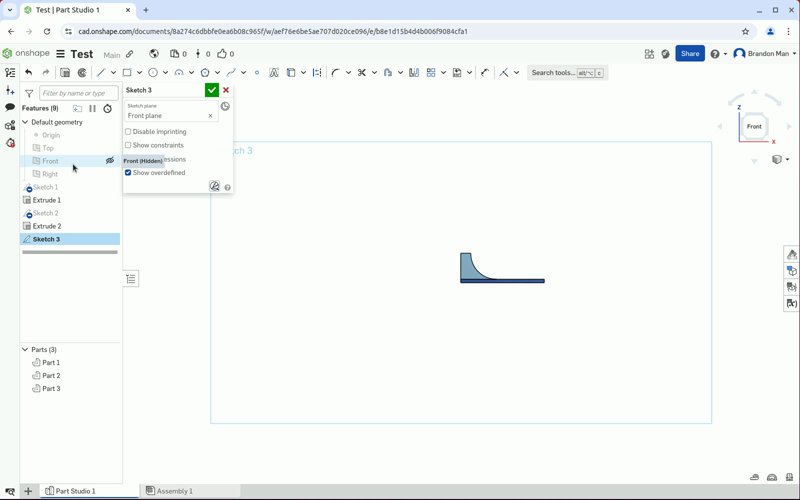
mouse_move(73, 352)
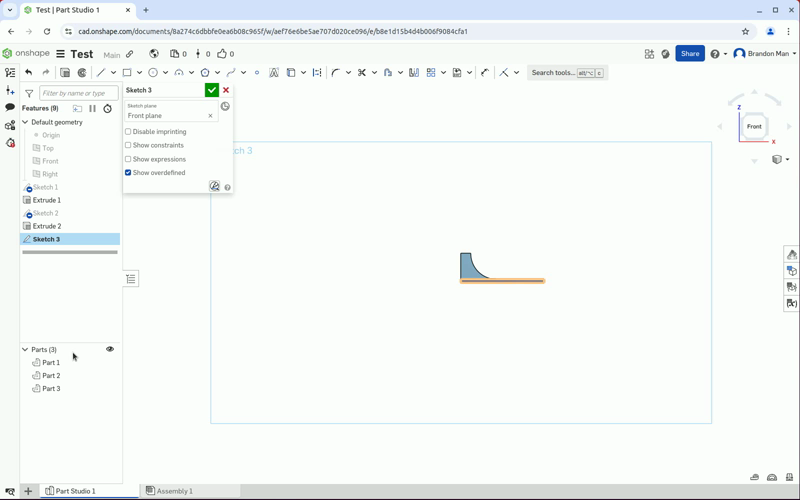
key(y)
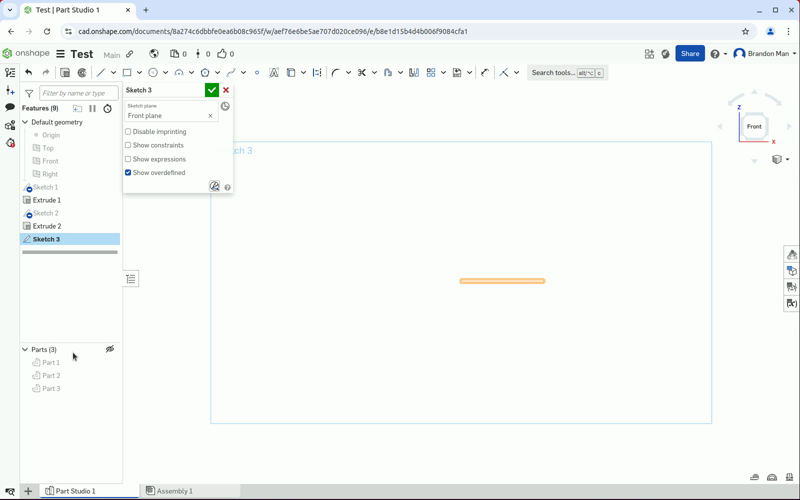
key(l)
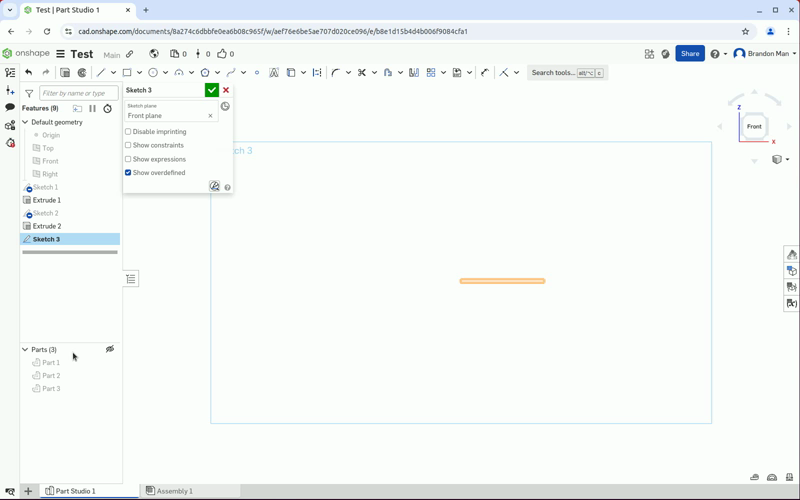
key_down(shift)
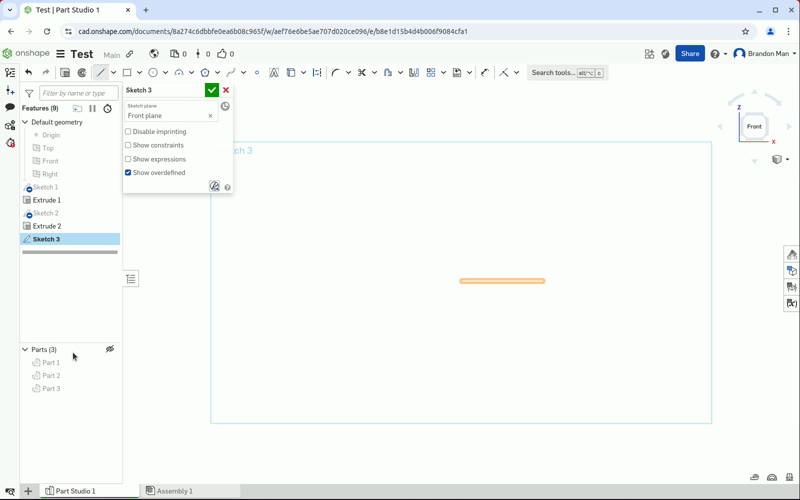
mouse_move(508, 279)
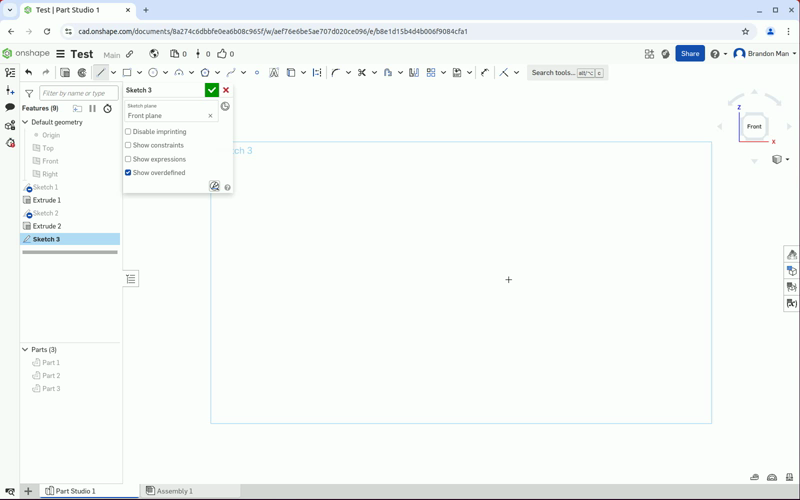
click(508, 279)
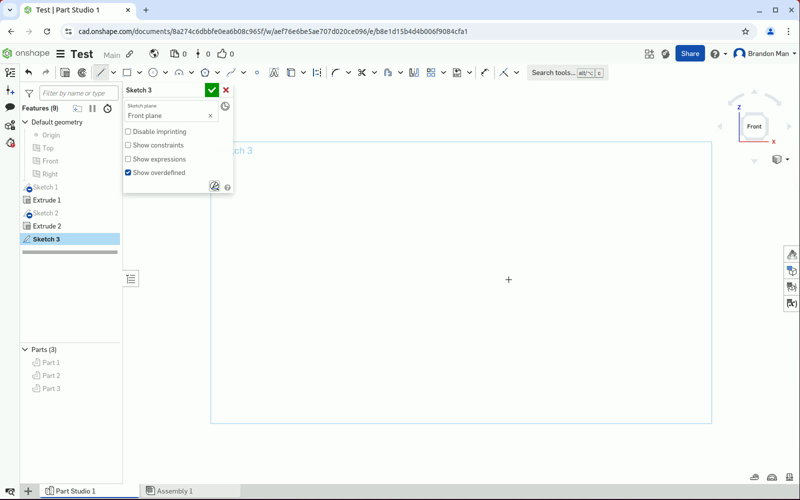
key_up(shift)
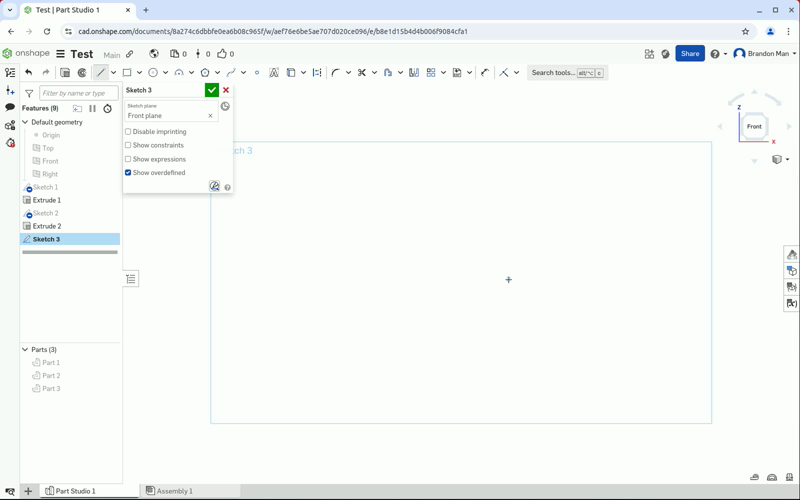
key_down(shift)
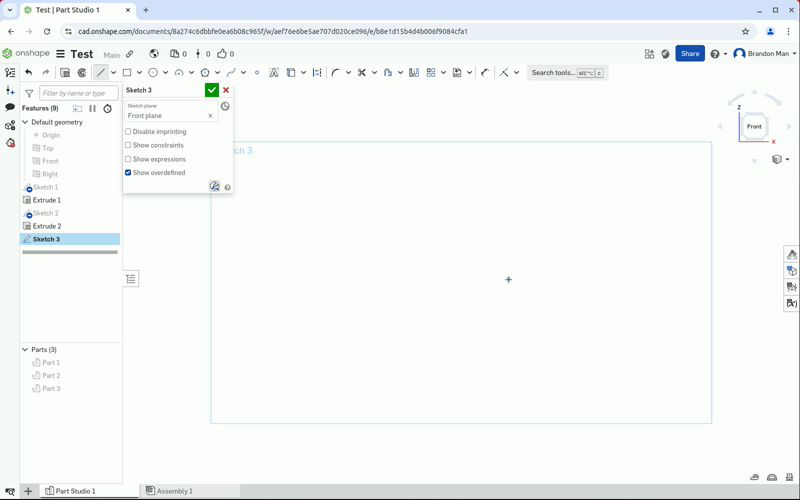
mouse_move(538, 279)
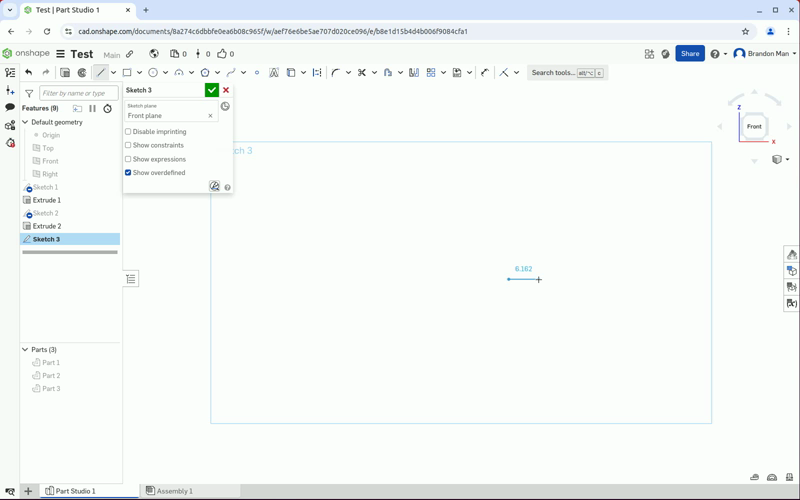
mouse_move(546, 279)
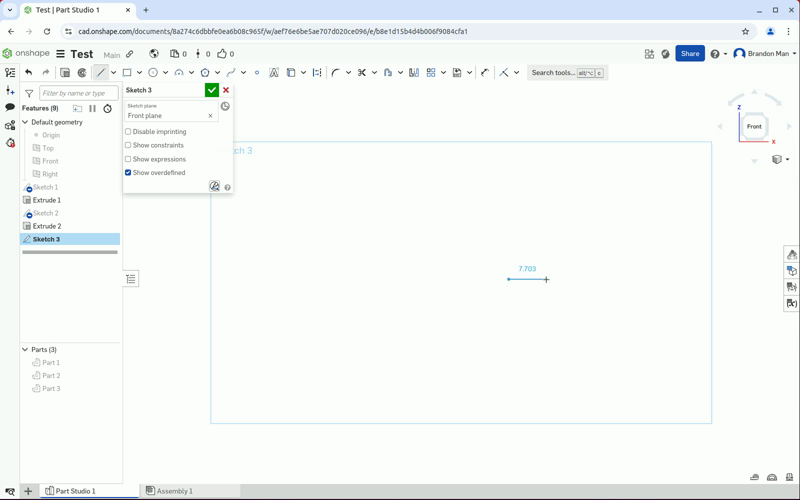
click(546, 279)
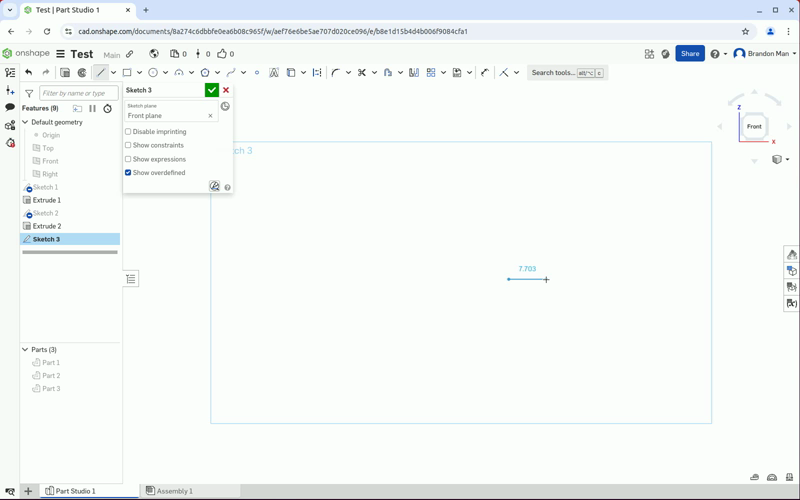
key_up(shift)
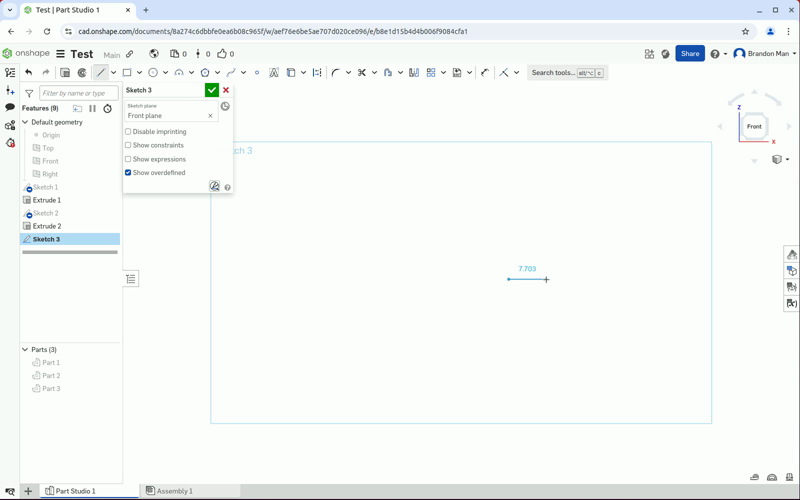
key_down(shift)
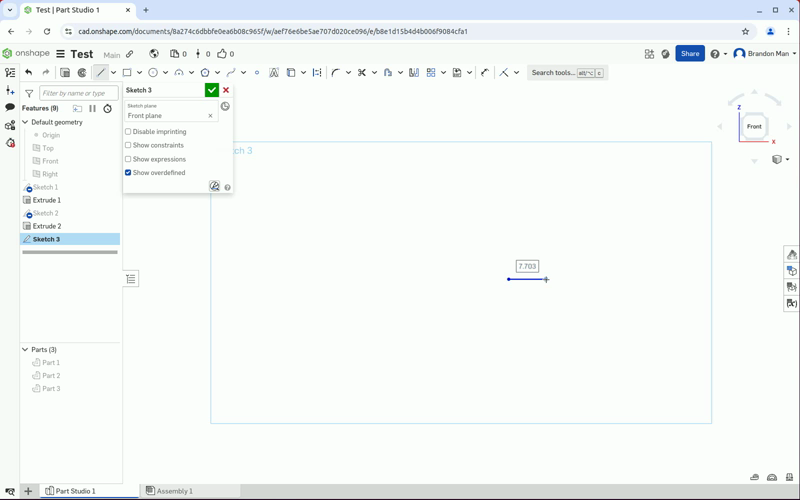
mouse_move(576, 279)
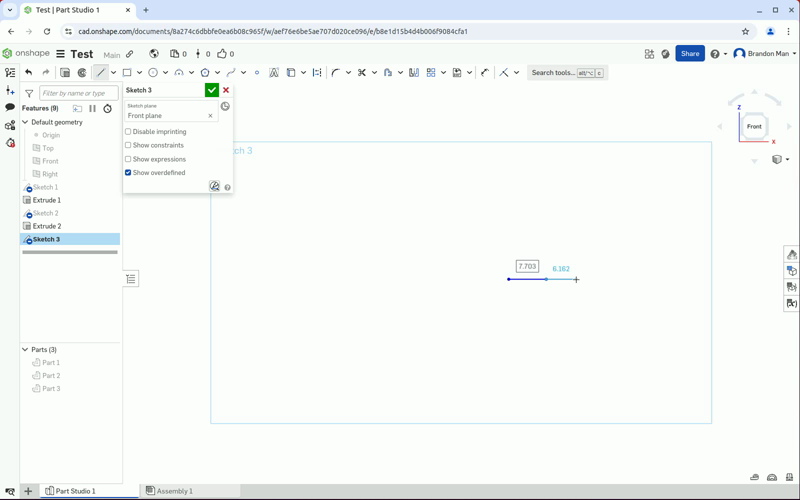
mouse_move(546, 253)
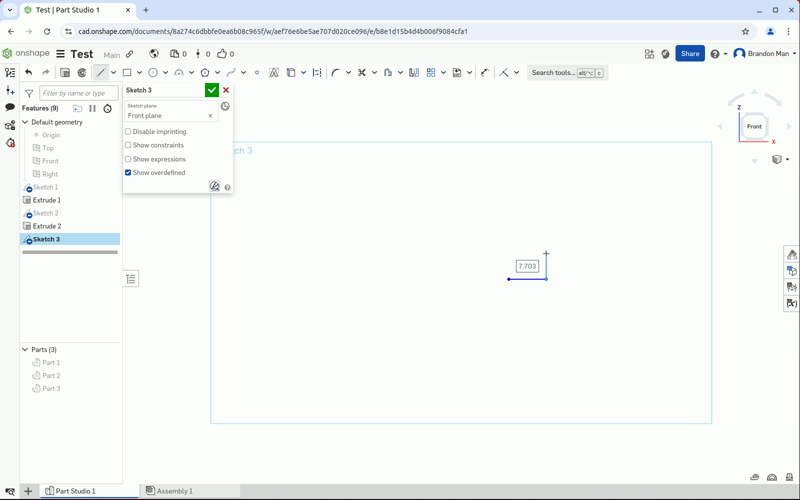
click(546, 253)
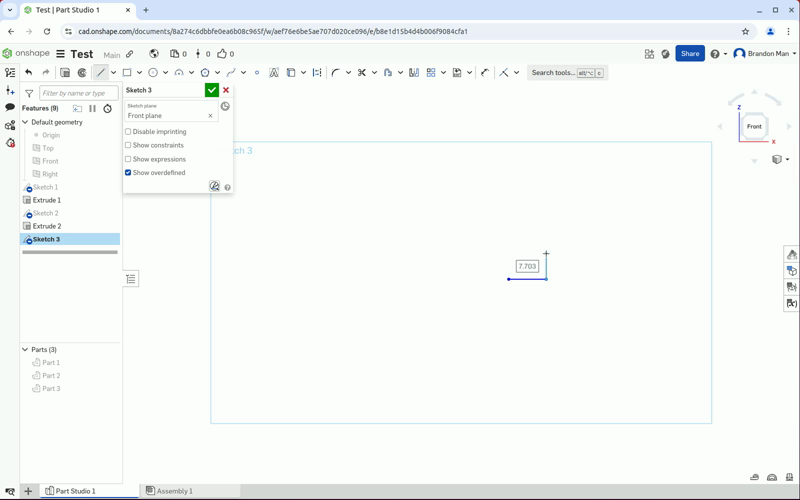
key_up(shift)
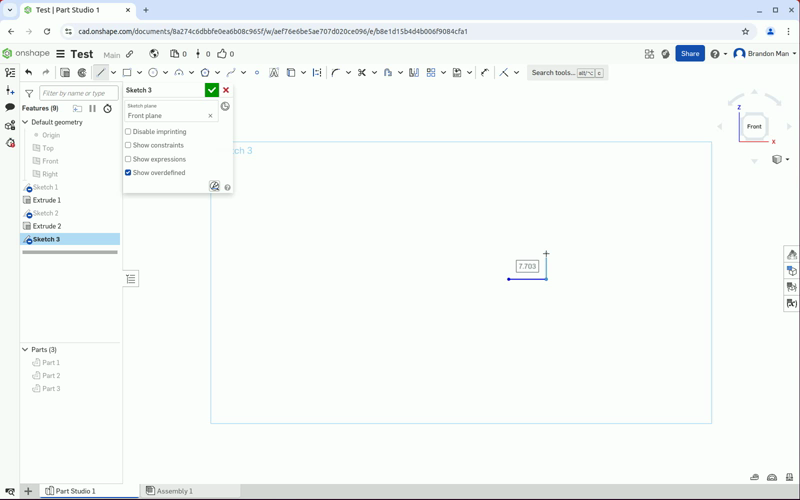
key_down(shift)
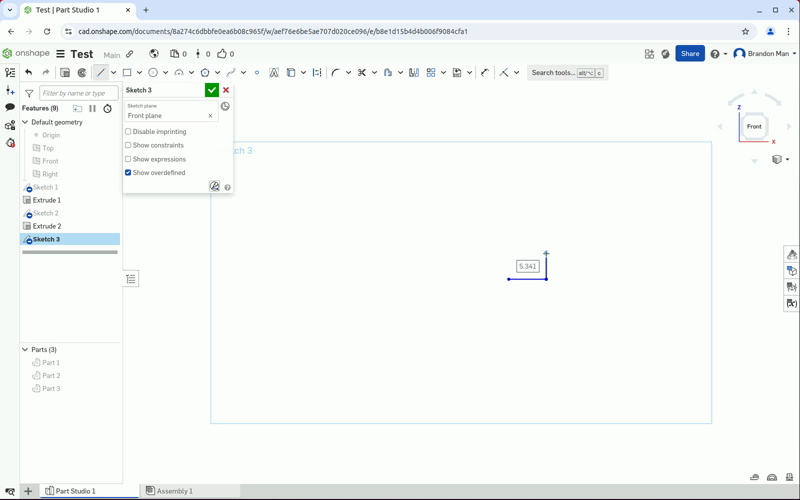
mouse_move(576, 253)
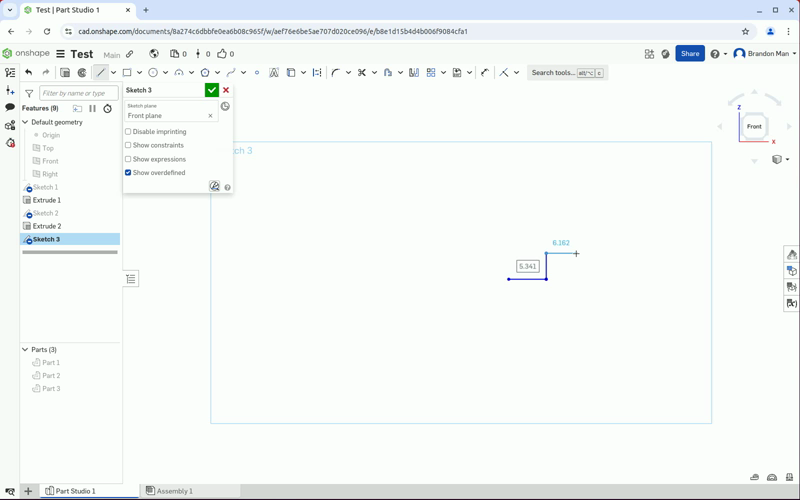
mouse_move(534, 253)
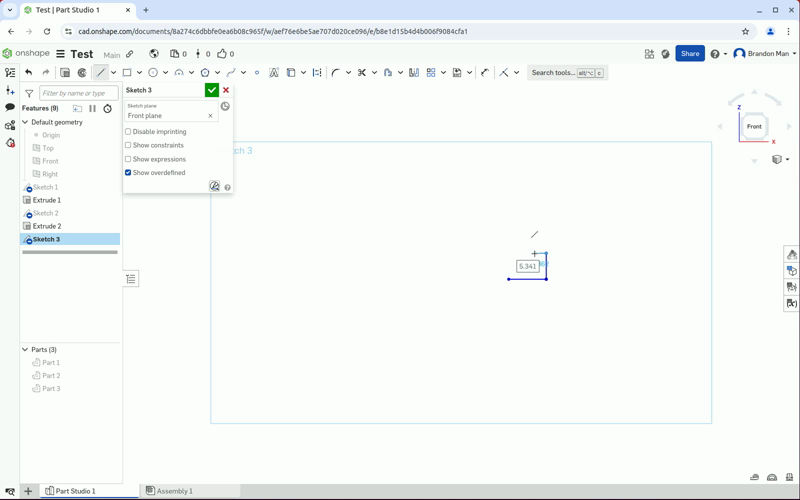
click(534, 253)
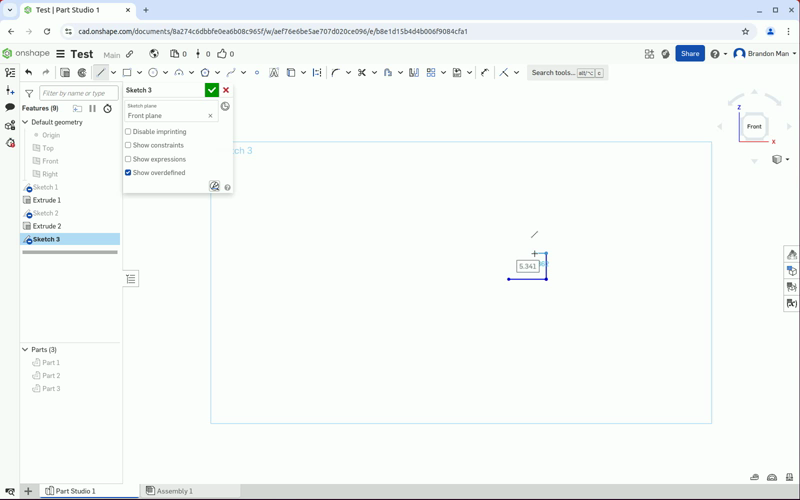
key_up(shift)
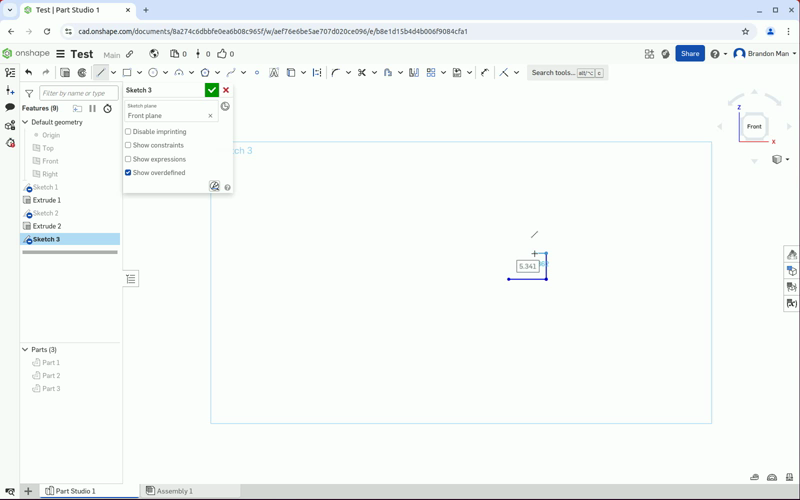
key(esc)
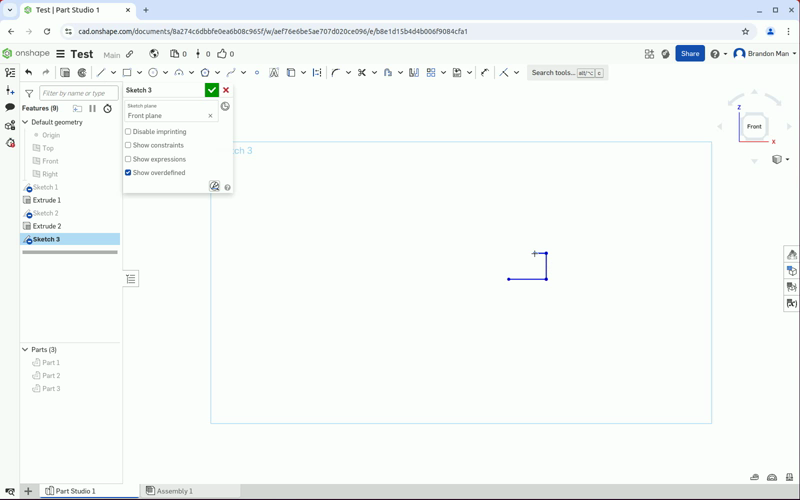
key(a)
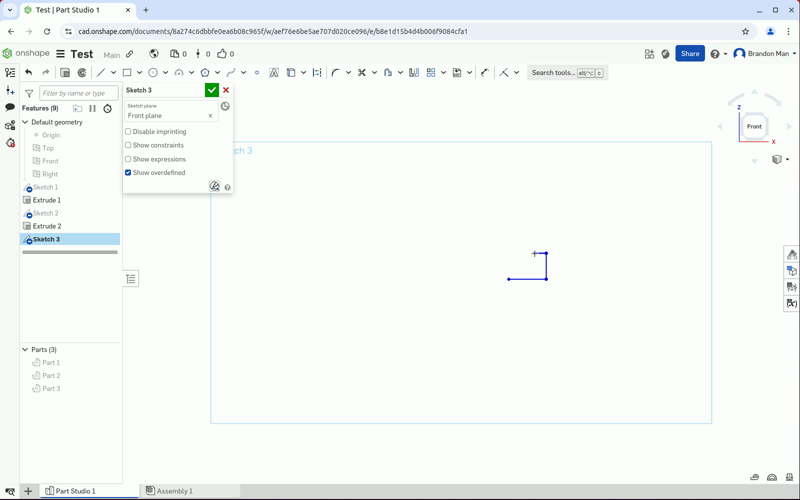
mouse_move(534, 253)
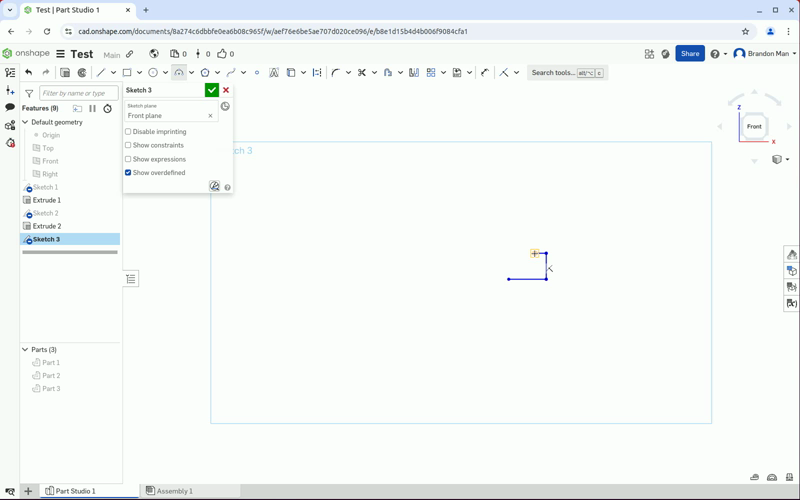
click(534, 253)
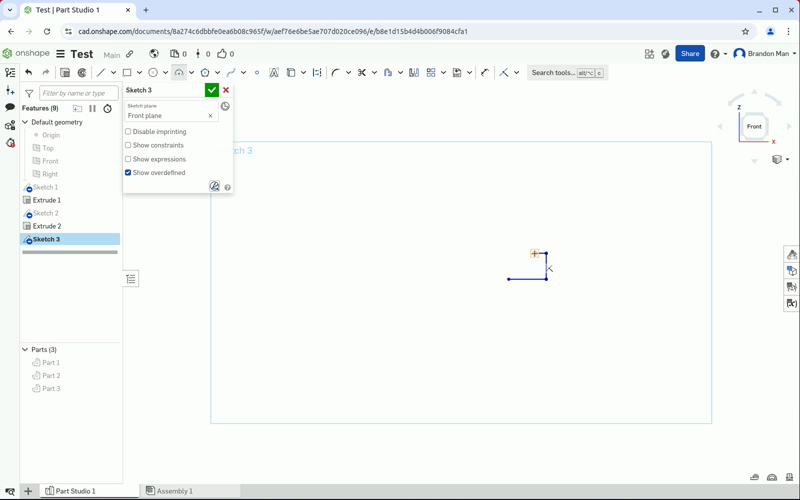
mouse_move(508, 279)
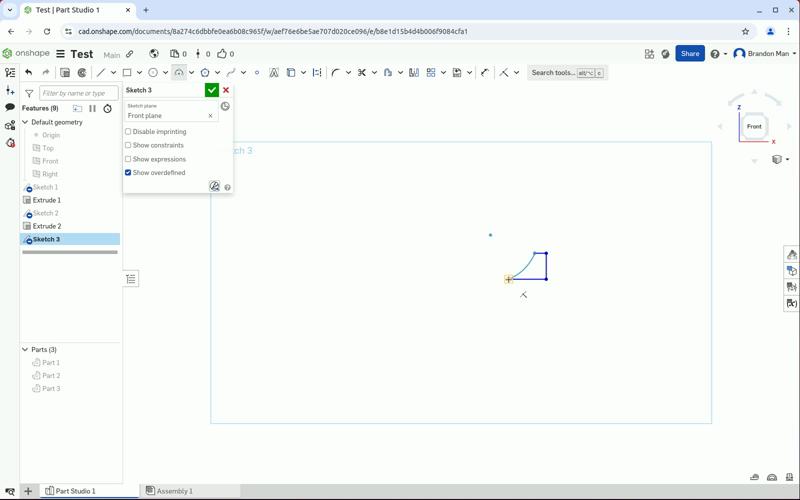
click(508, 279)
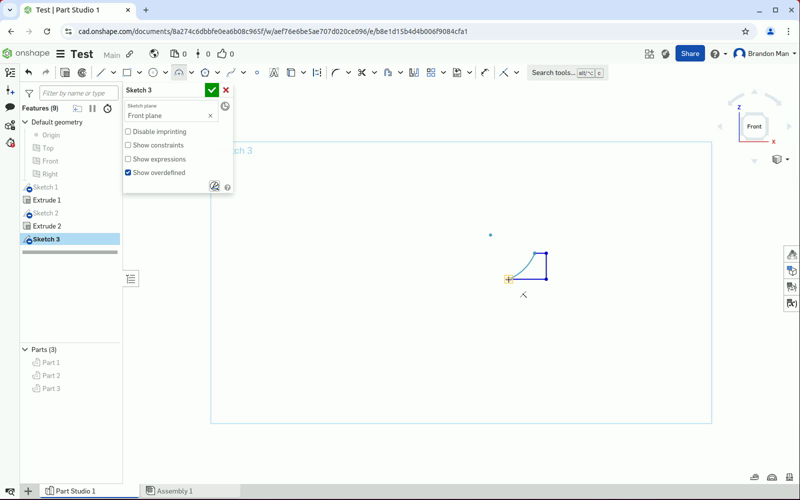
key_down(shift)
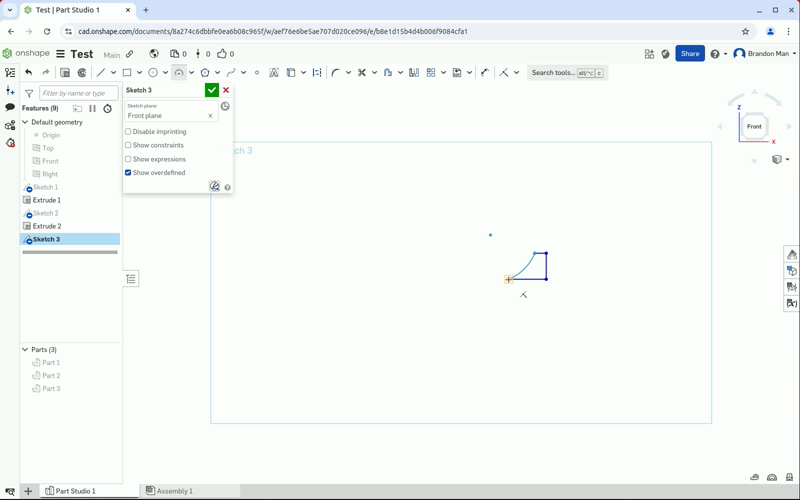
mouse_move(527, 271)
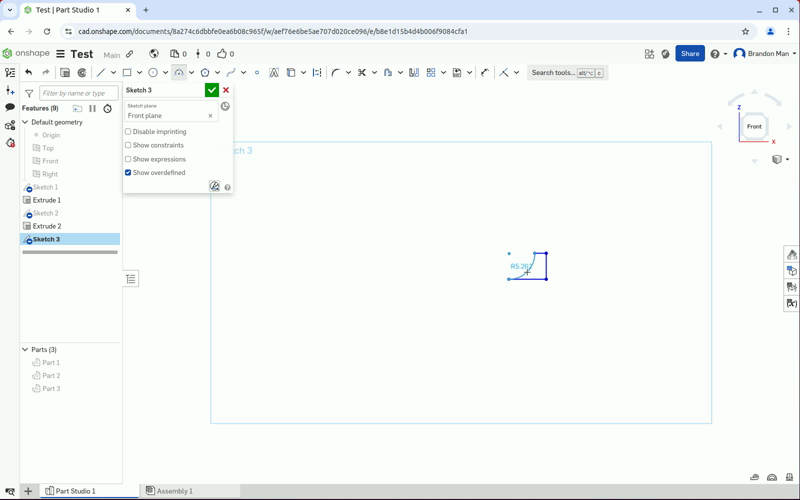
click(527, 271)
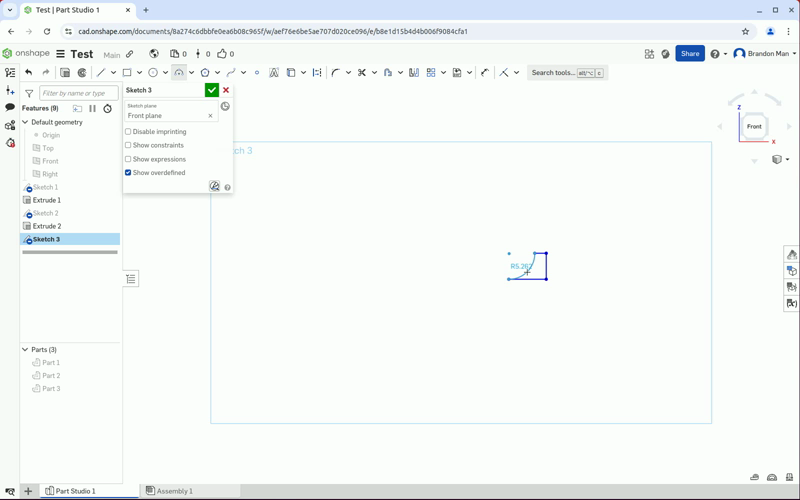
key_up(shift)
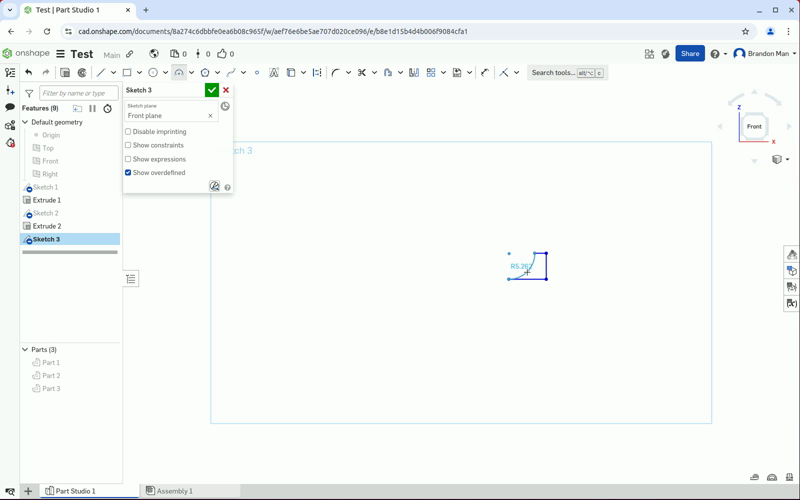
key(esc)
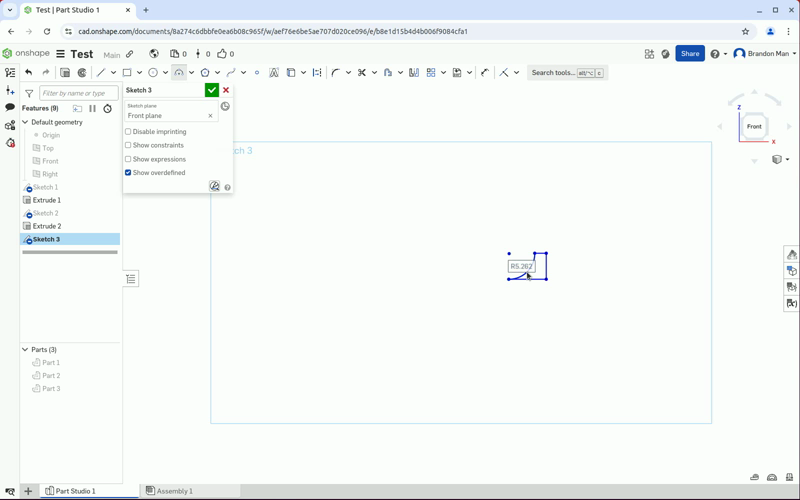
mouse_move(536, 263)
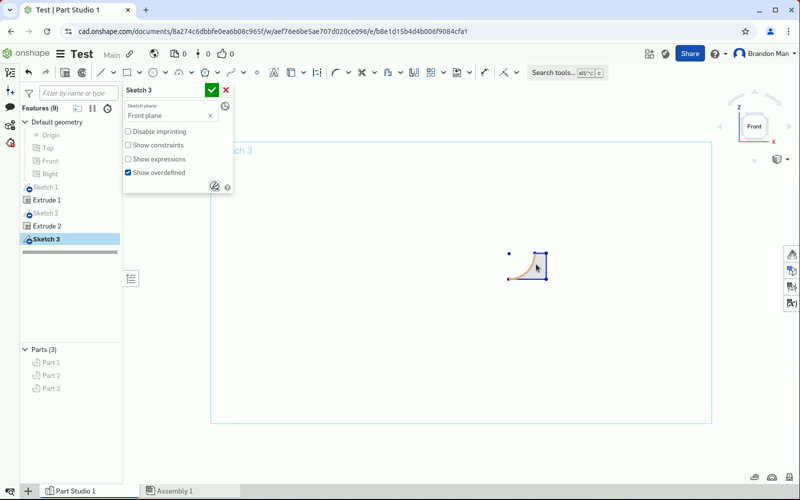
scroll(6)
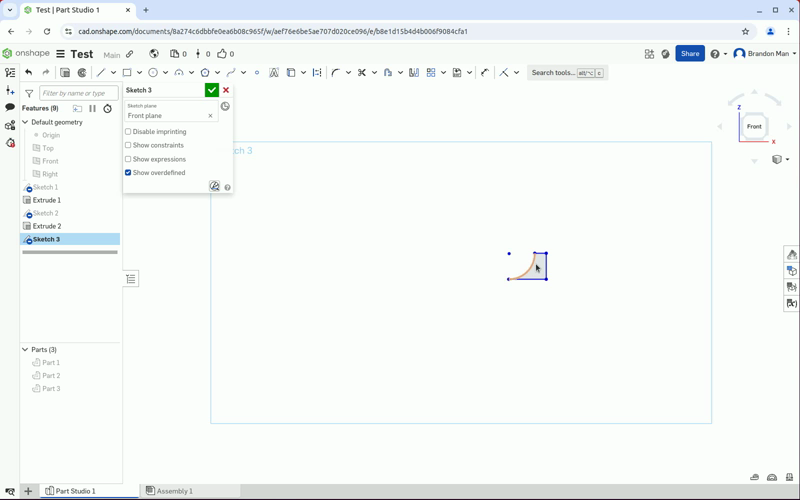
scroll(6)
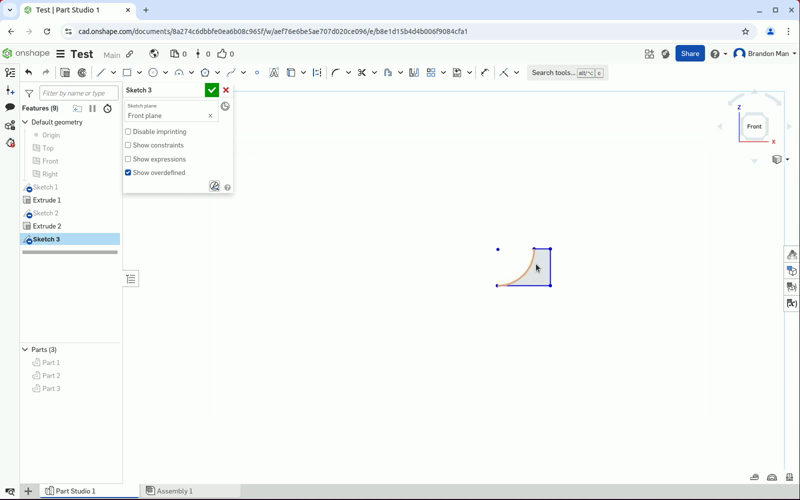
scroll(6)
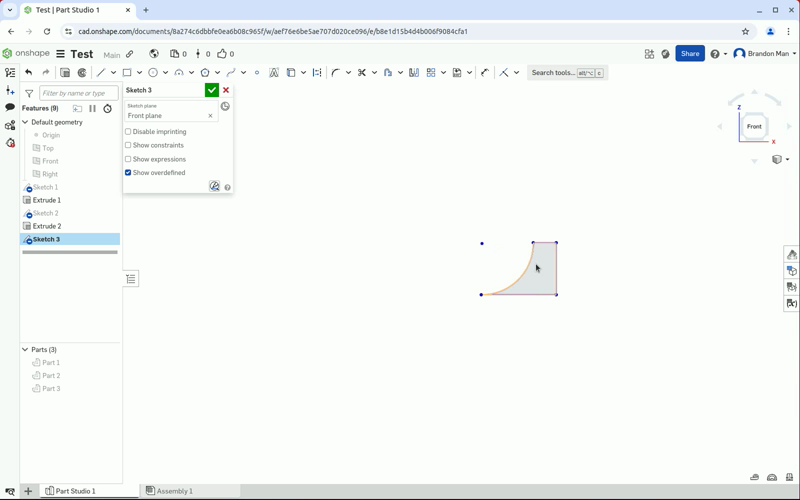
scroll(6)
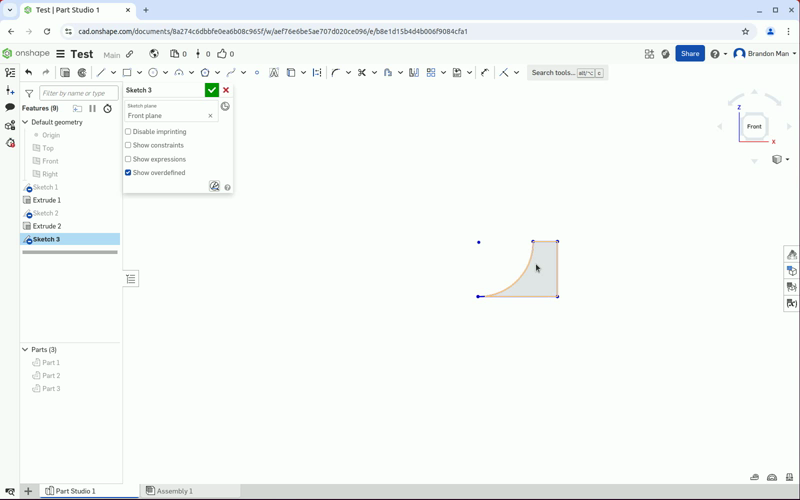
scroll(6)
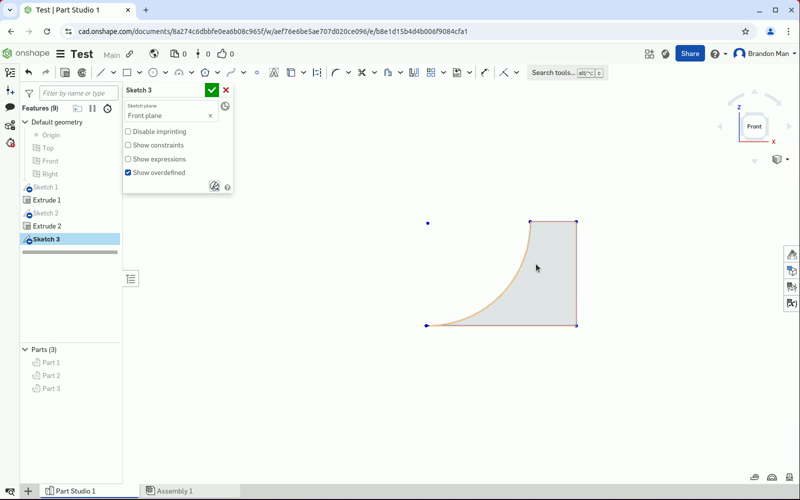
scroll(6)
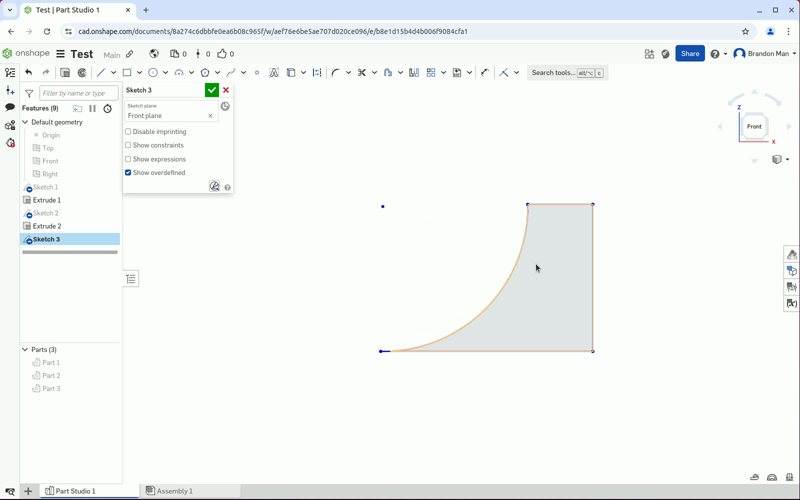
scroll(6)
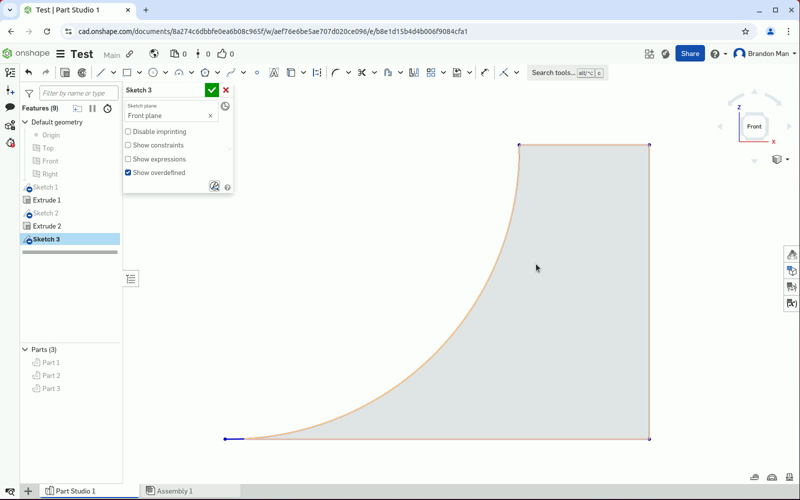
click(536, 263)
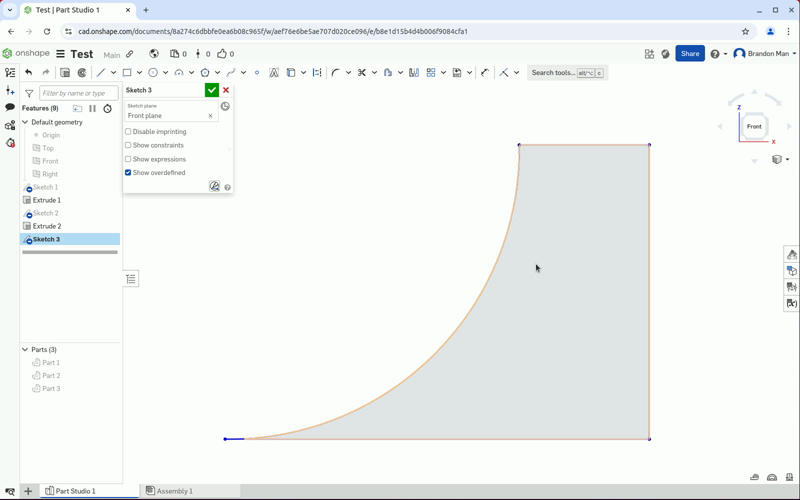
scroll(-6)
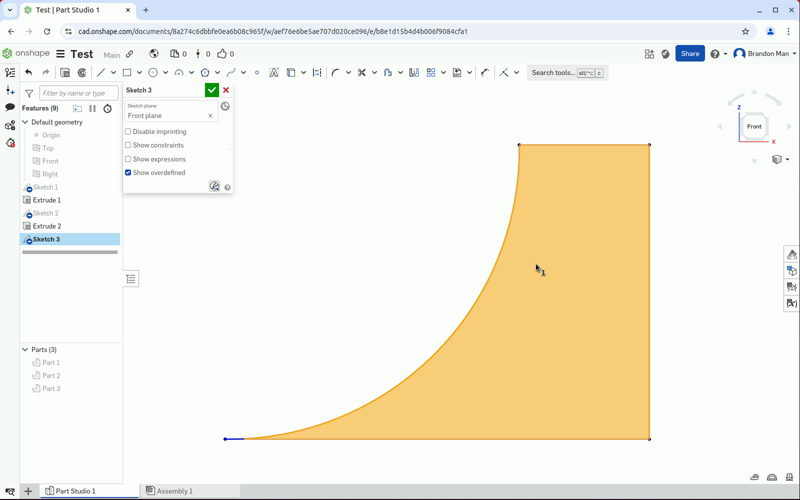
scroll(-6)
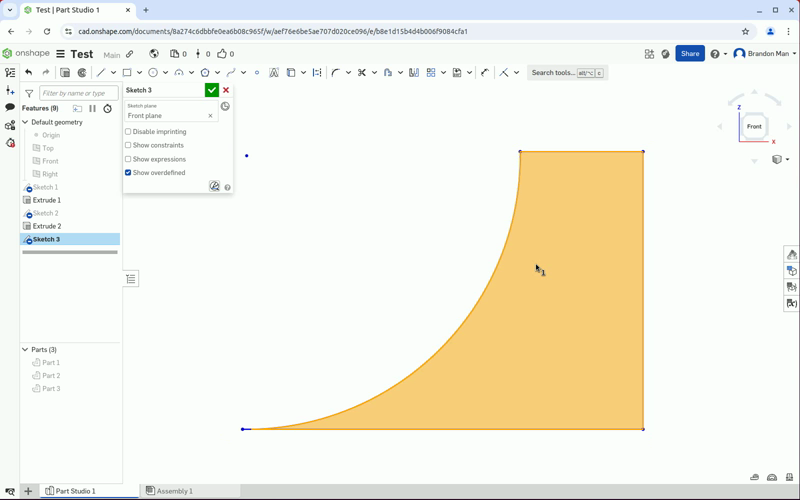
scroll(-6)
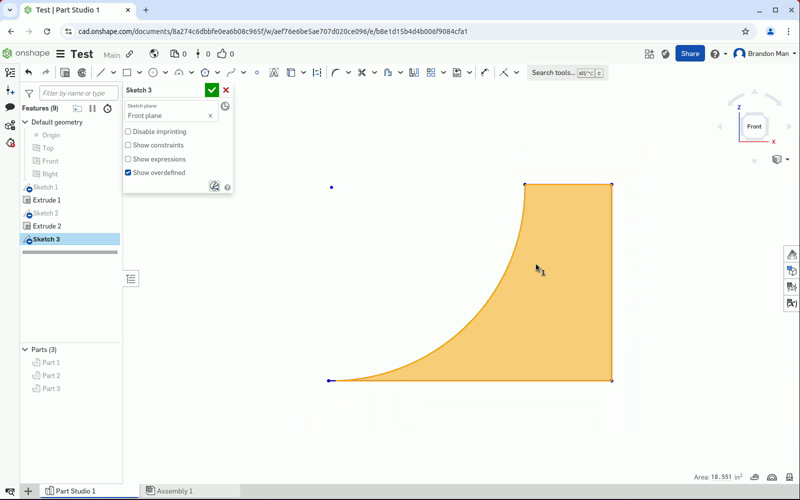
scroll(-6)
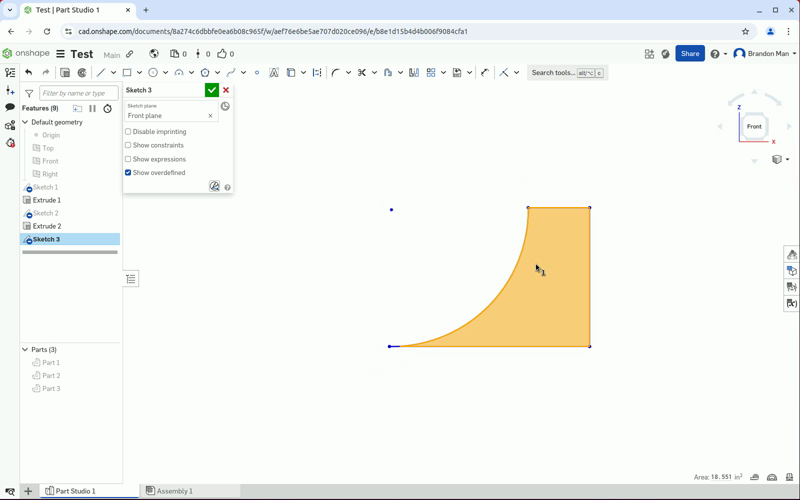
scroll(-6)
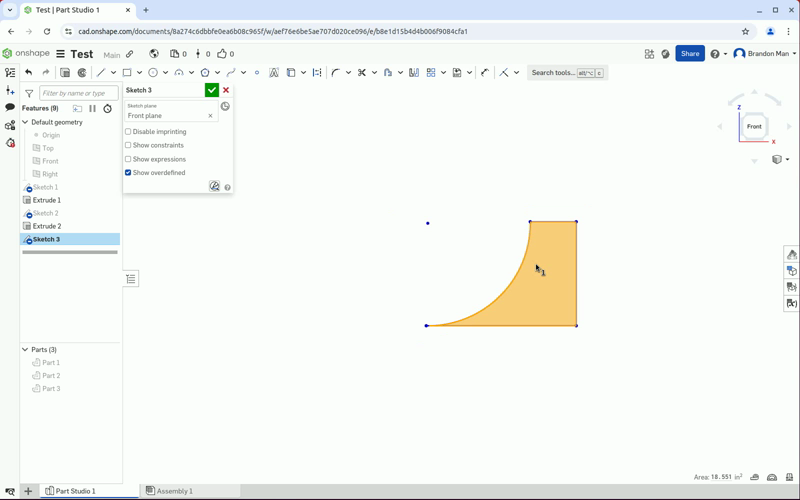
scroll(-6)
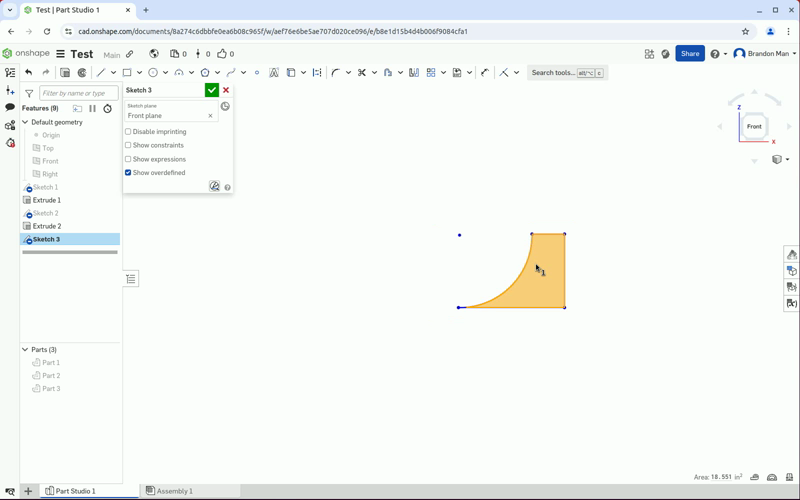
scroll(-6)
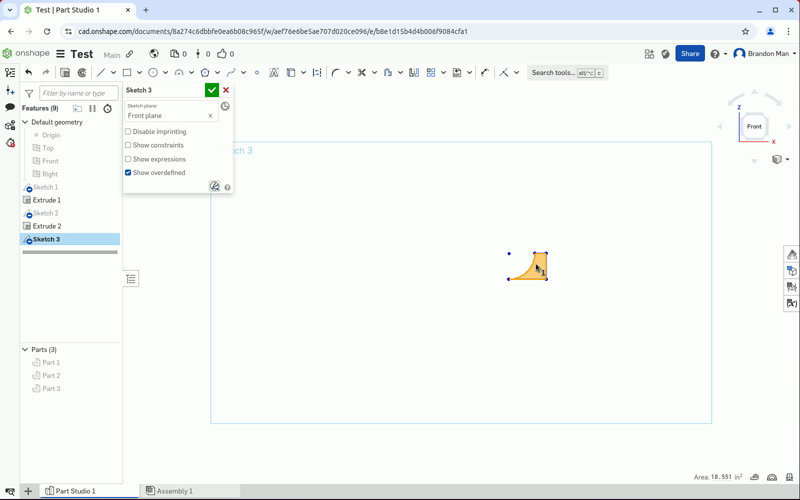
mouse_move(73, 352)
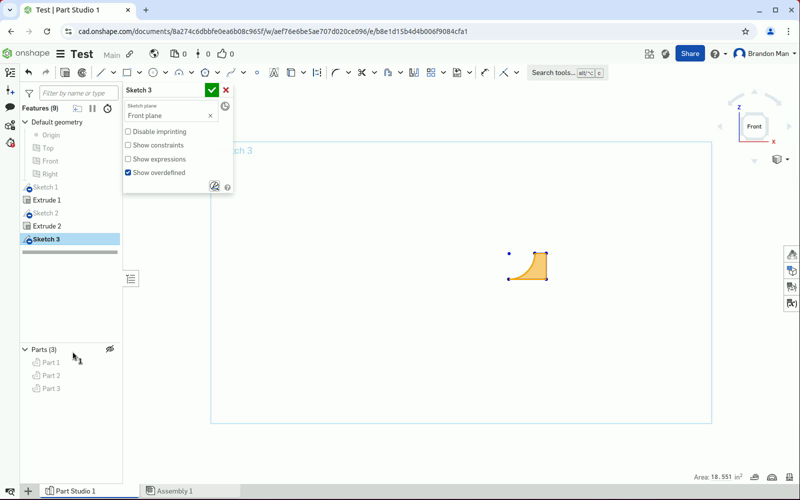
key(shift+y)
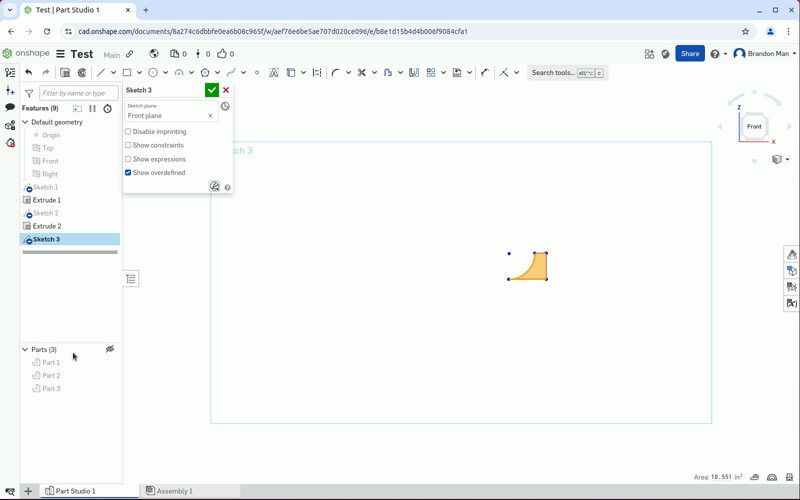
key(shift+e)
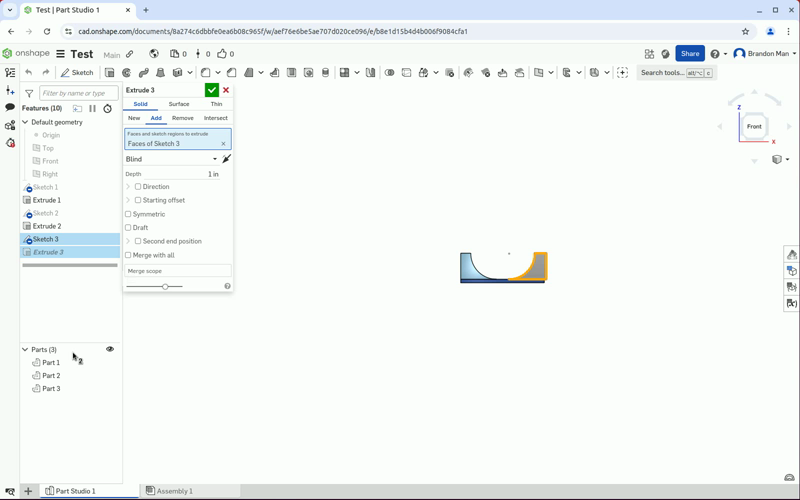
mouse_move(143, 106)
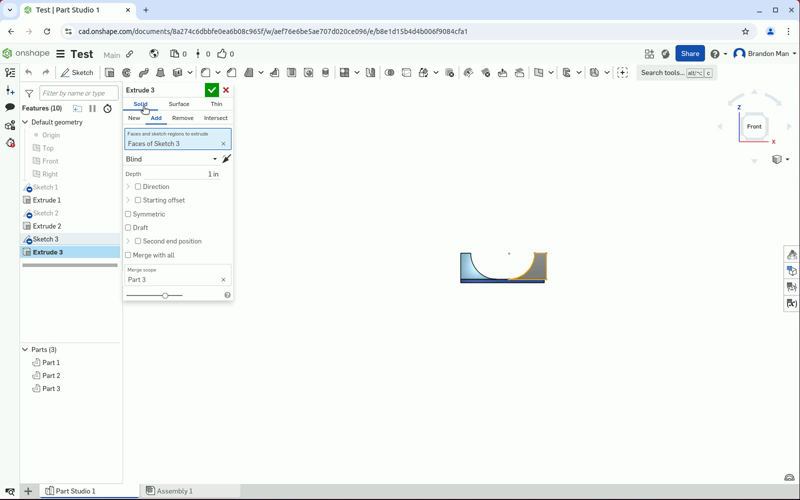
click(143, 106)
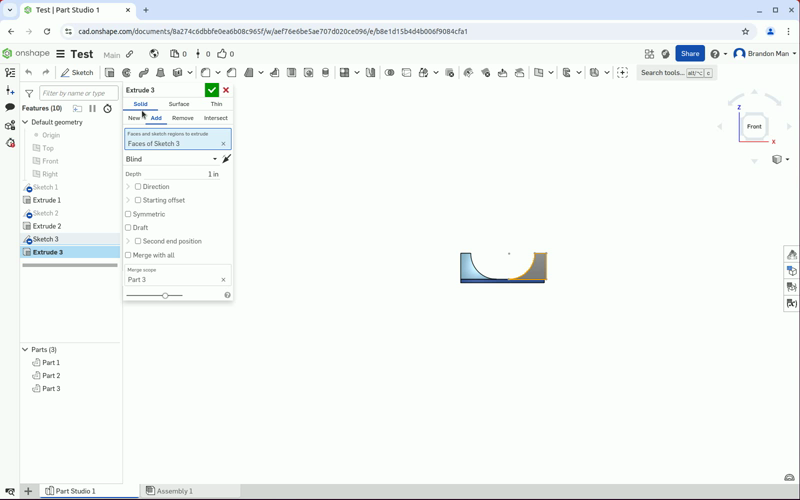
mouse_move(137, 120)
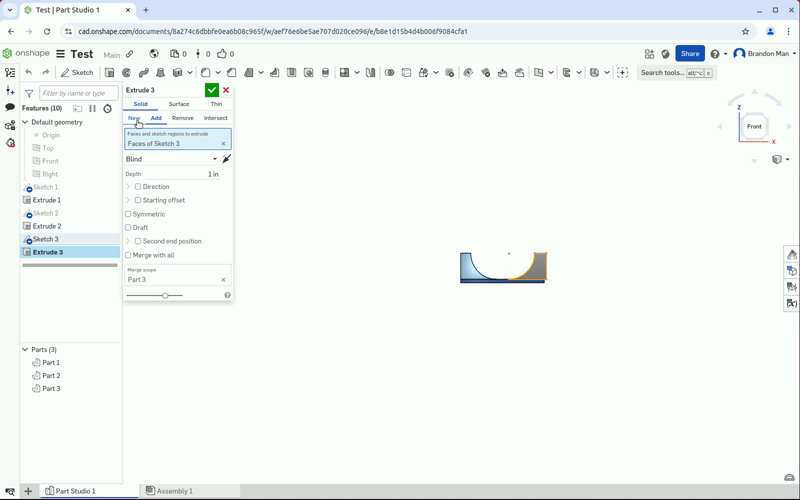
click(137, 120)
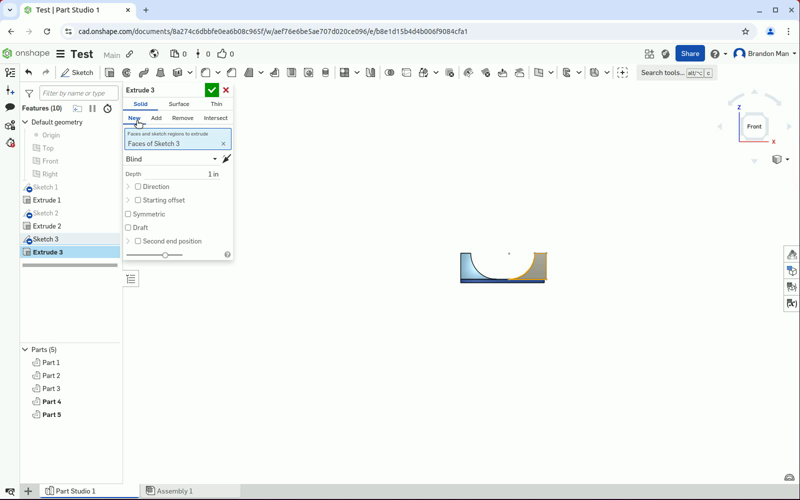
key(tab, 4)
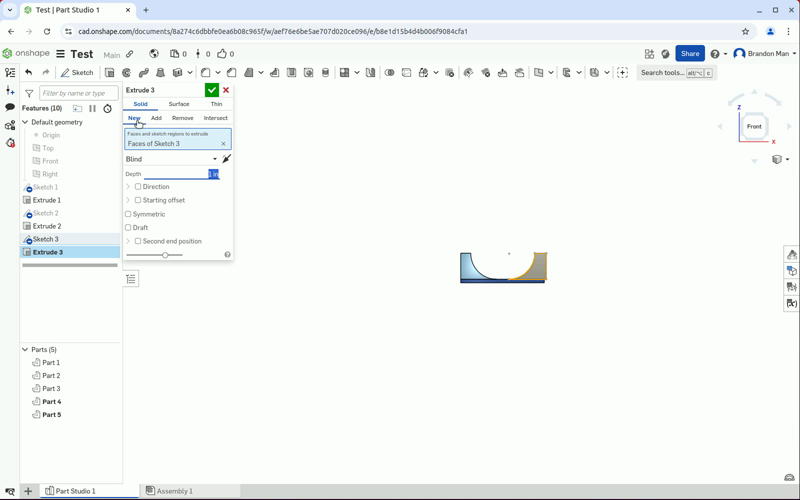
text(23.108)
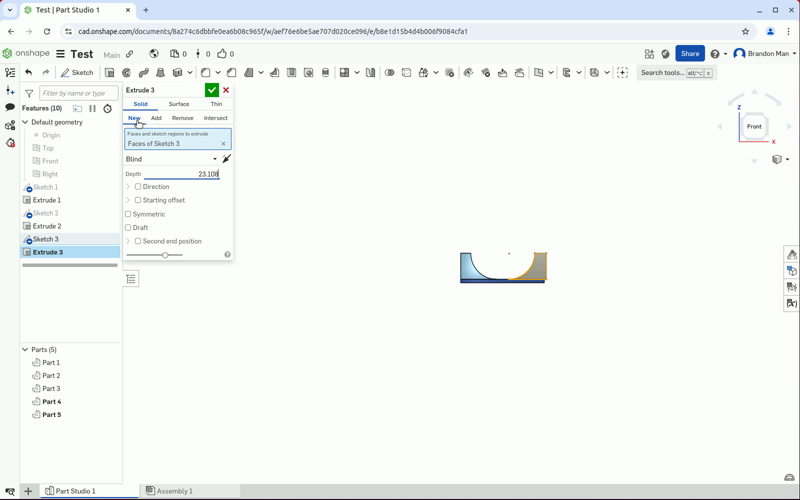
key(enter)
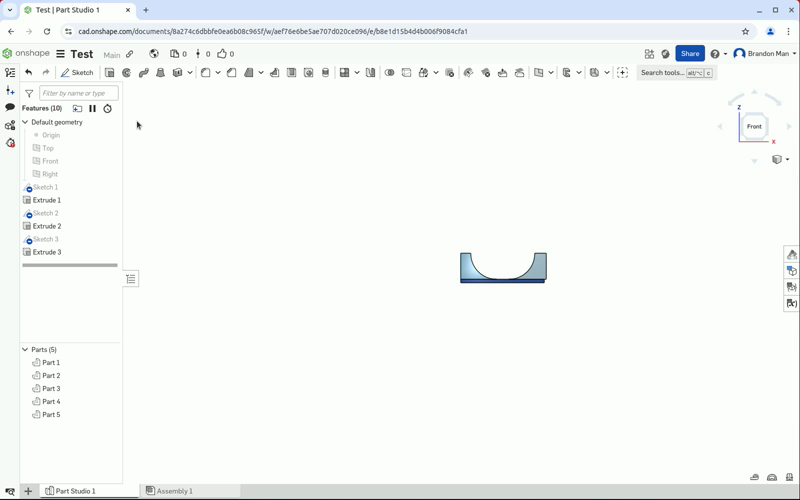
key(shift+h)
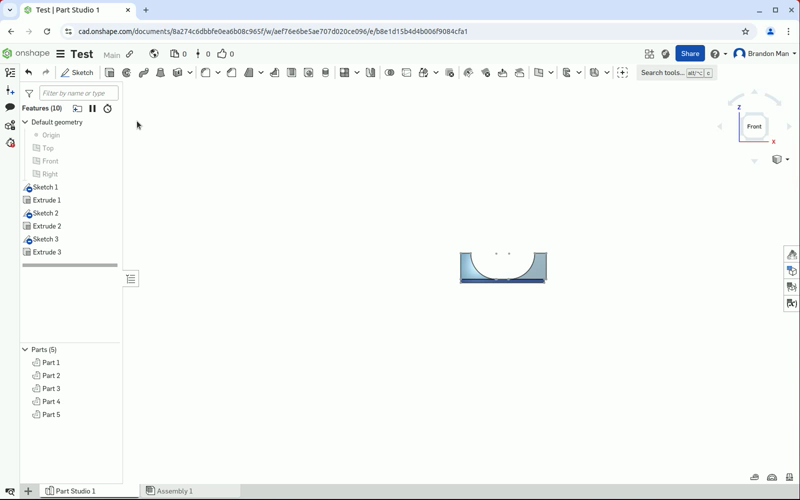
key(shift+h)
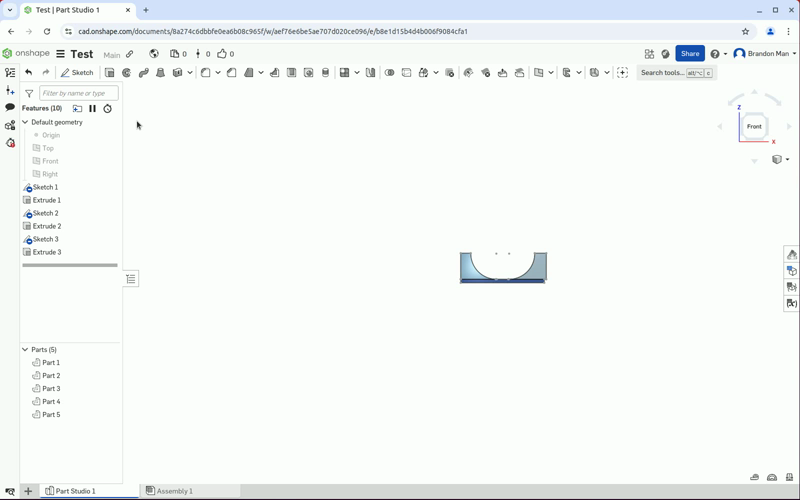
key(shift+7)
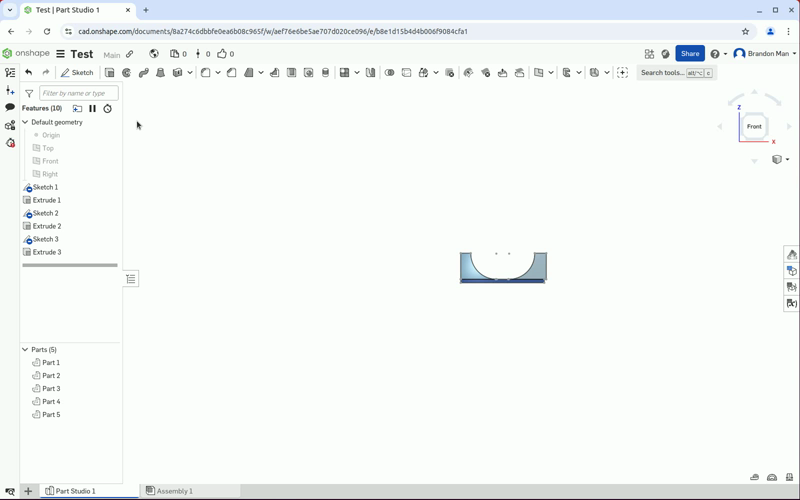
key(left, 2)
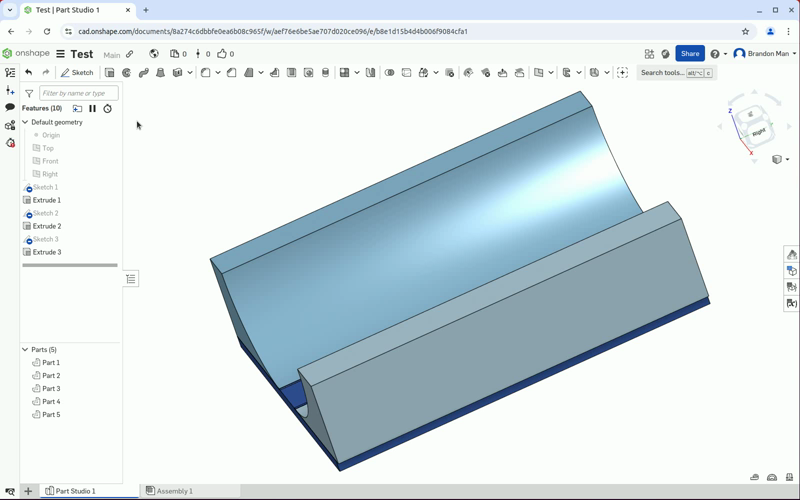
key(down, 2)
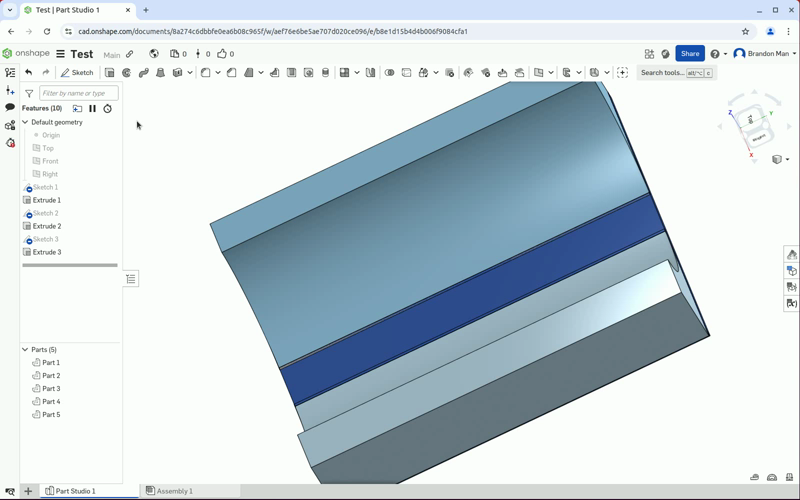
key(up, 2)
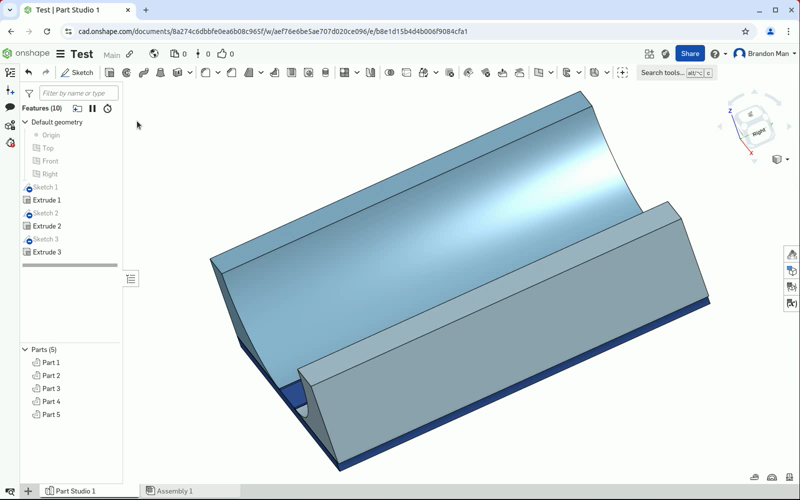
key(right, 2)
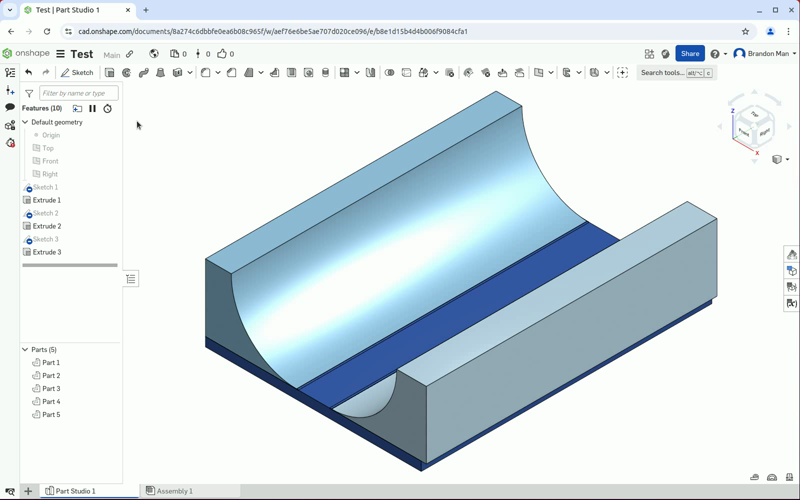
mouse_move(73, 189)
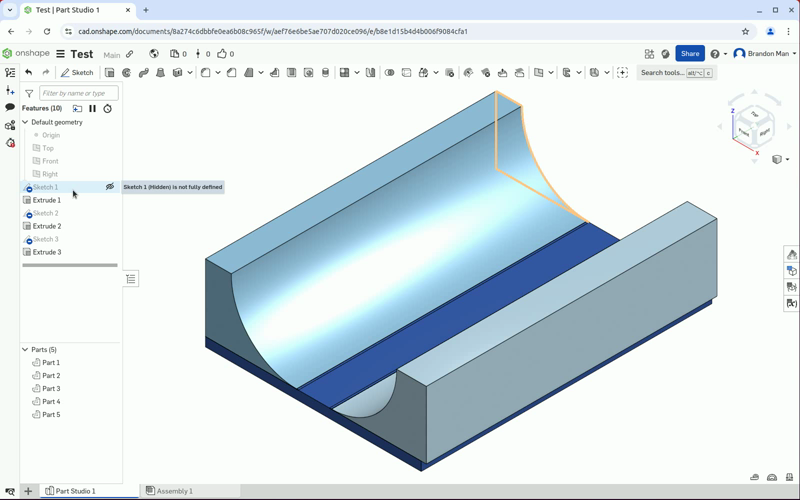
click(73, 189)